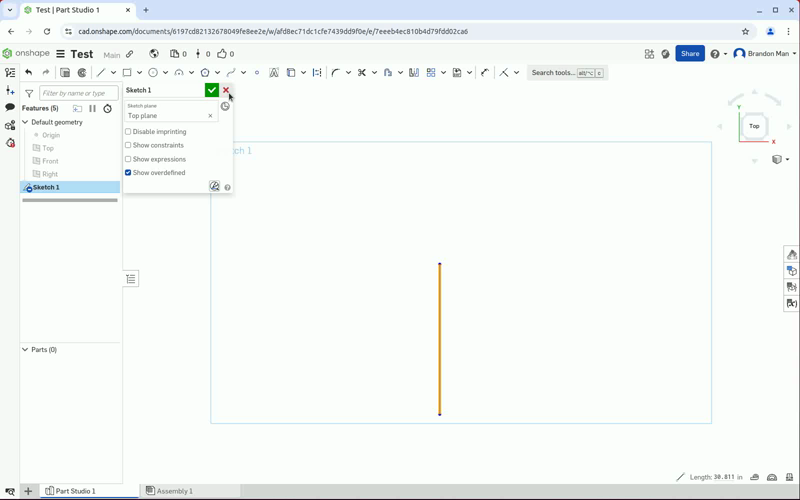
key(shift+h)
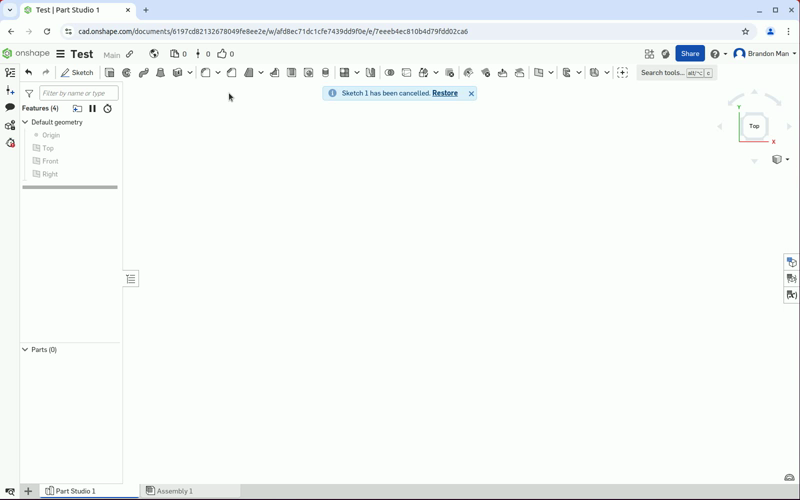
mouse_move(73, 352)
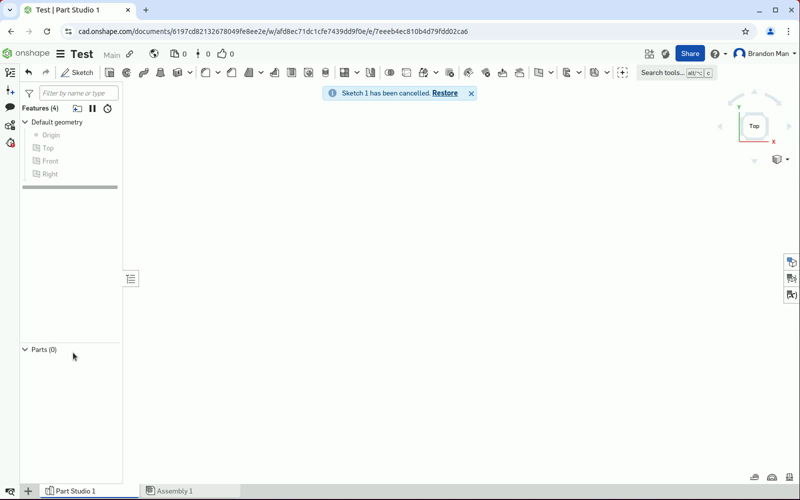
key(y)
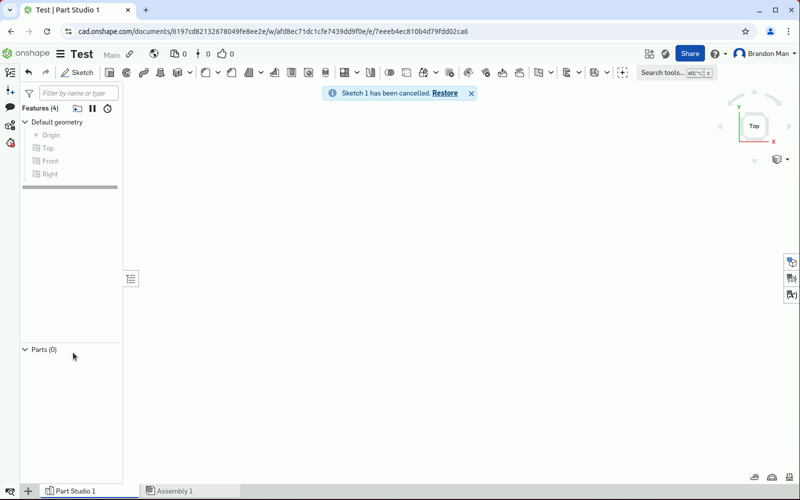
key(shift+p)
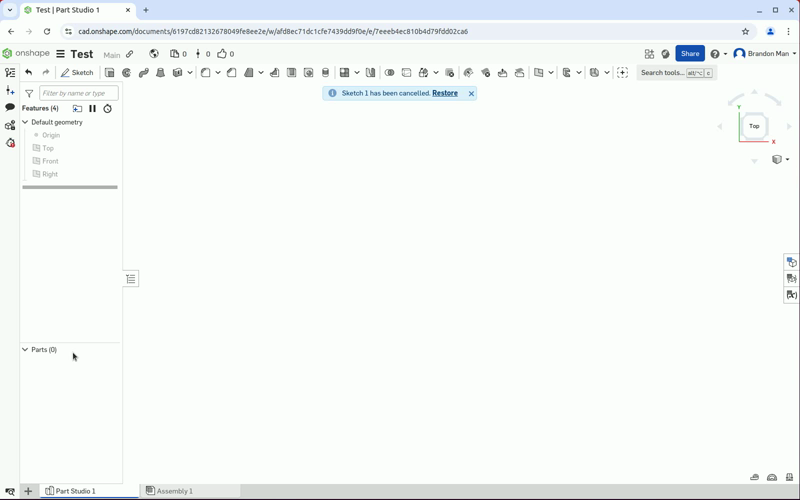
key(space)
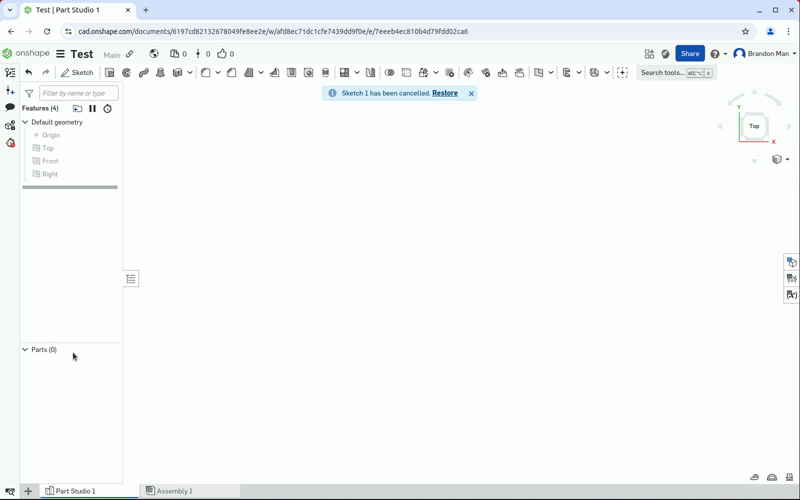
key_down(shift)
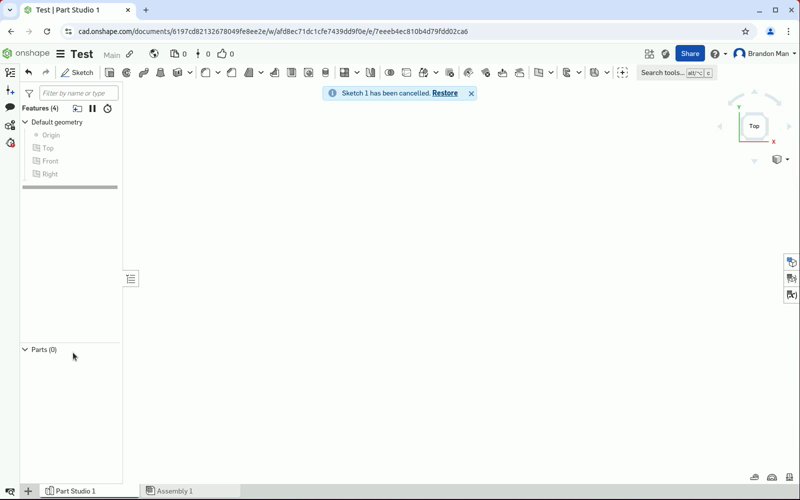
key(up)
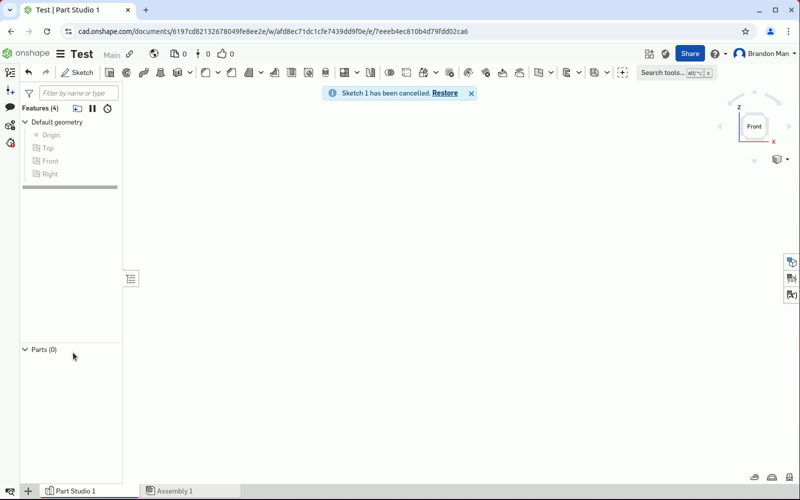
key_up(shift)
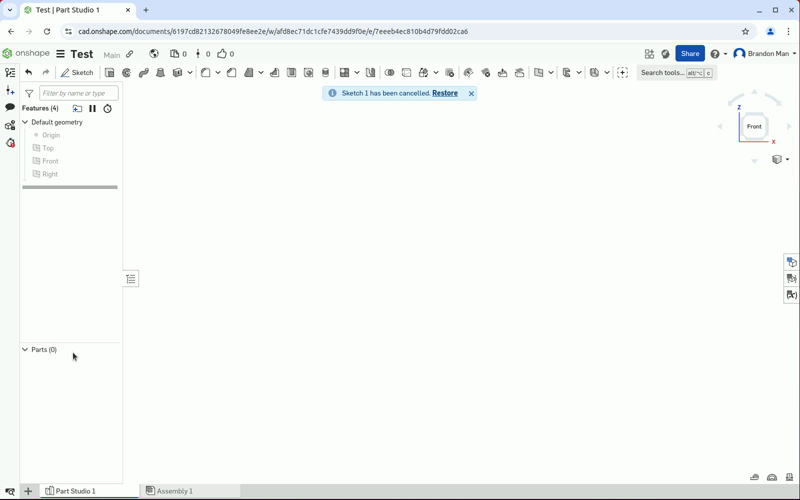
mouse_move(73, 352)
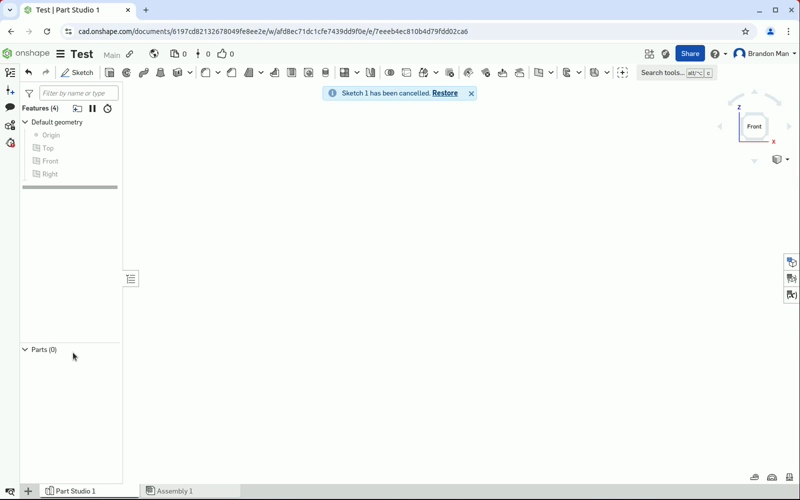
key(shift+y)
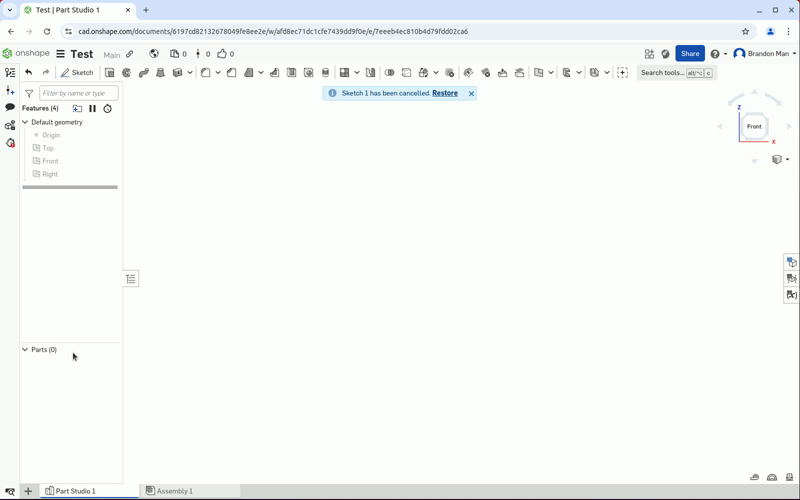
key(shift+s)
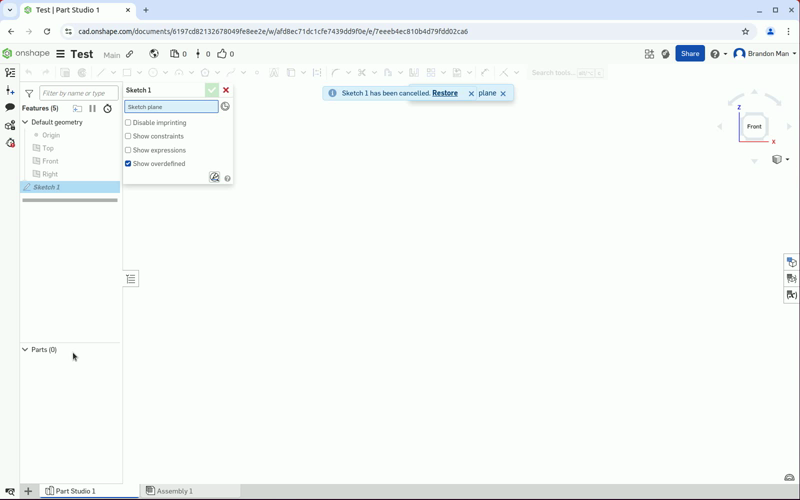
mouse_move(73, 163)
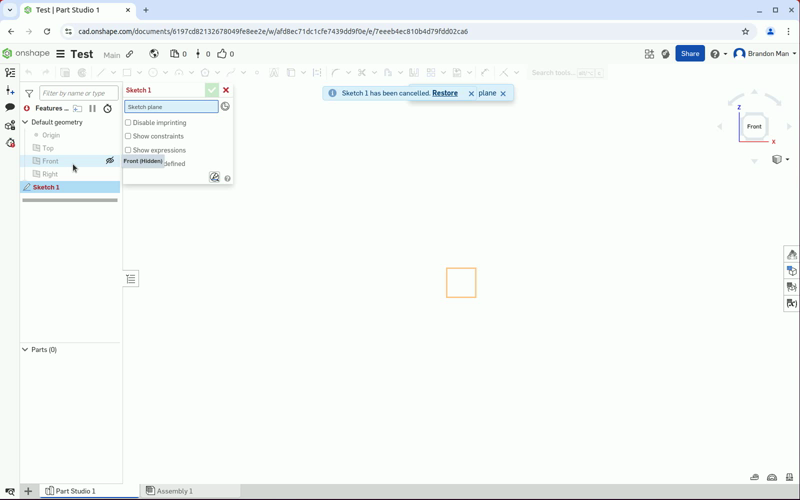
click(73, 163)
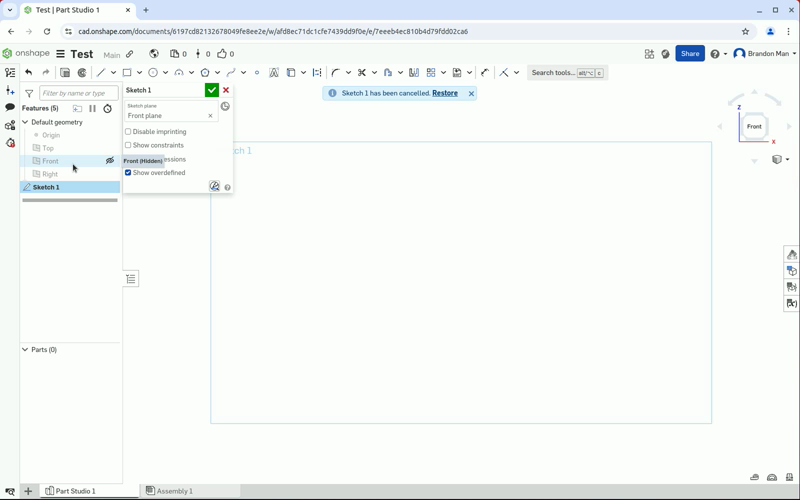
mouse_move(73, 352)
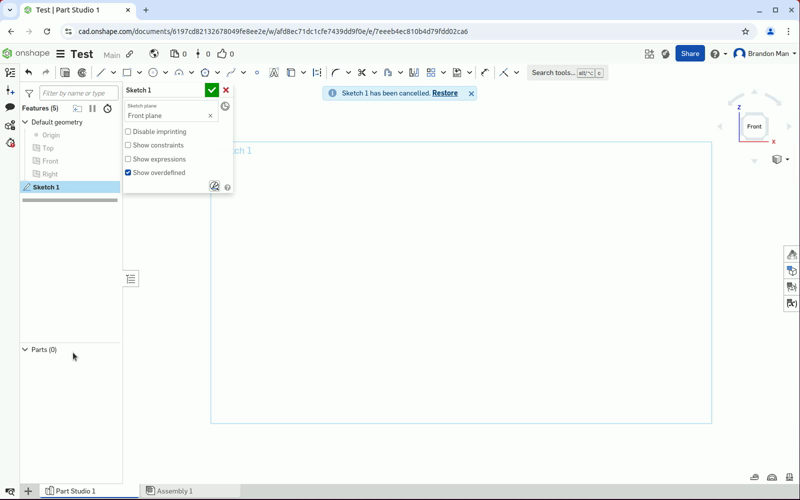
key(y)
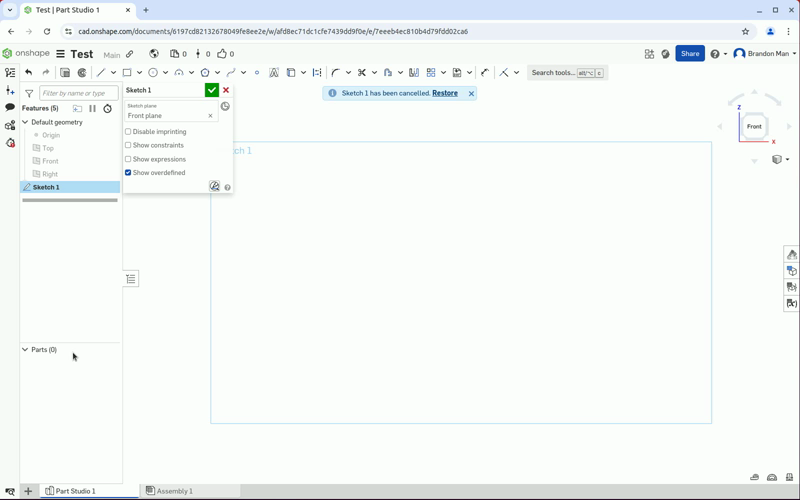
key(l)
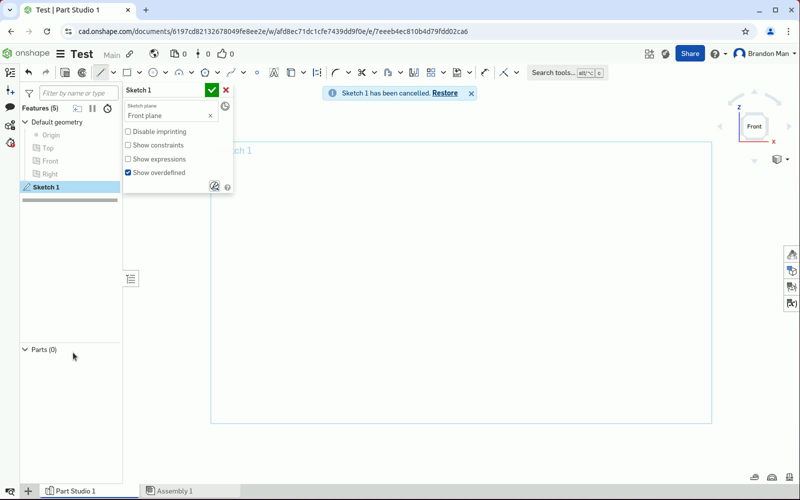
key_down(shift)
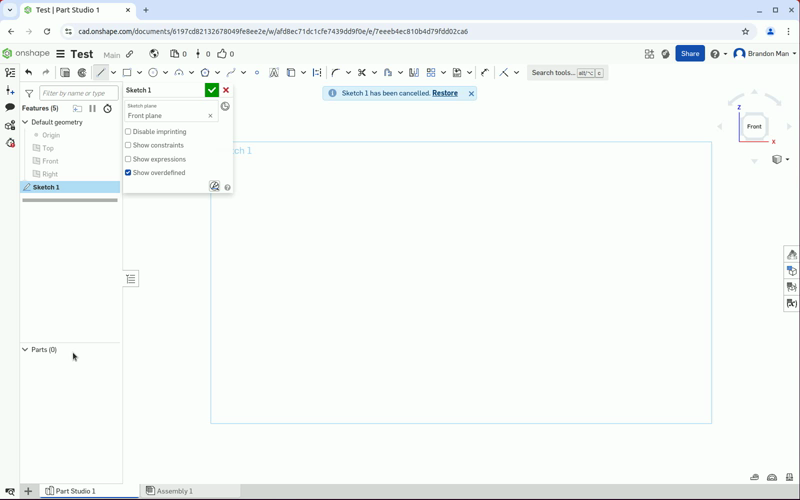
mouse_move(348, 335)
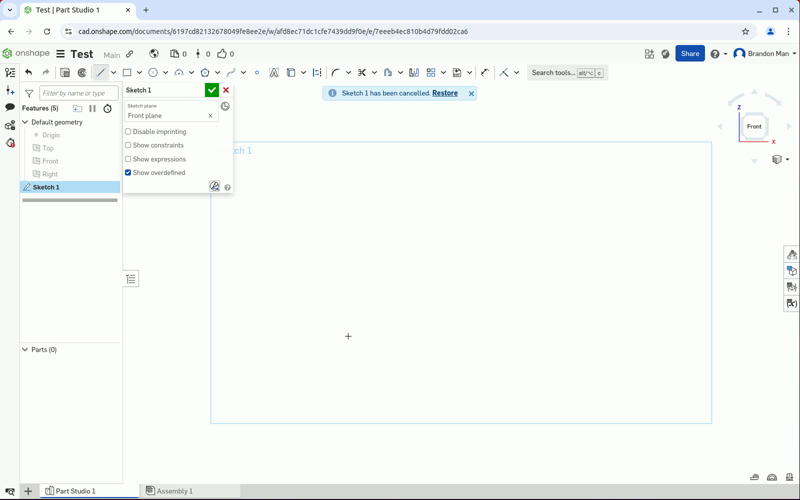
click(348, 335)
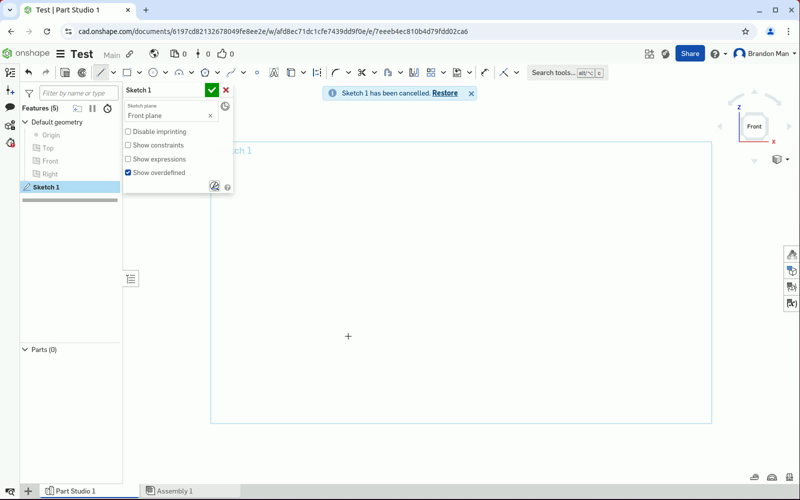
key_up(shift)
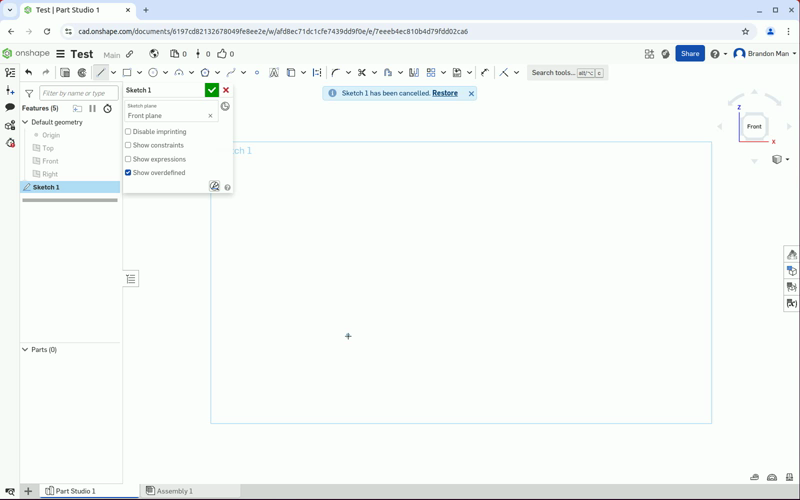
key_down(shift)
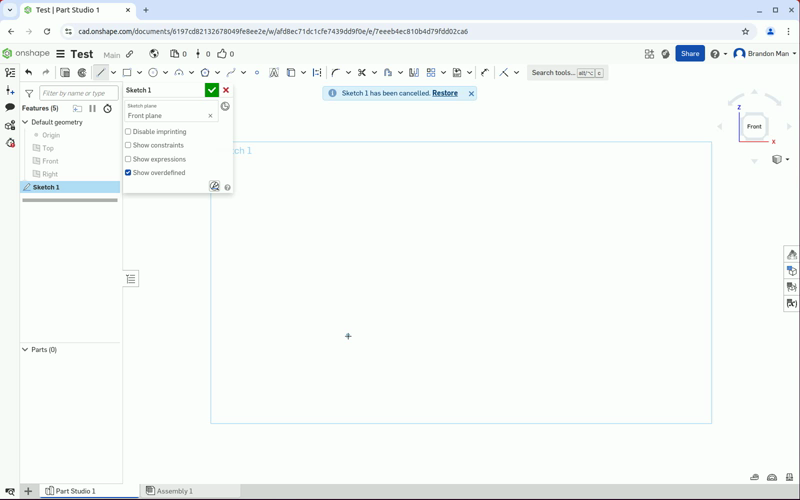
mouse_move(460, 335)
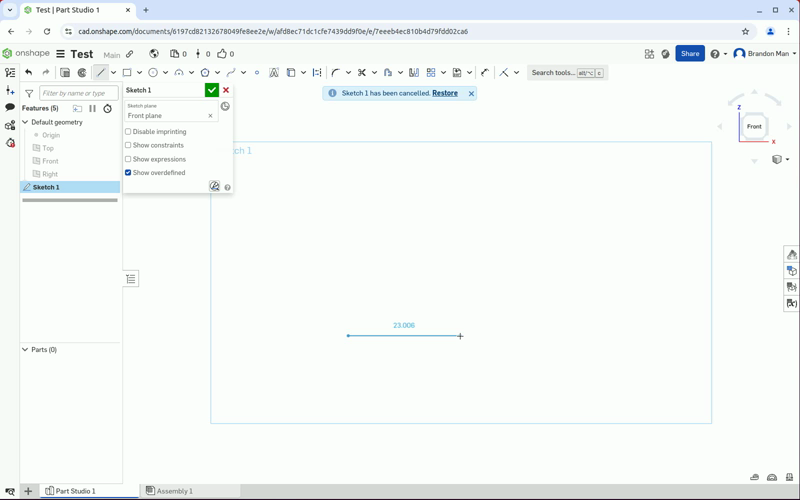
click(460, 335)
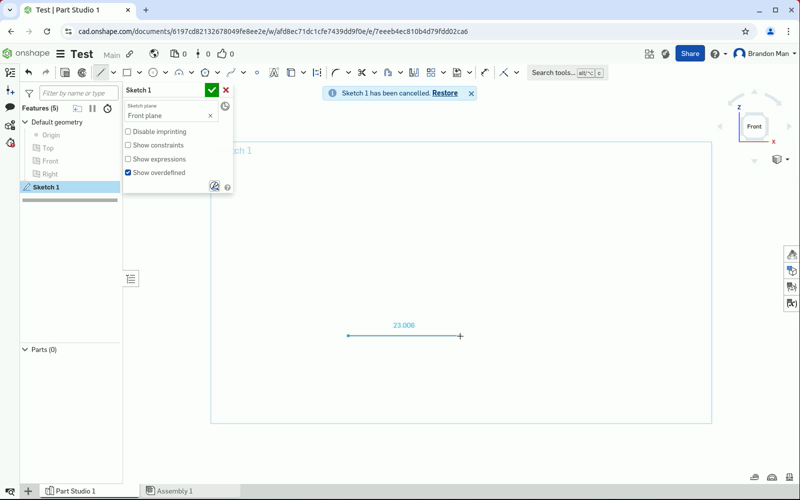
key_up(shift)
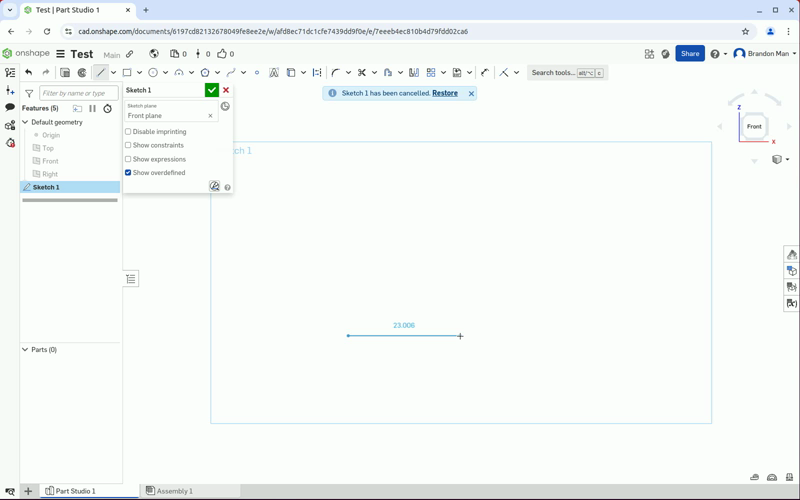
key_down(shift)
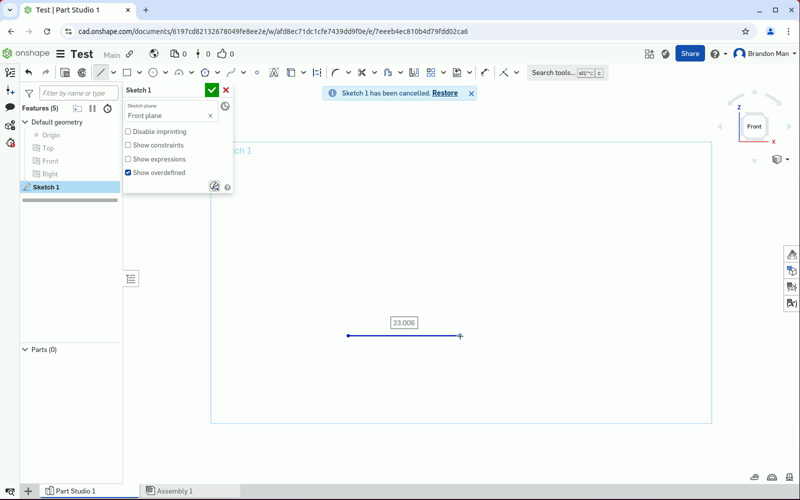
mouse_move(460, 181)
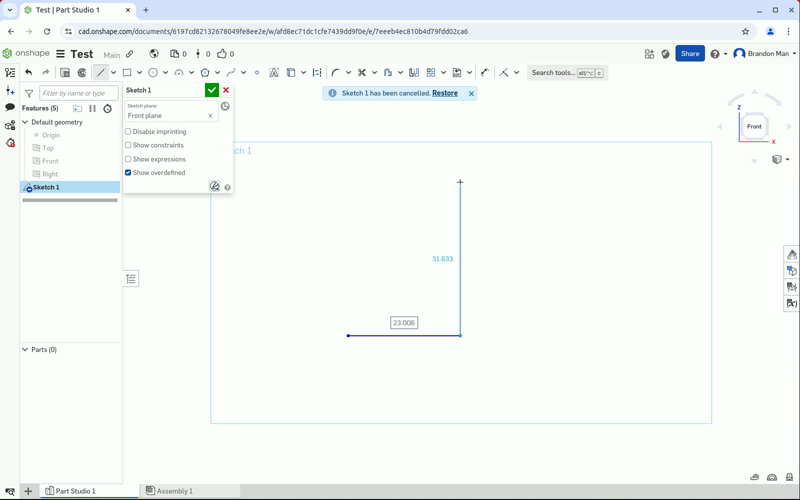
click(460, 181)
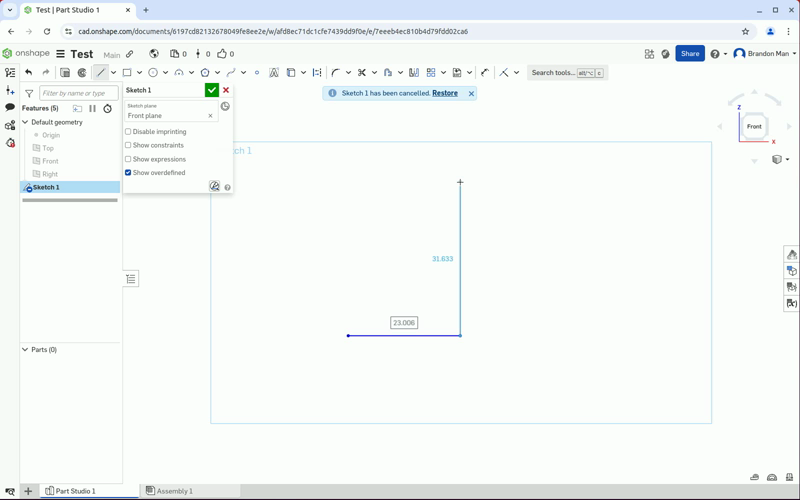
key_up(shift)
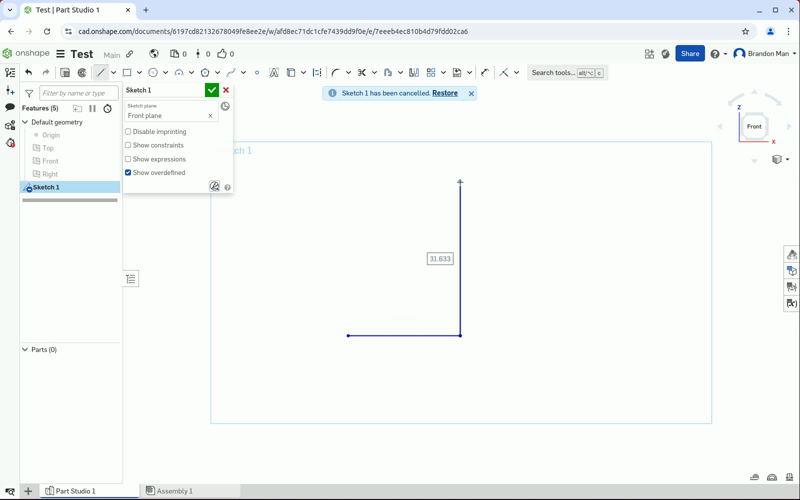
key_down(shift)
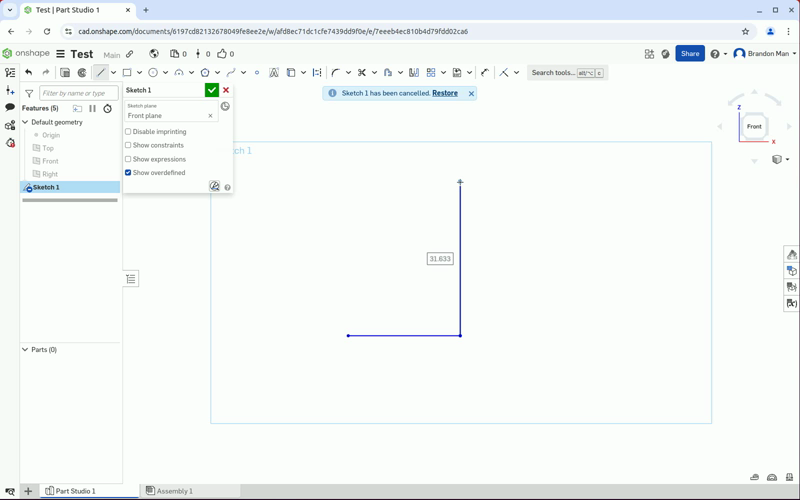
mouse_move(348, 181)
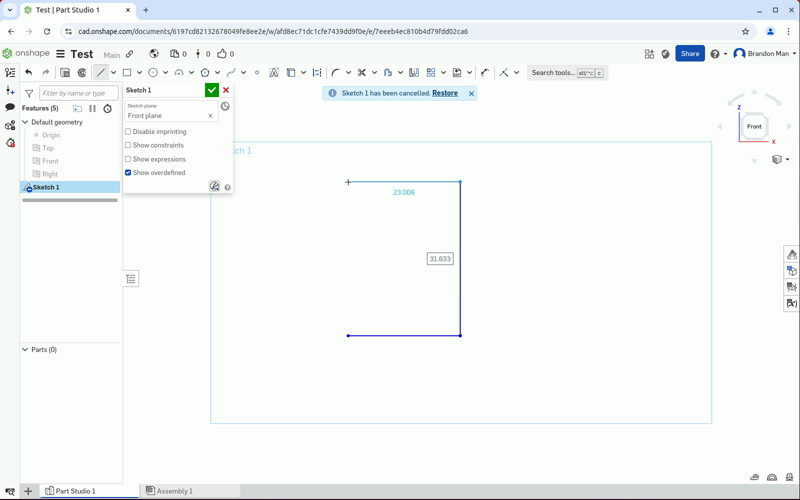
click(348, 181)
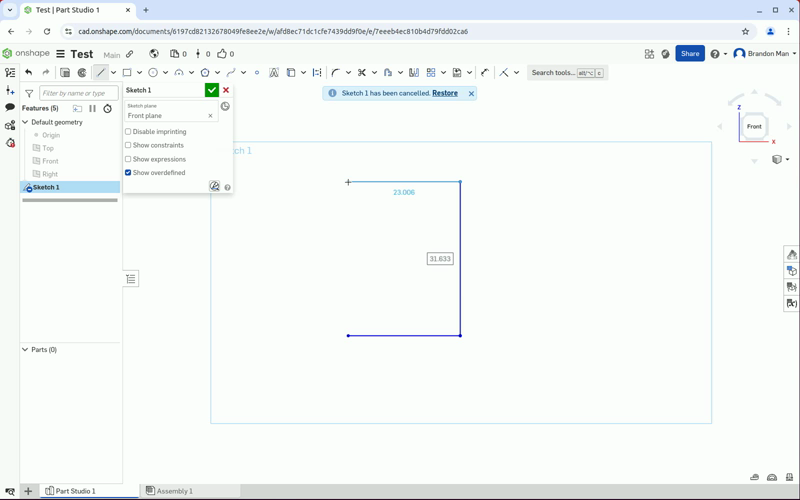
key_up(shift)
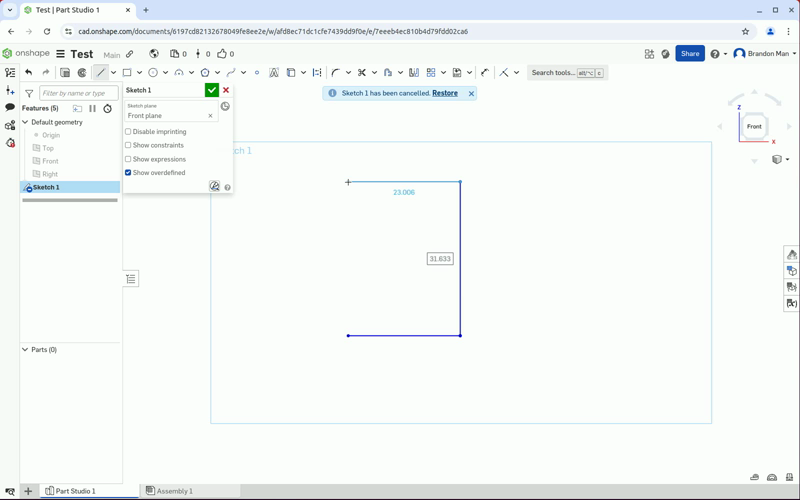
key_down(shift)
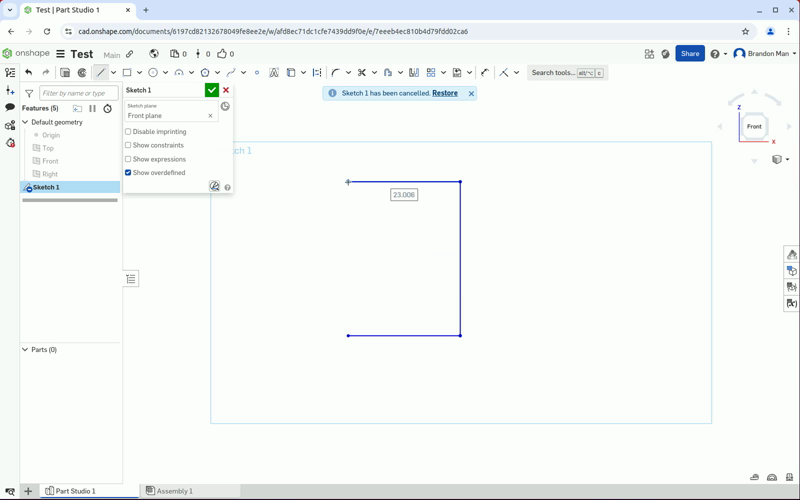
mouse_move(348, 335)
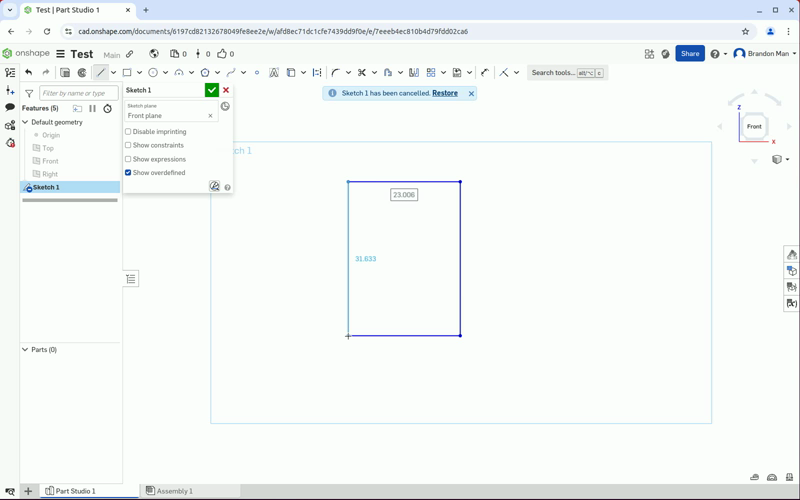
key_up(shift)
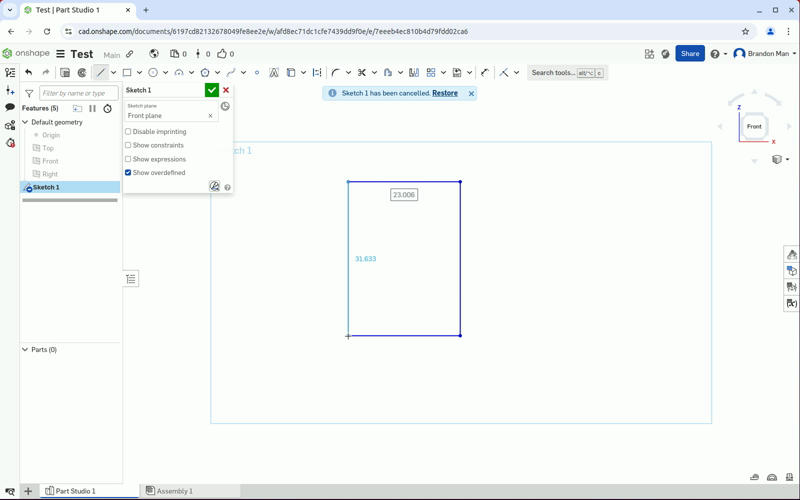
click(348, 335)
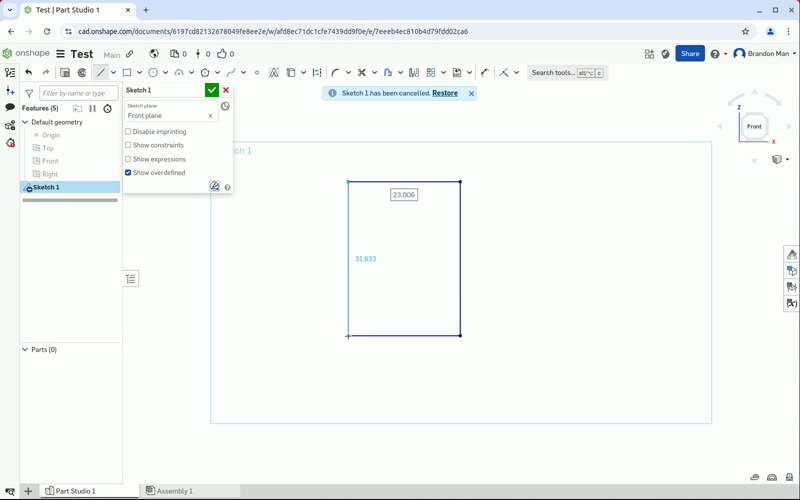
key(esc)
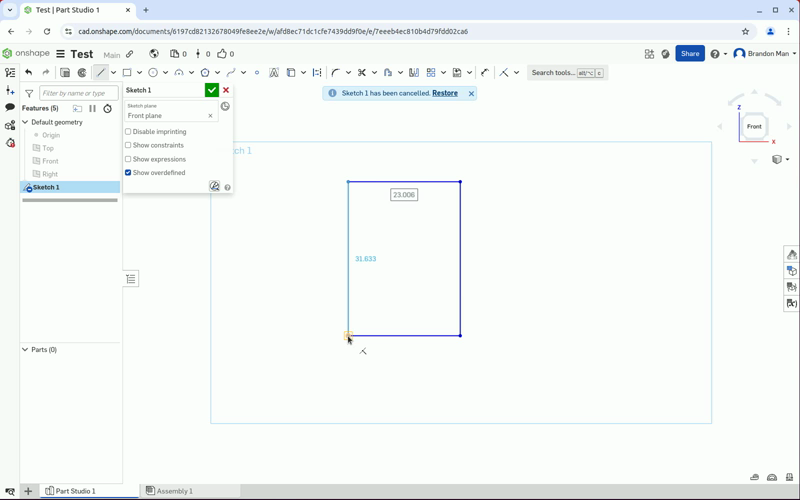
key(l)
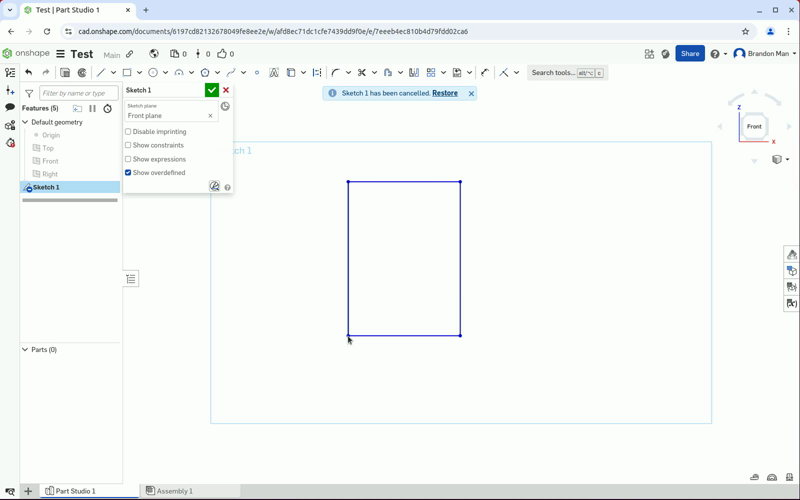
key_down(shift)
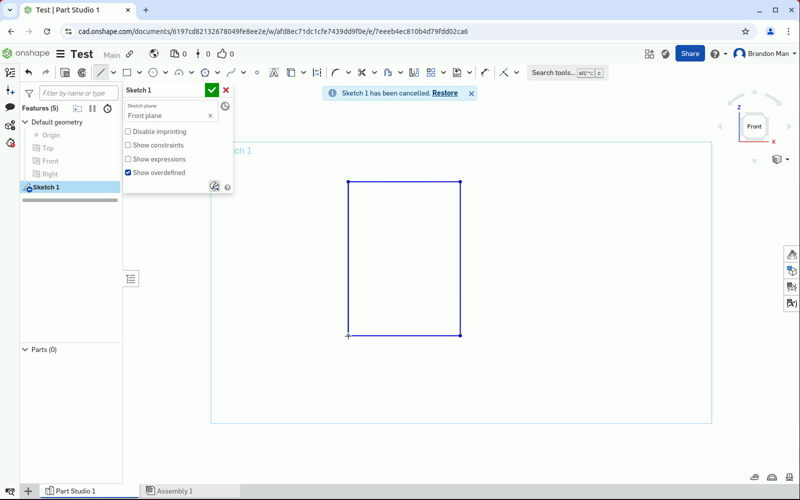
mouse_move(382, 312)
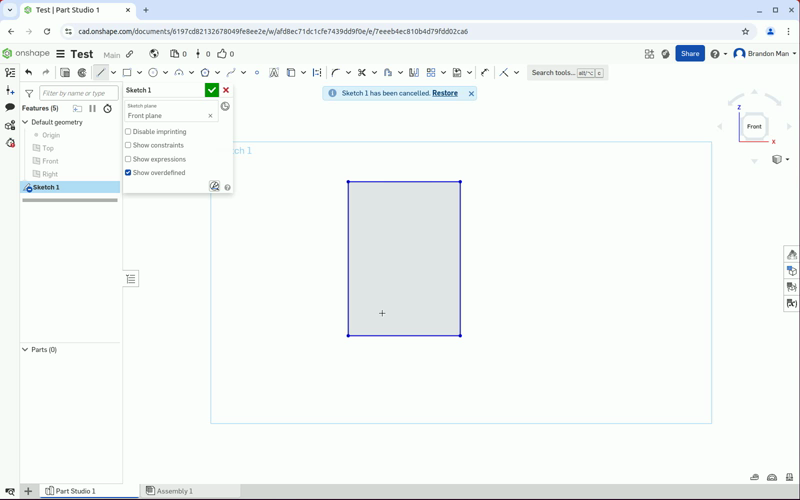
click(382, 312)
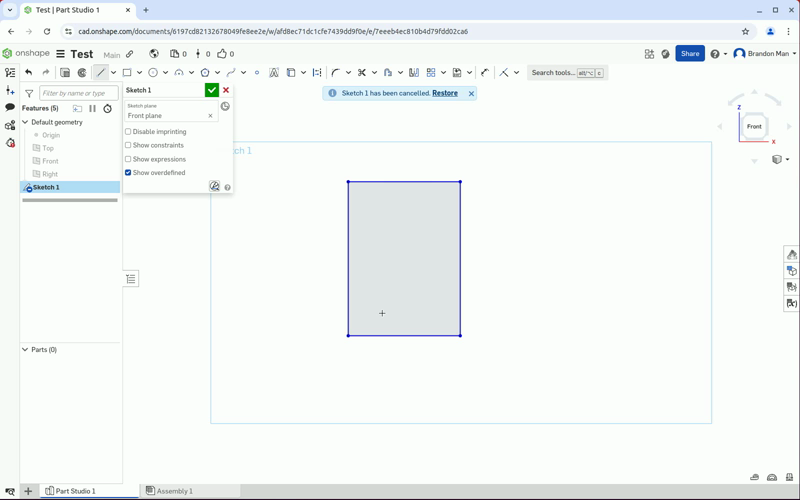
key_up(shift)
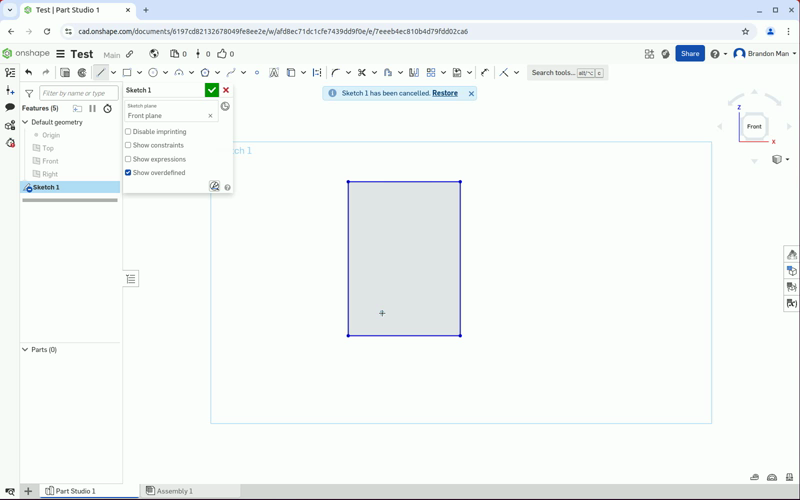
key_down(shift)
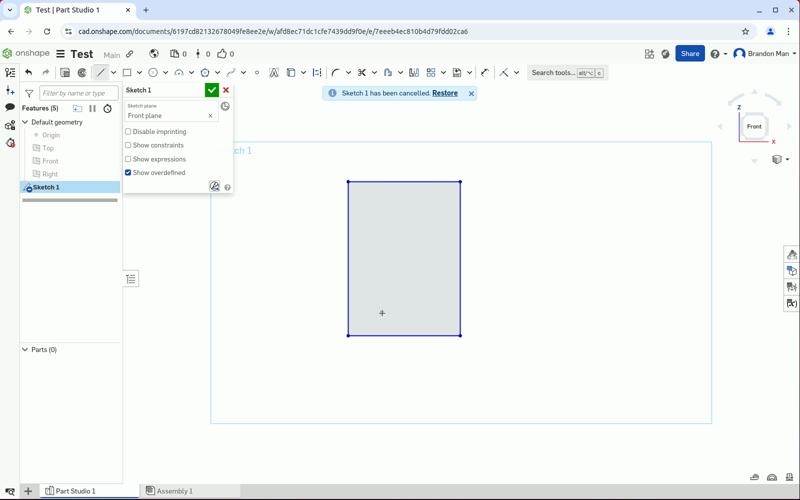
mouse_move(412, 312)
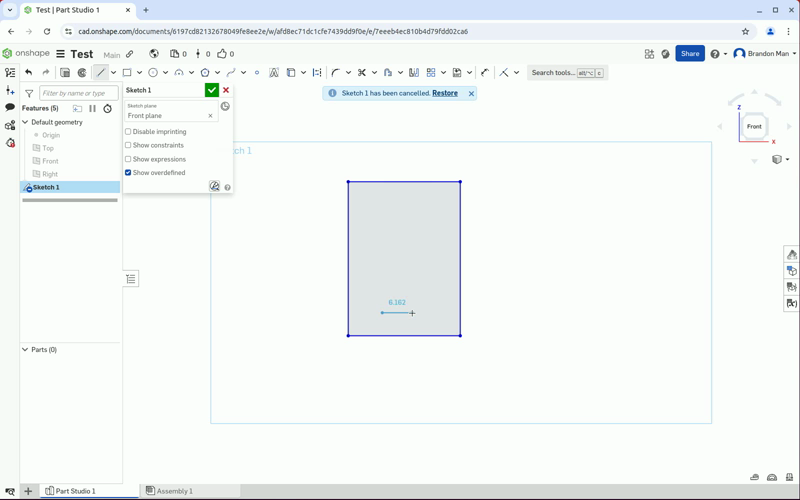
mouse_move(393, 312)
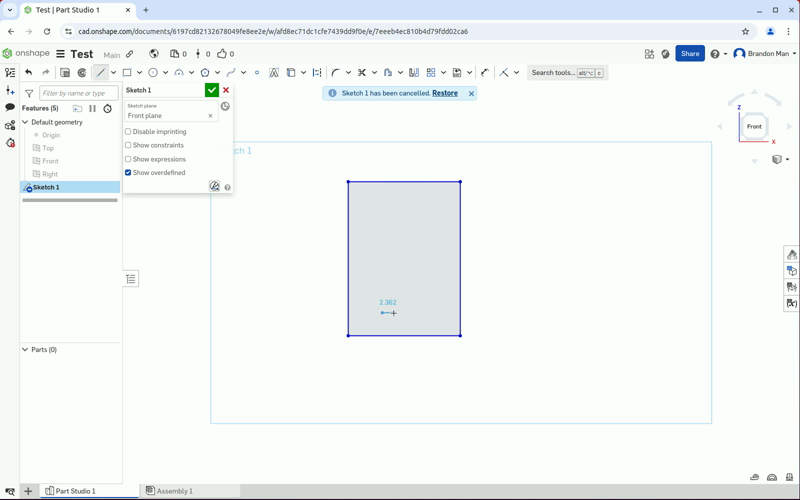
click(393, 312)
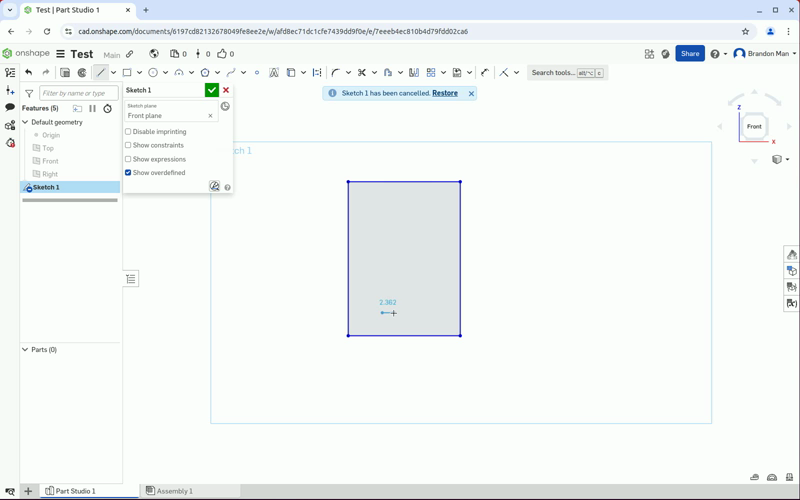
key_up(shift)
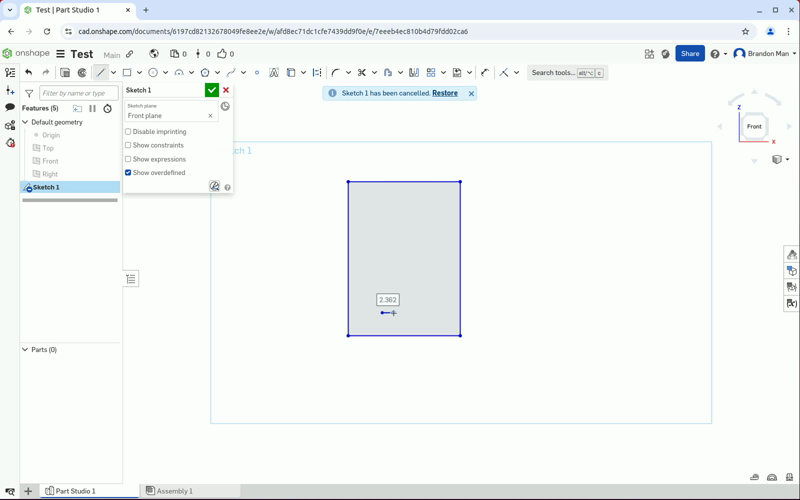
key_down(shift)
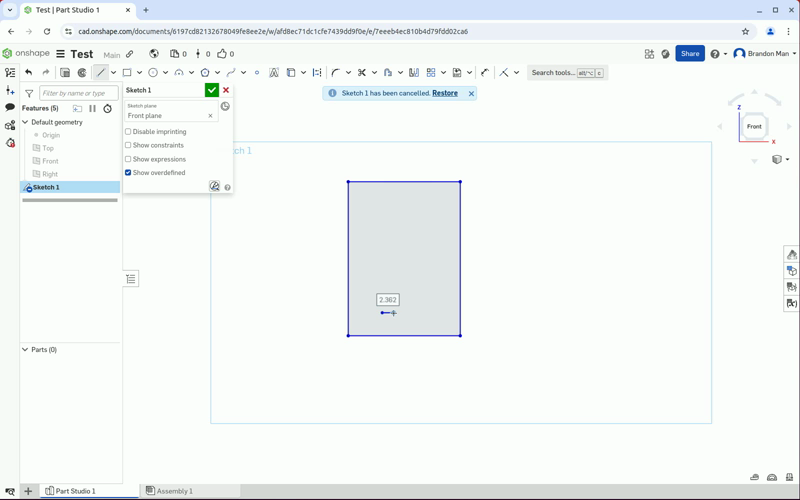
mouse_move(423, 312)
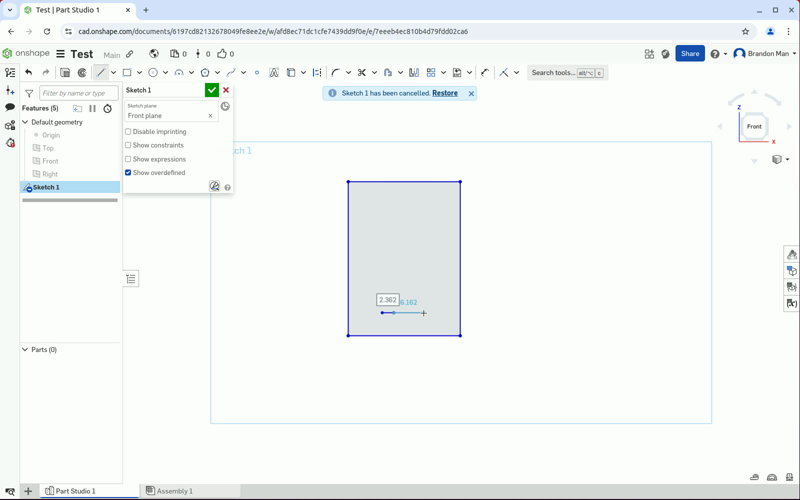
mouse_move(393, 303)
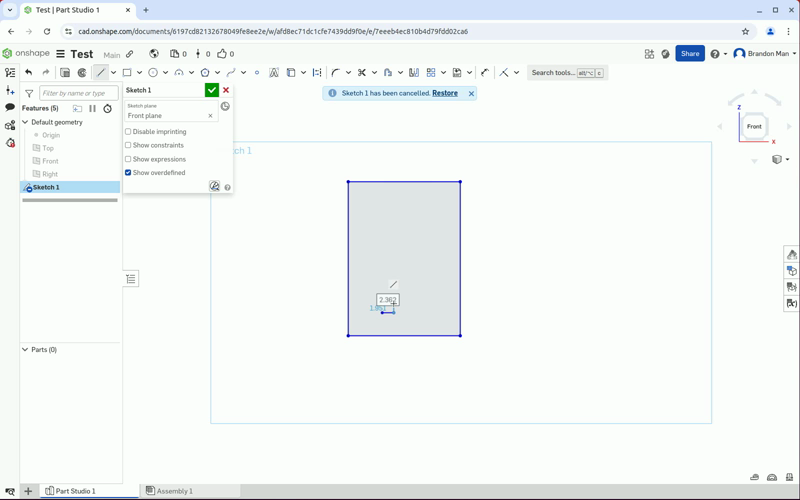
click(393, 303)
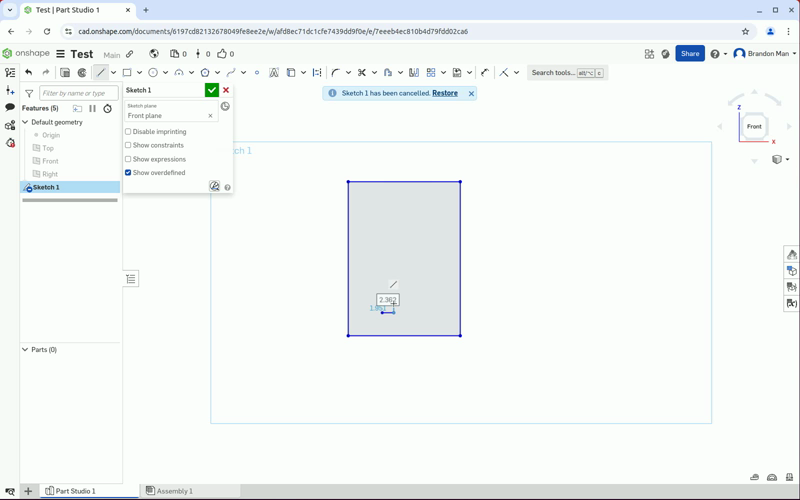
key_up(shift)
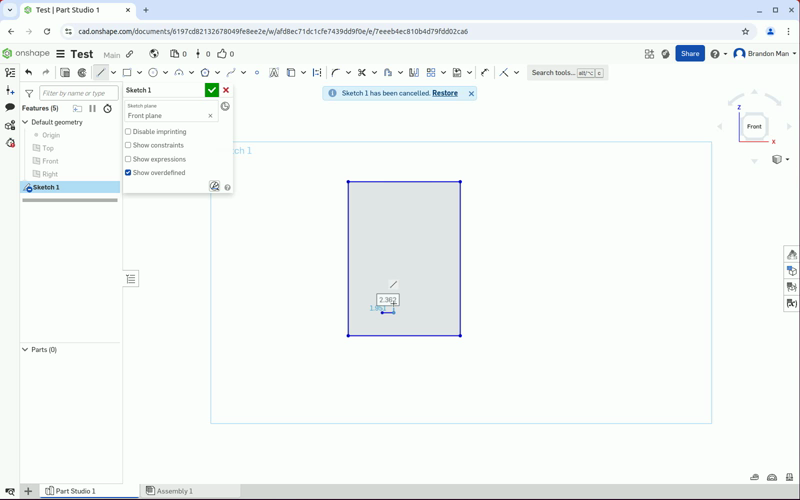
key_down(shift)
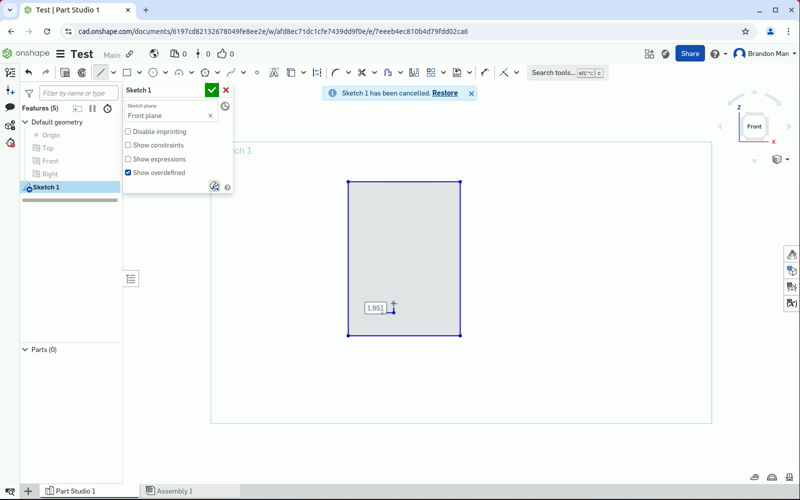
mouse_move(423, 303)
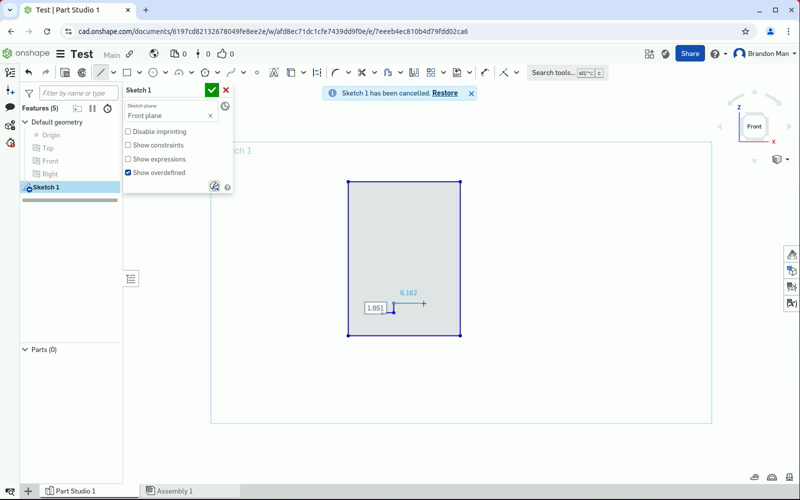
mouse_move(382, 303)
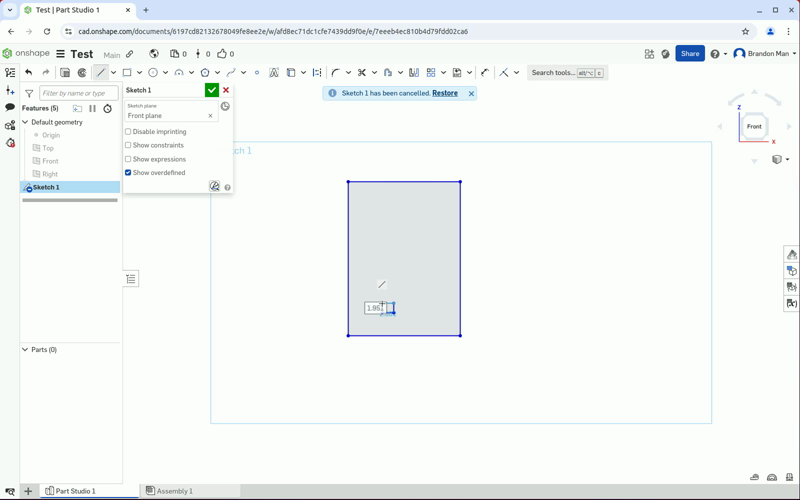
click(382, 303)
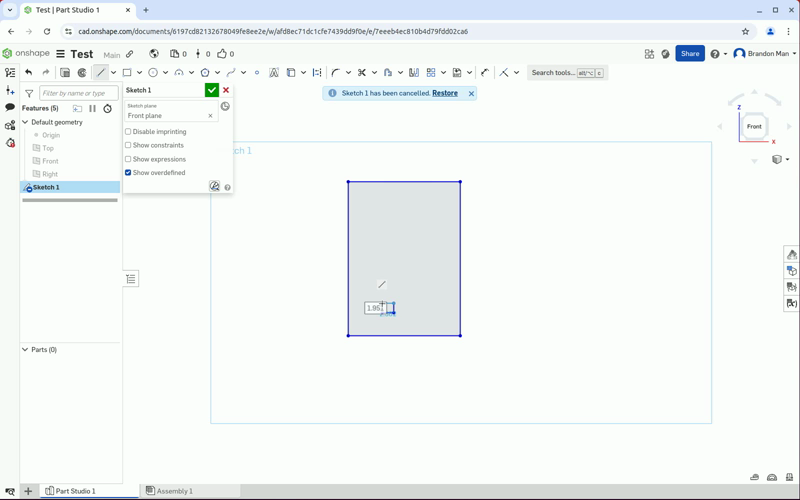
key_up(shift)
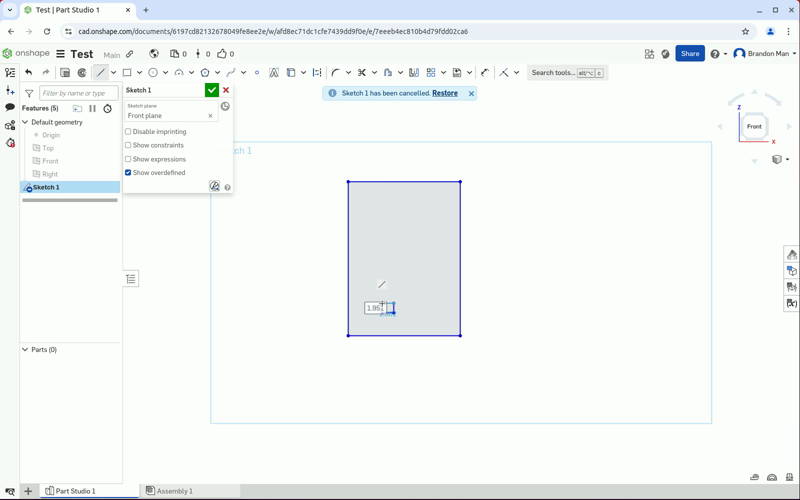
mouse_move(412, 303)
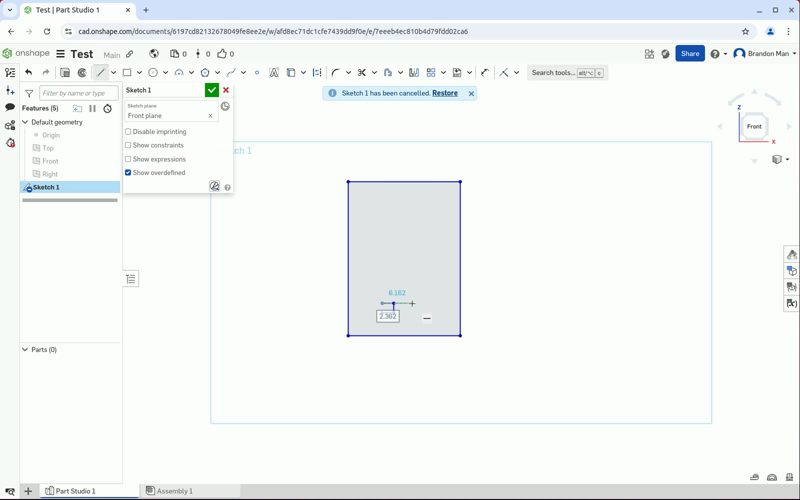
key_down(shift)
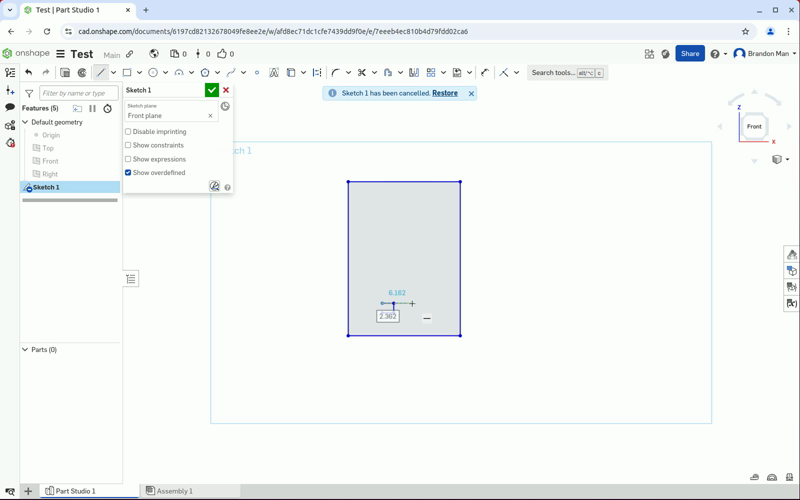
mouse_move(382, 312)
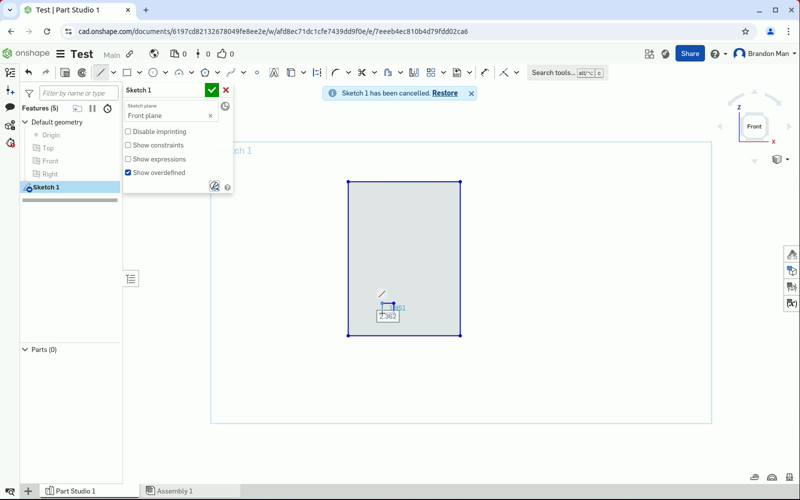
key_up(shift)
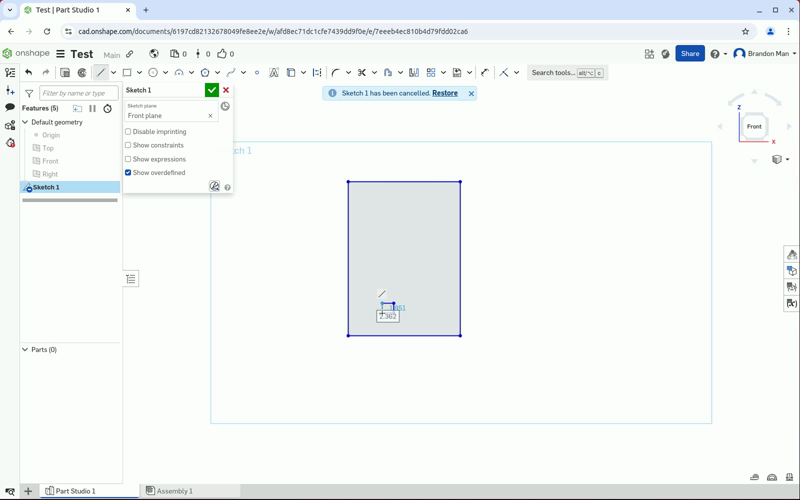
click(382, 312)
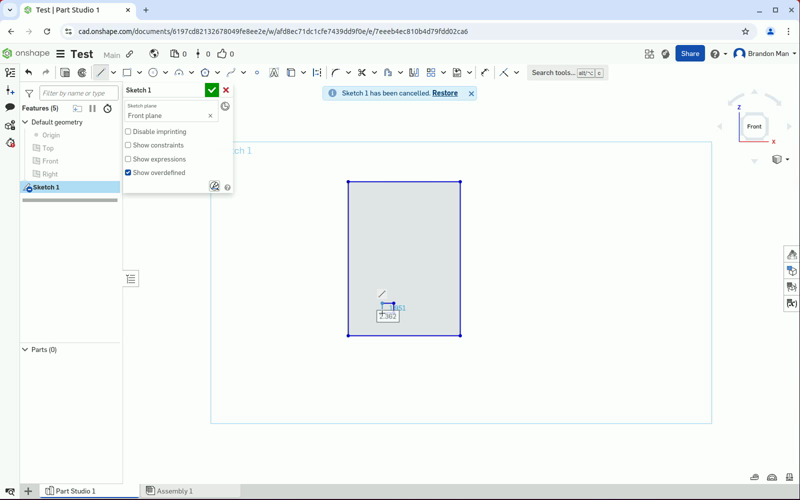
key(esc)
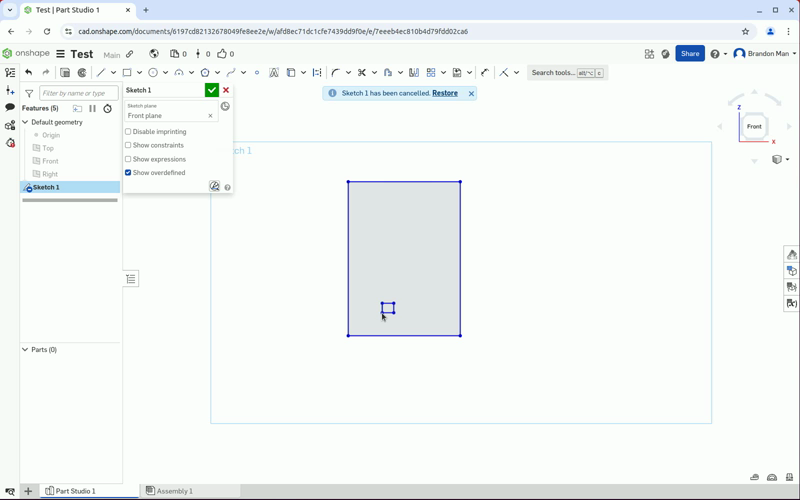
key(l)
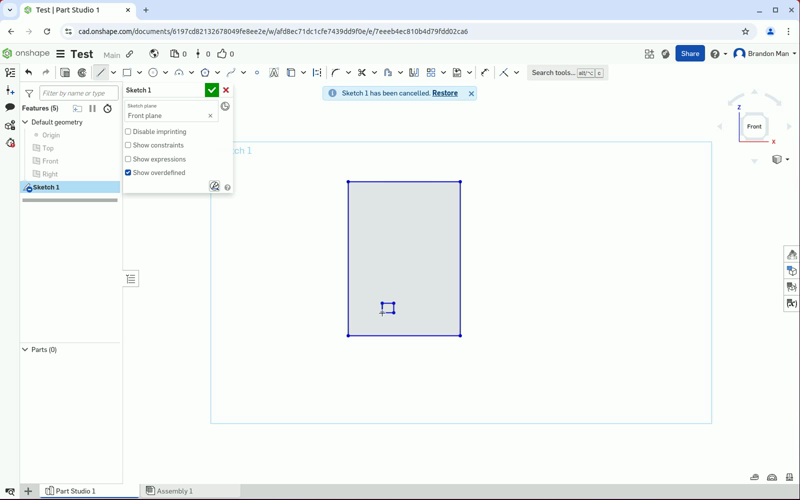
key_down(shift)
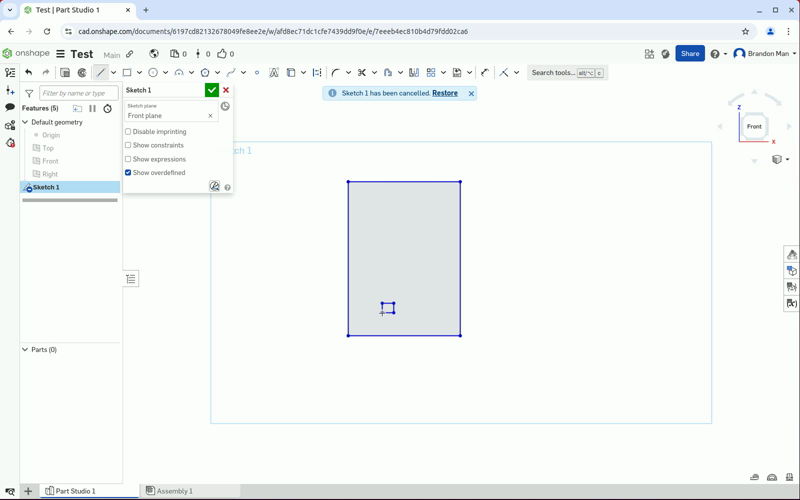
mouse_move(401, 290)
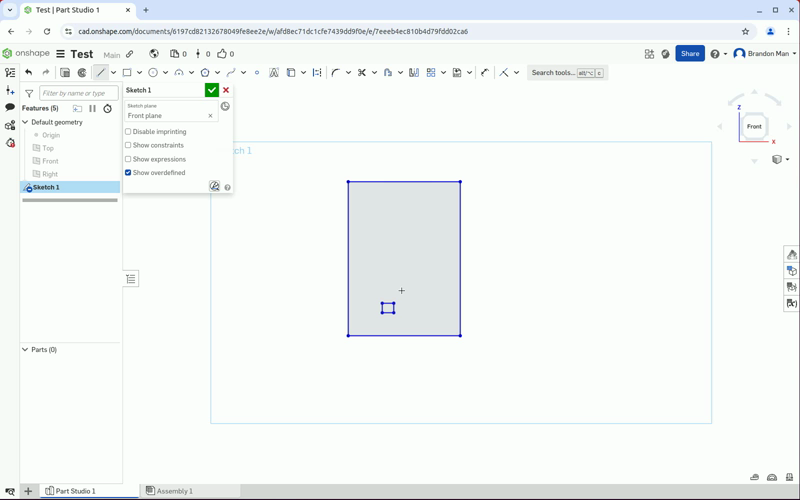
click(401, 290)
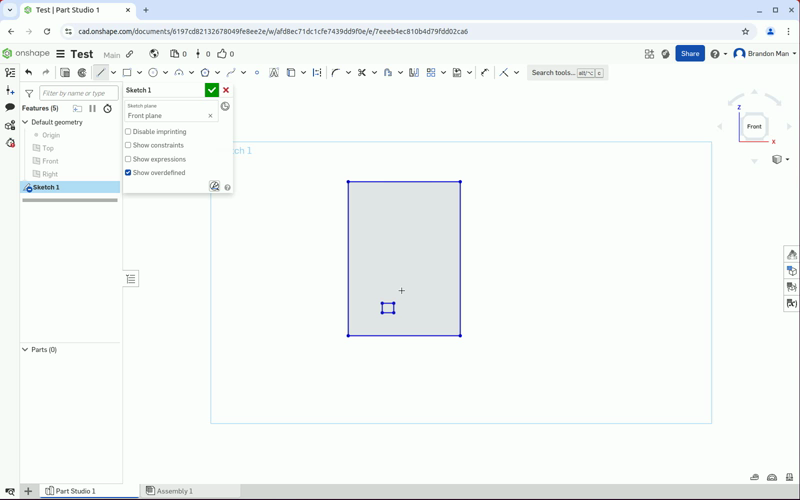
key_up(shift)
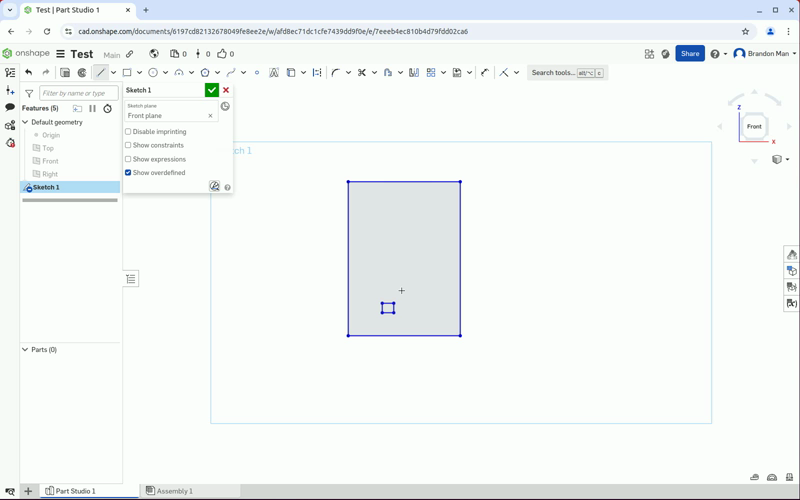
key_down(shift)
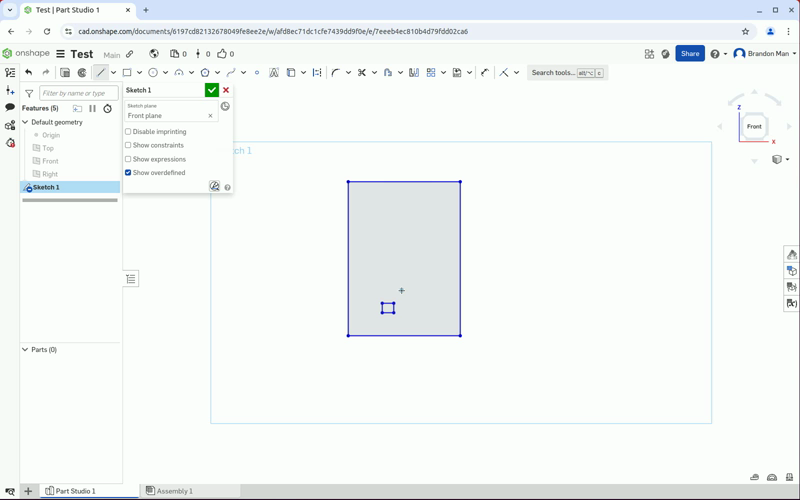
mouse_move(431, 290)
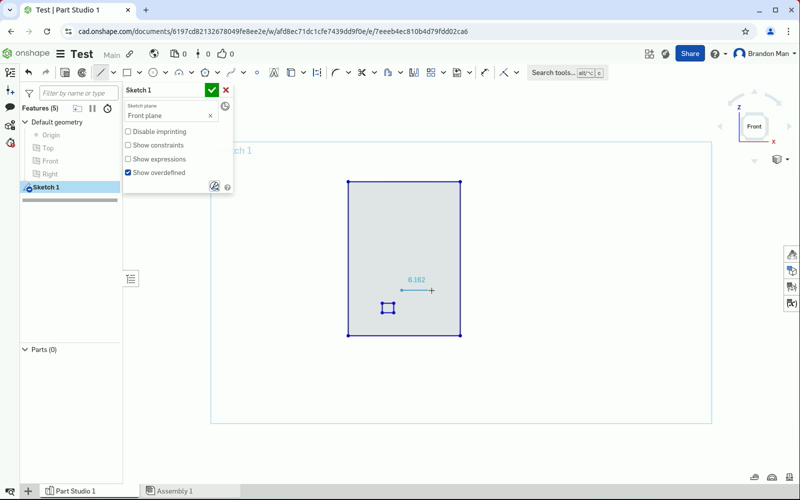
mouse_move(447, 290)
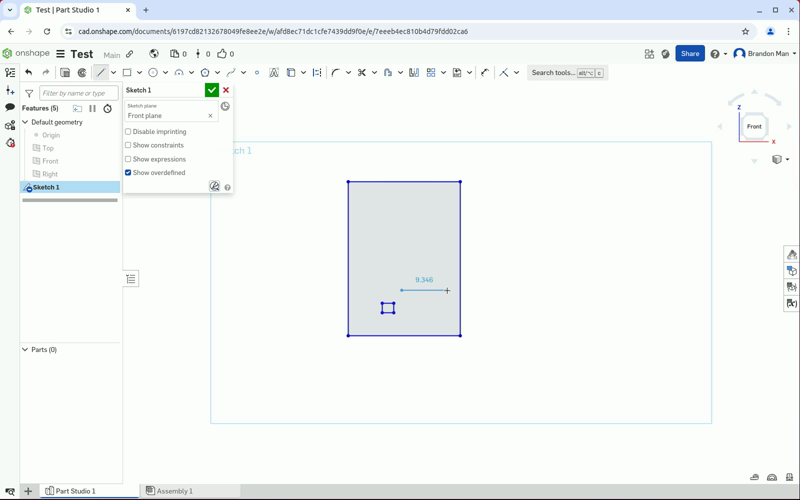
click(447, 290)
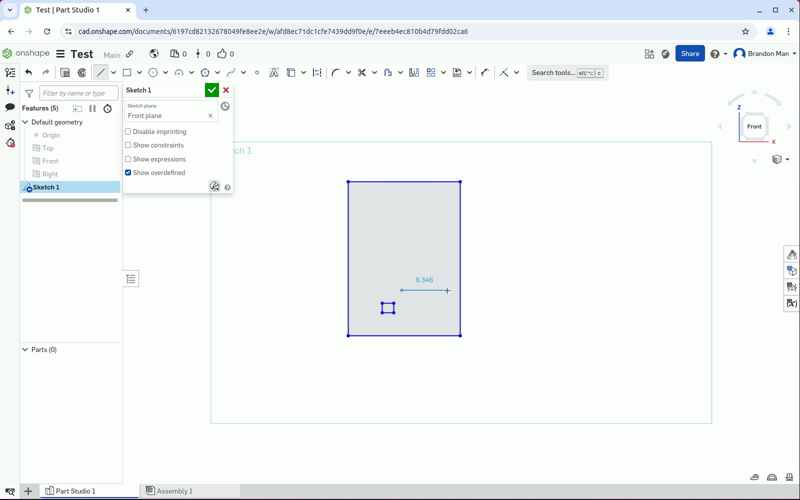
key_up(shift)
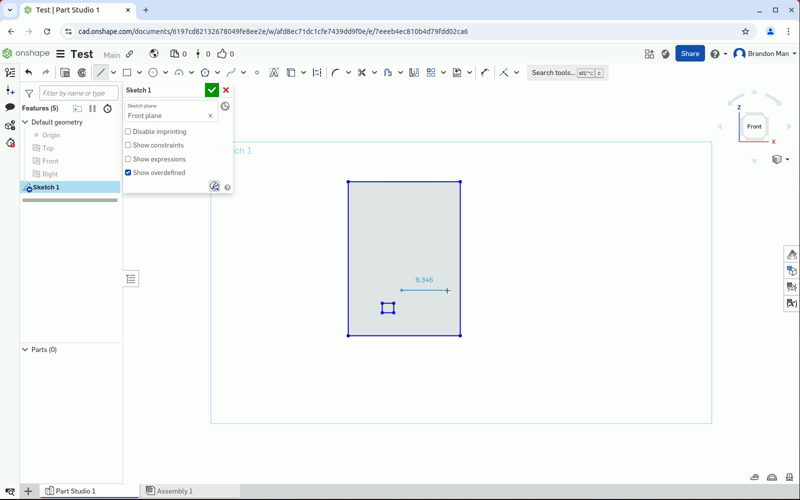
key_down(shift)
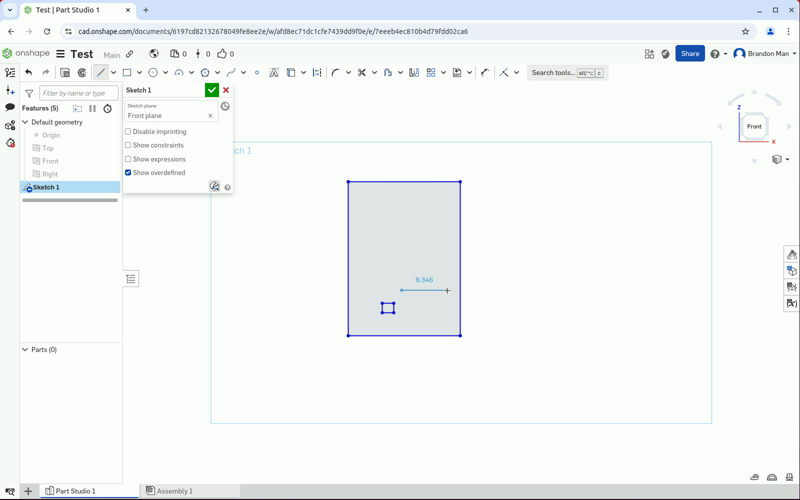
mouse_move(447, 204)
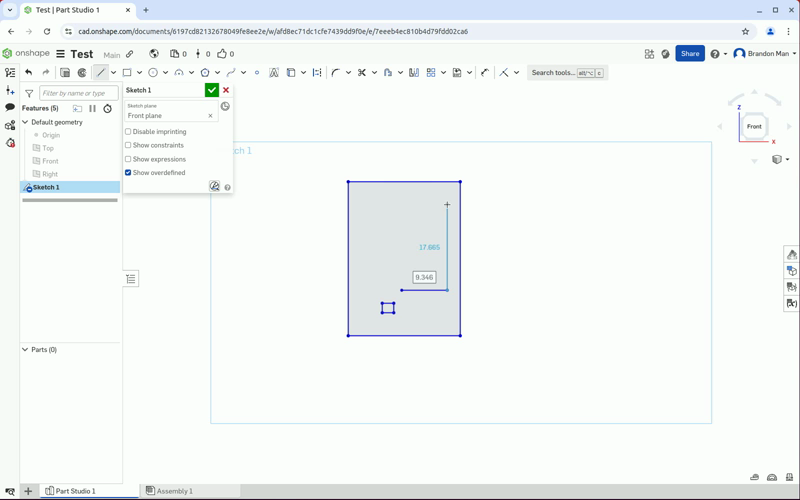
click(447, 204)
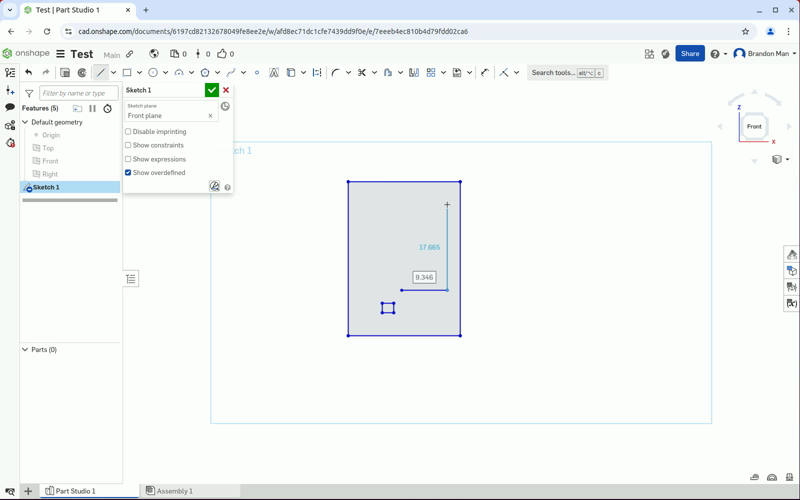
key_up(shift)
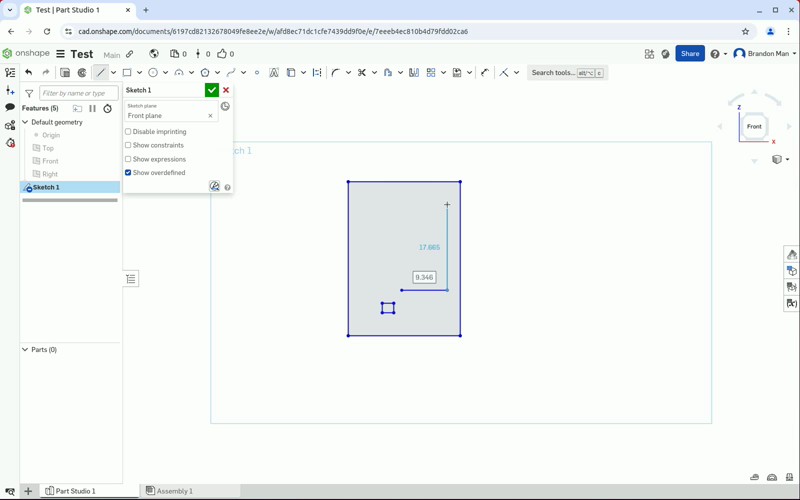
key_down(shift)
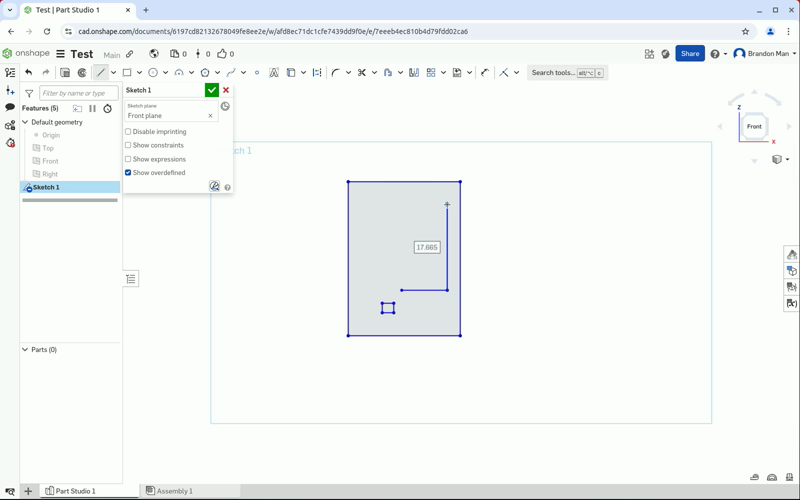
mouse_move(477, 204)
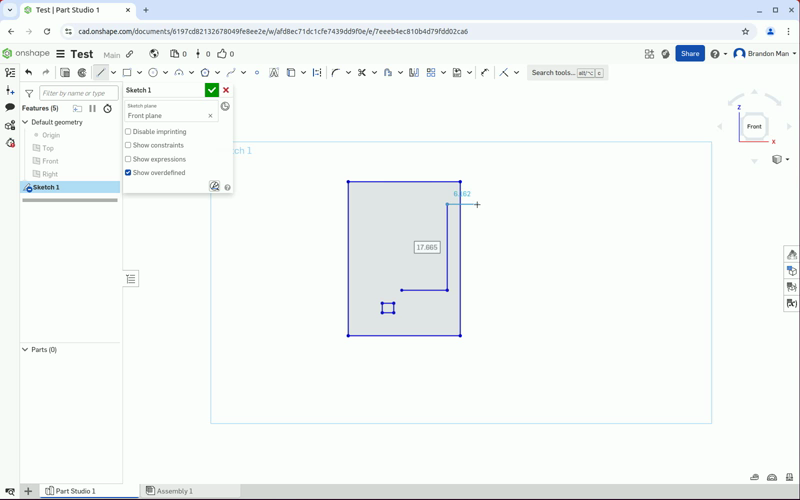
mouse_move(401, 204)
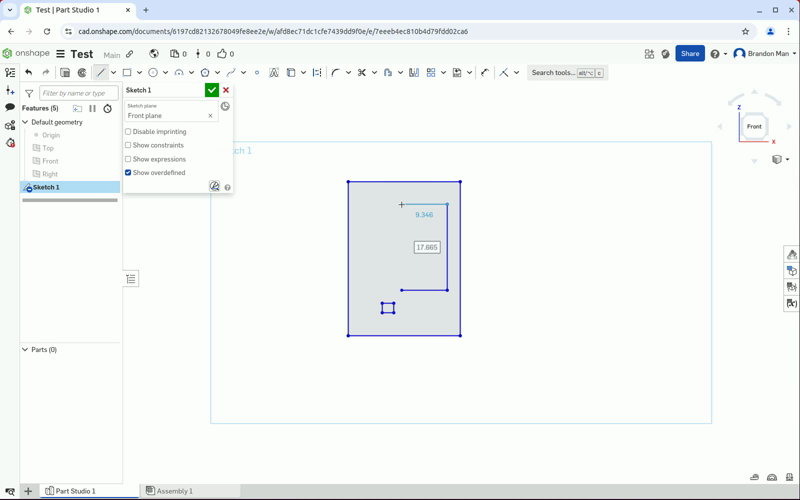
click(401, 204)
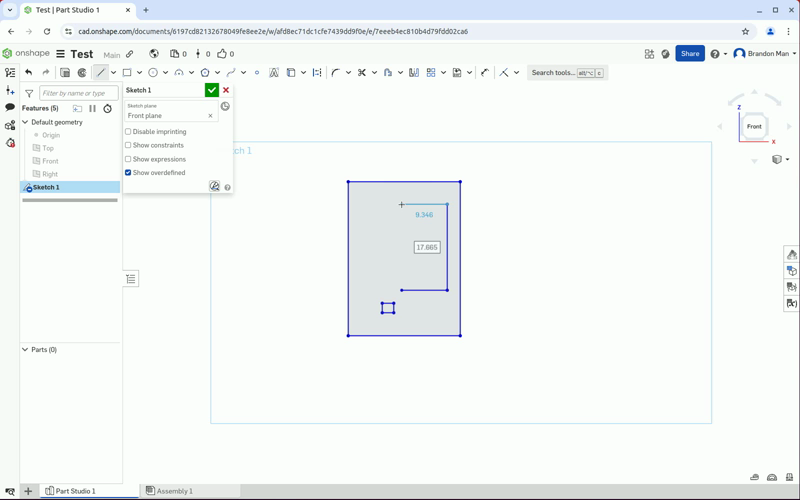
key_up(shift)
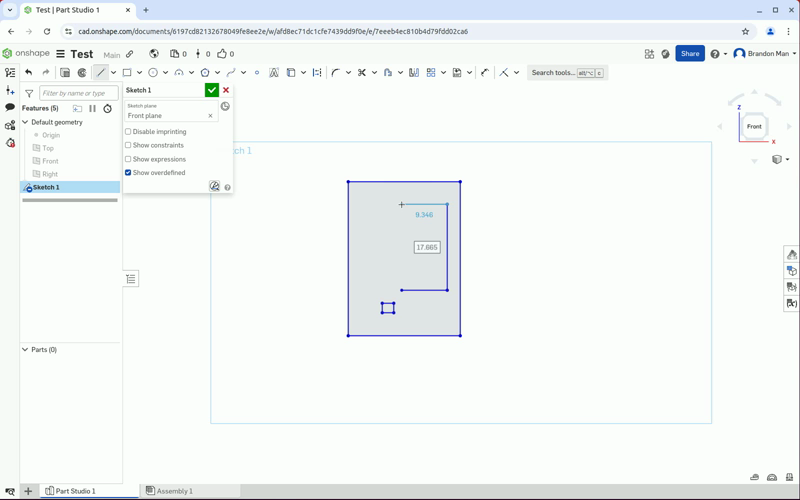
key_down(shift)
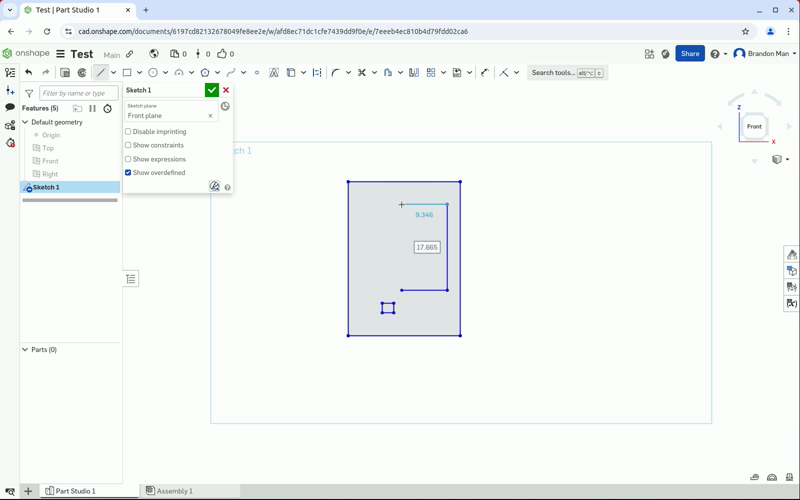
mouse_move(401, 290)
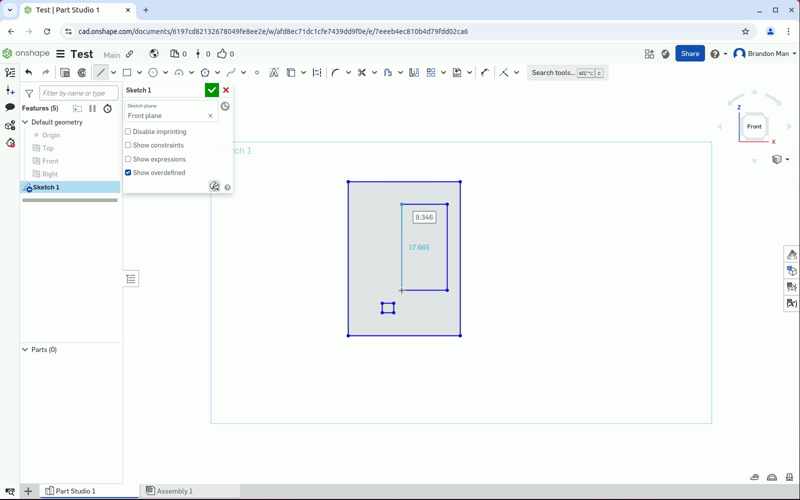
key_up(shift)
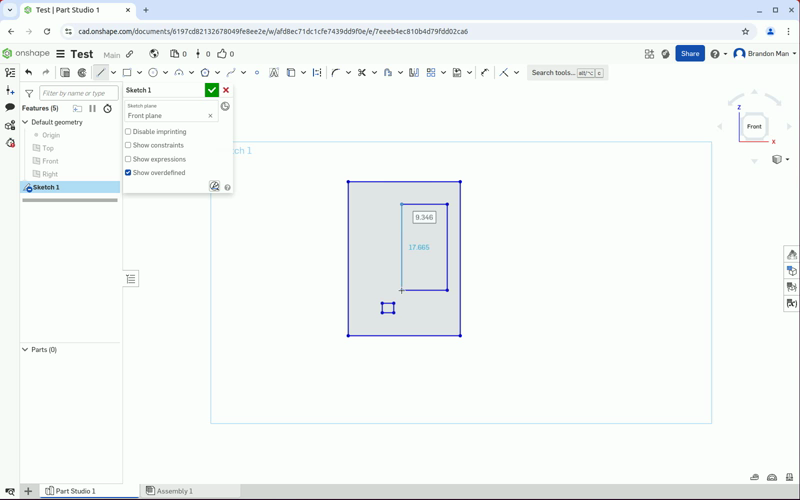
click(401, 290)
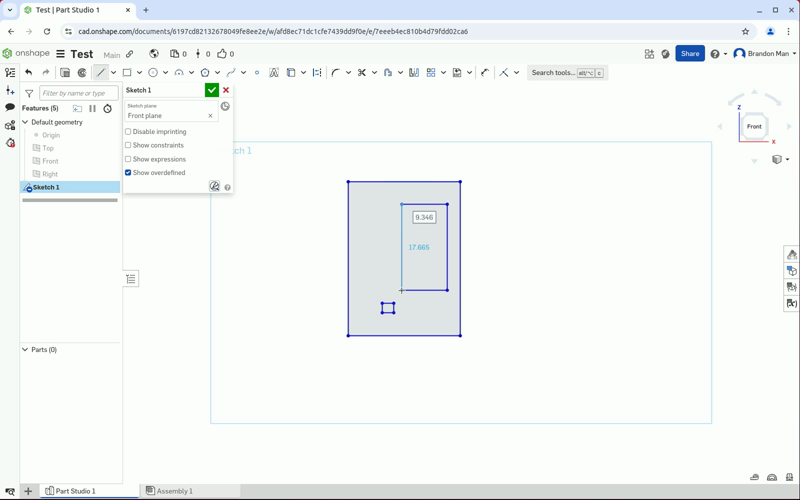
key(esc)
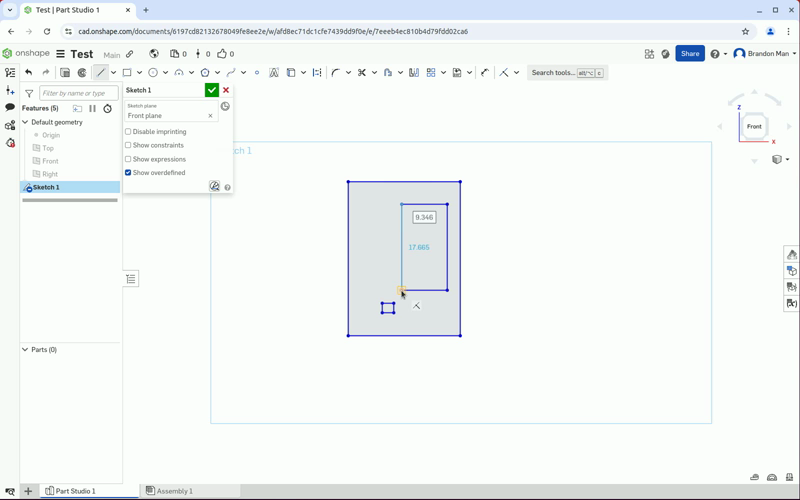
mouse_move(373, 193)
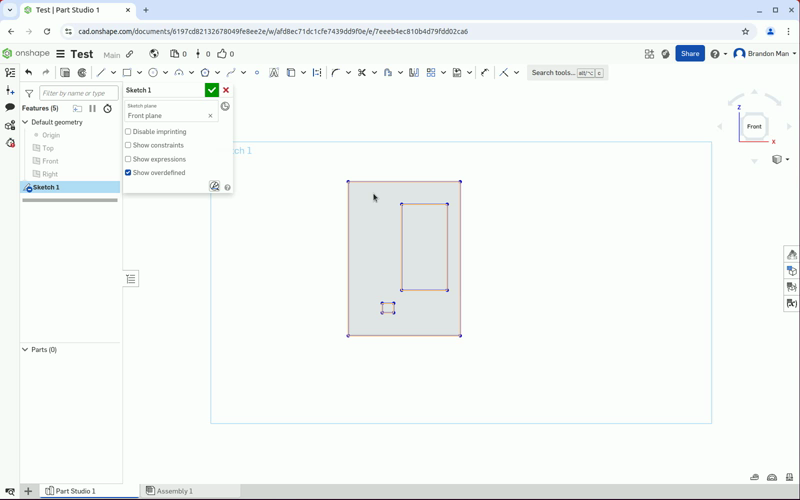
click(373, 193)
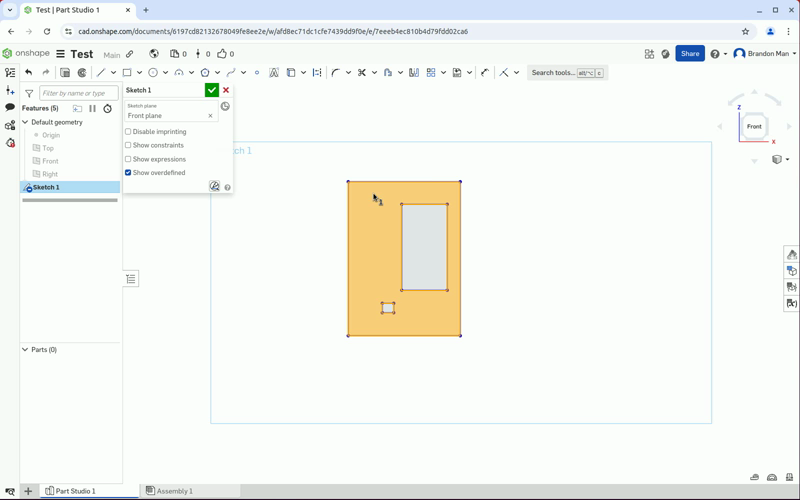
mouse_move(73, 352)
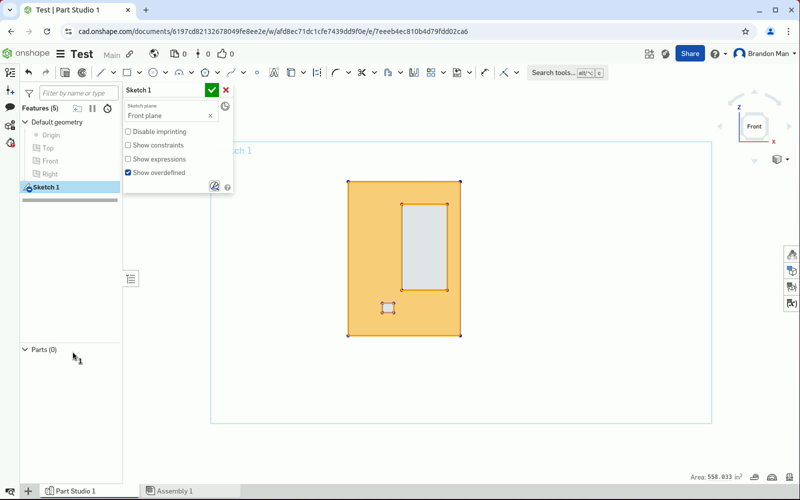
key(shift+y)
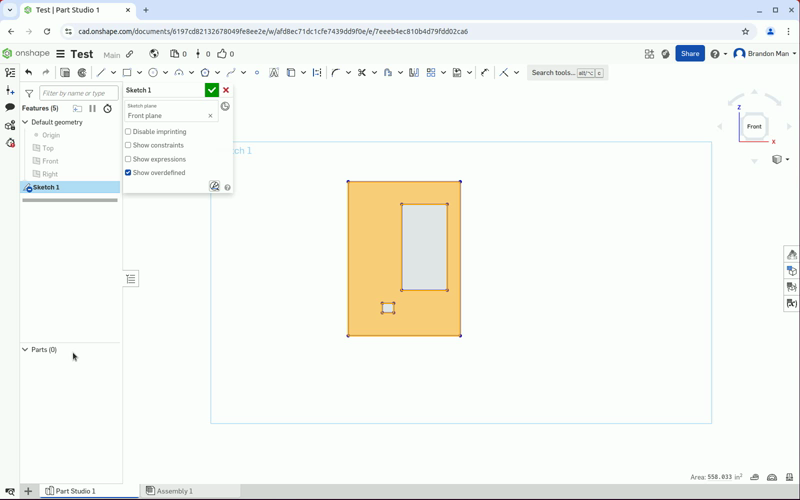
key(shift+e)
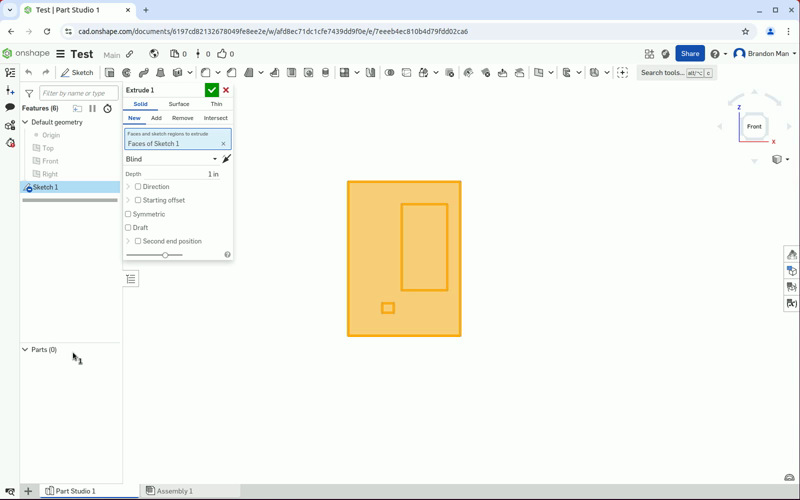
mouse_move(143, 106)
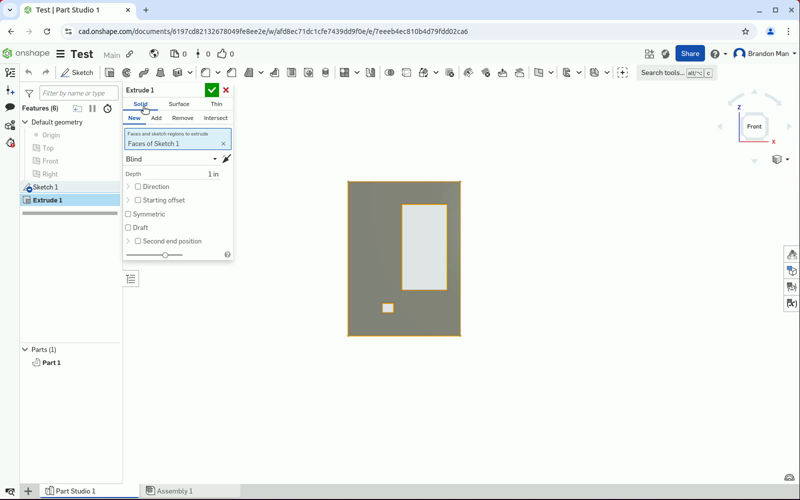
click(143, 106)
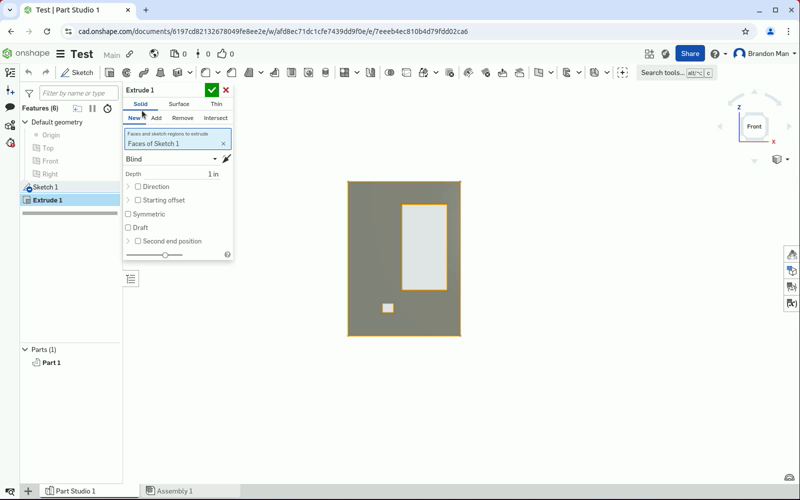
mouse_move(137, 120)
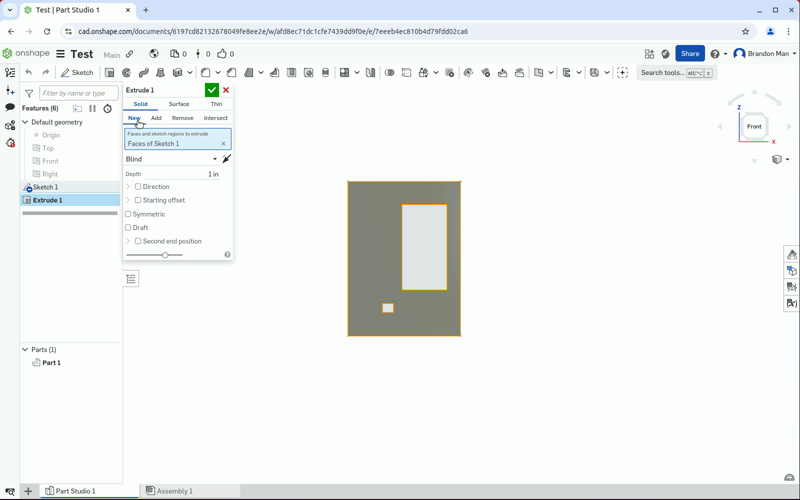
click(137, 120)
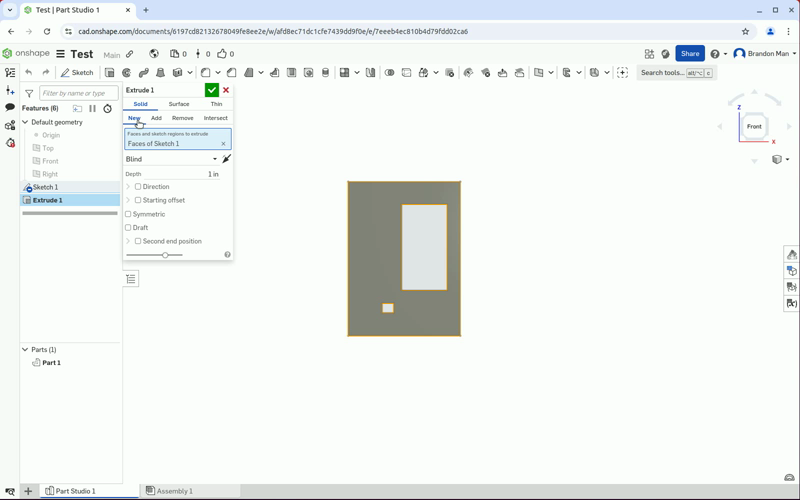
key(tab, 4)
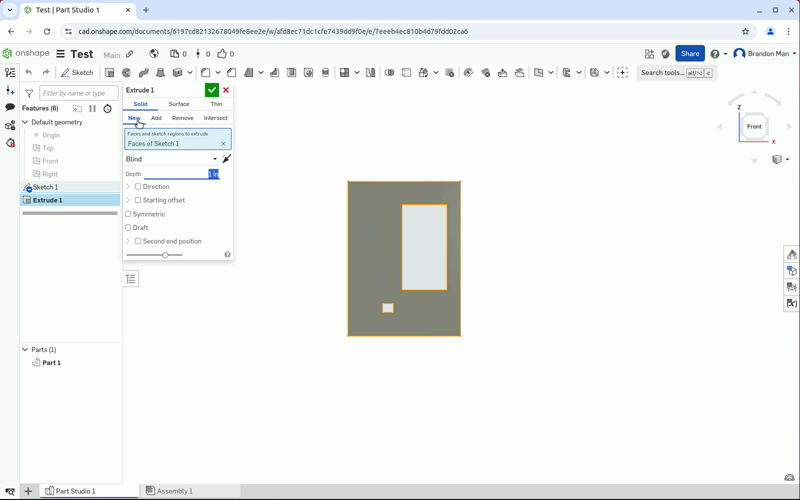
text(0.481)
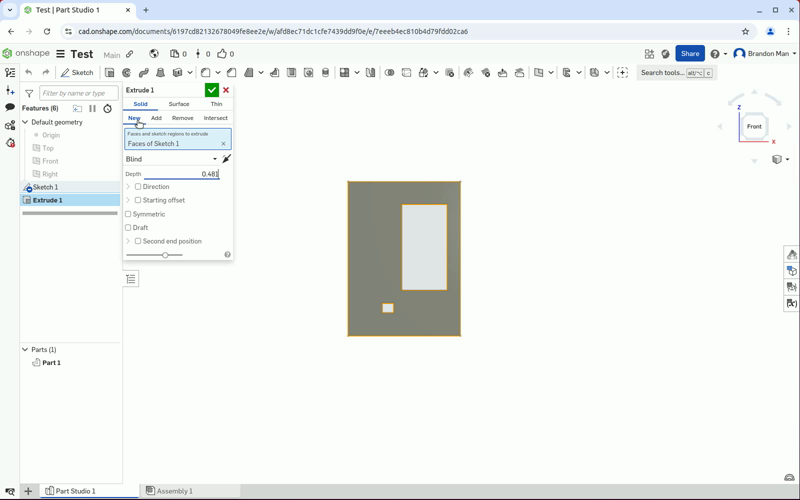
key(enter)
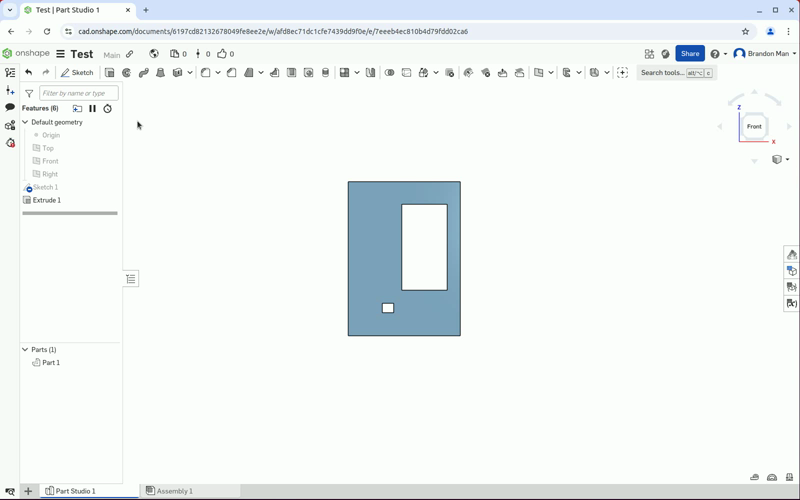
key(shift+h)
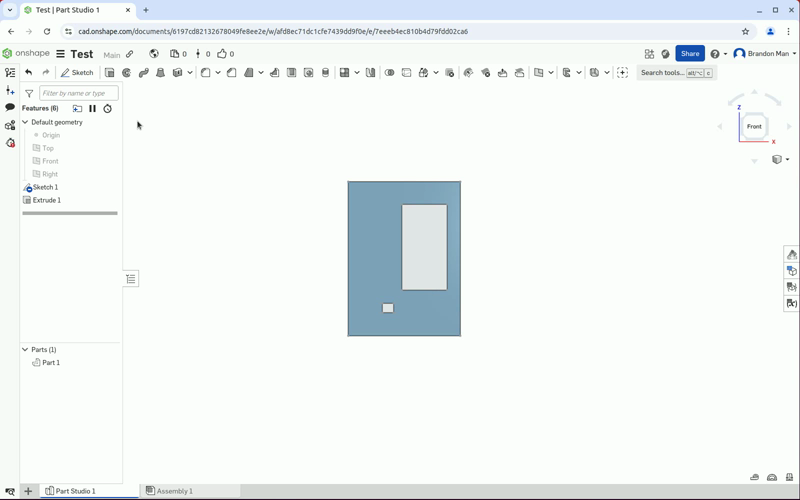
key(shift+h)
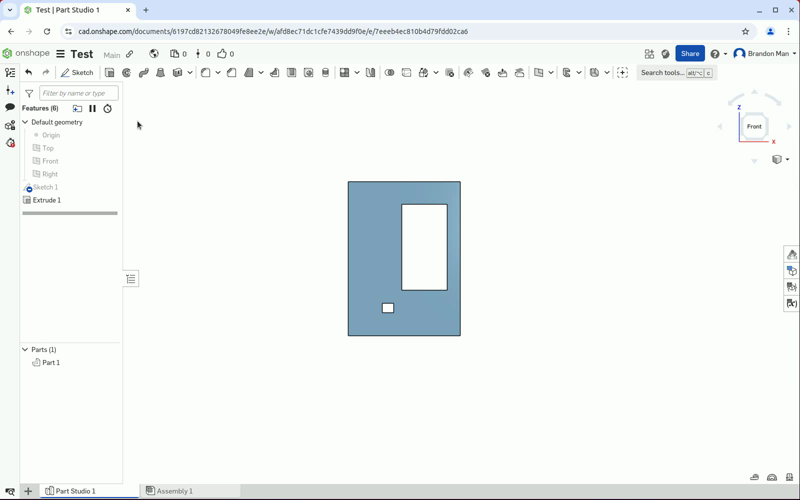
mouse_move(73, 189)
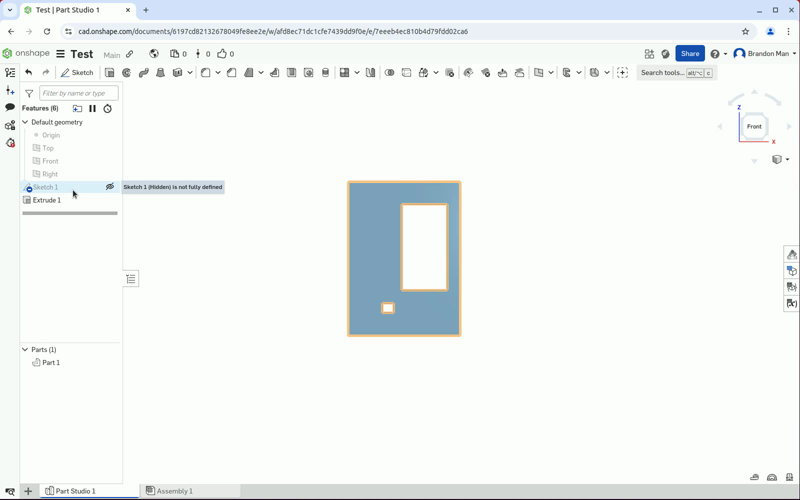
click(73, 189)
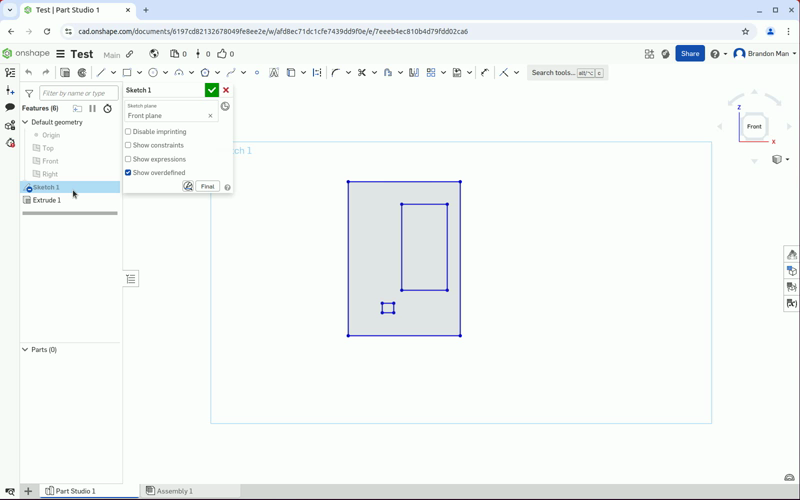
mouse_move(229, 92)
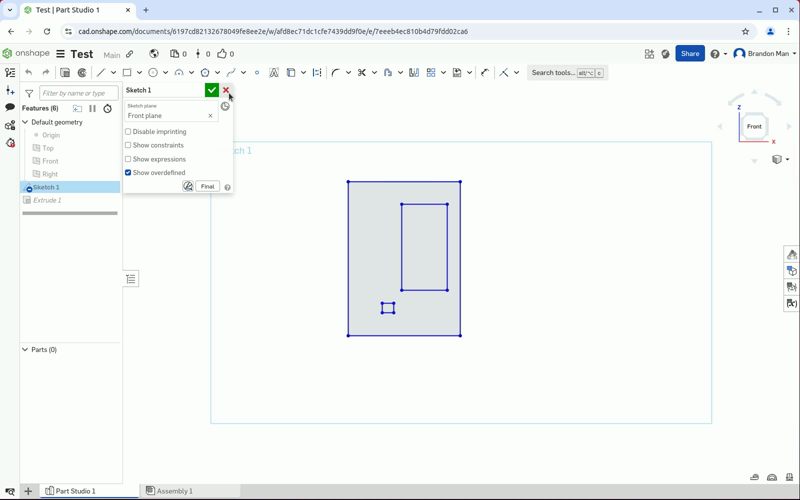
click(229, 92)
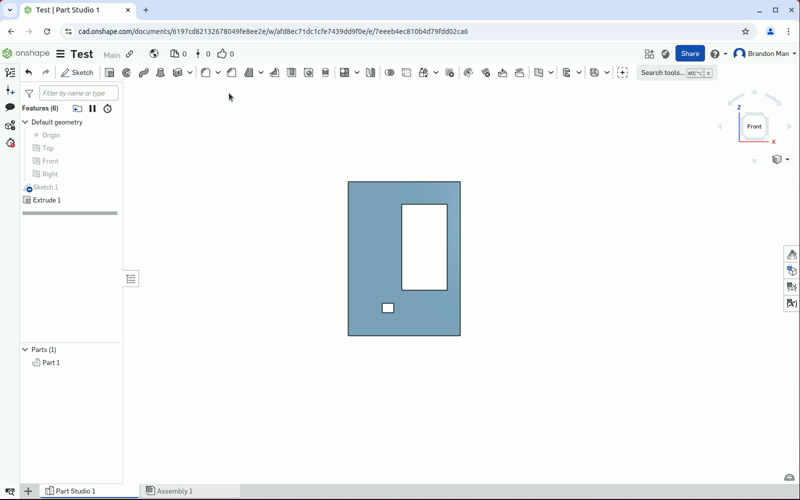
mouse_move(73, 352)
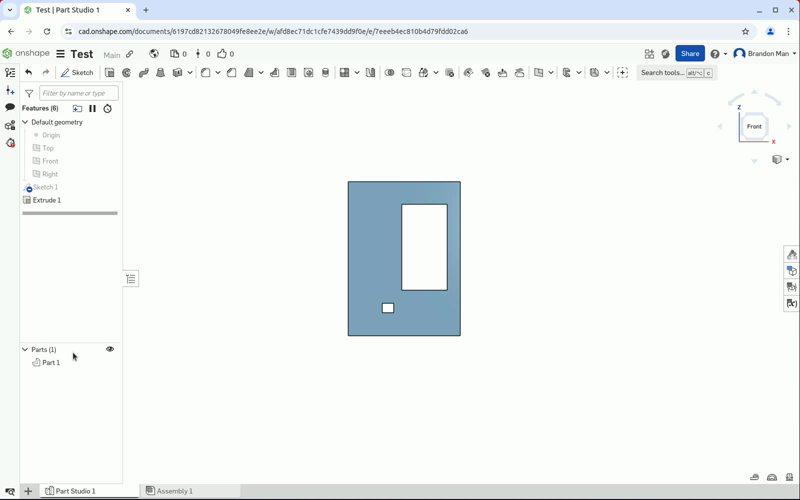
key(y)
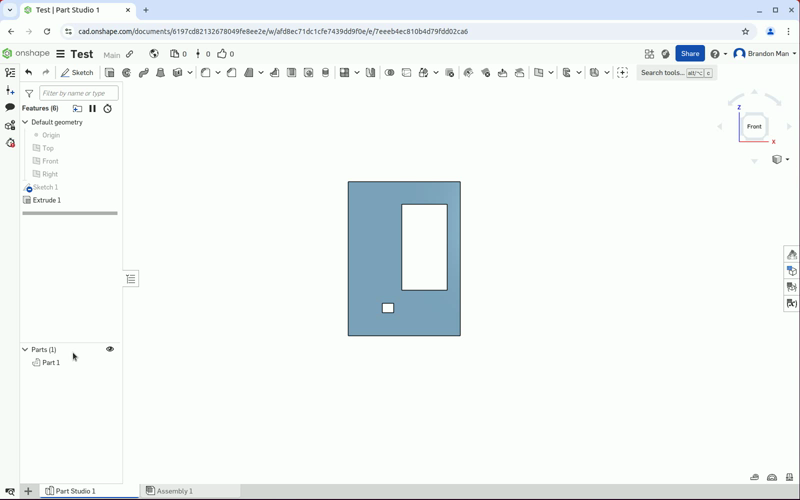
key(shift+p)
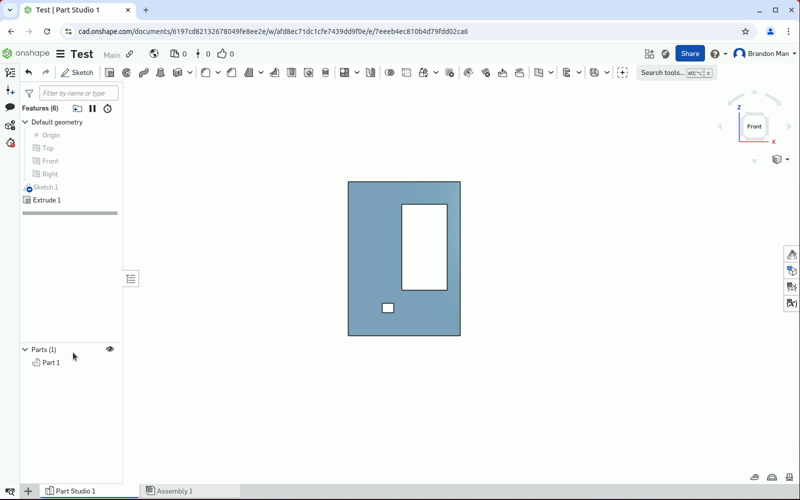
key(space)
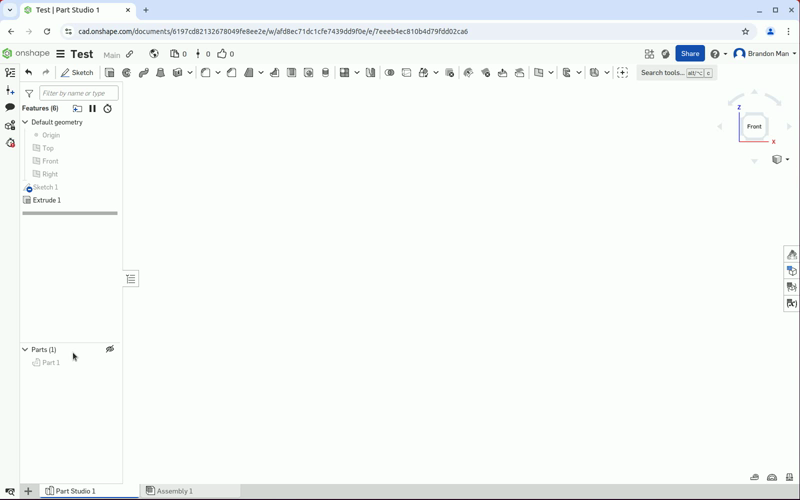
key_down(shift)
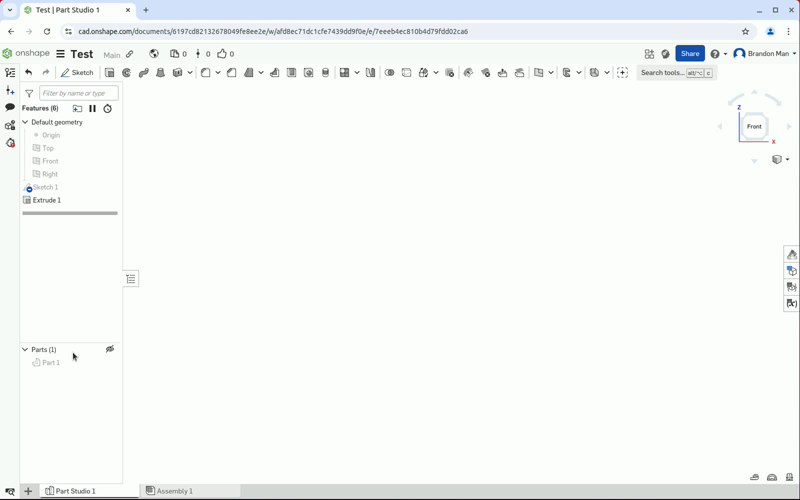
key(left)
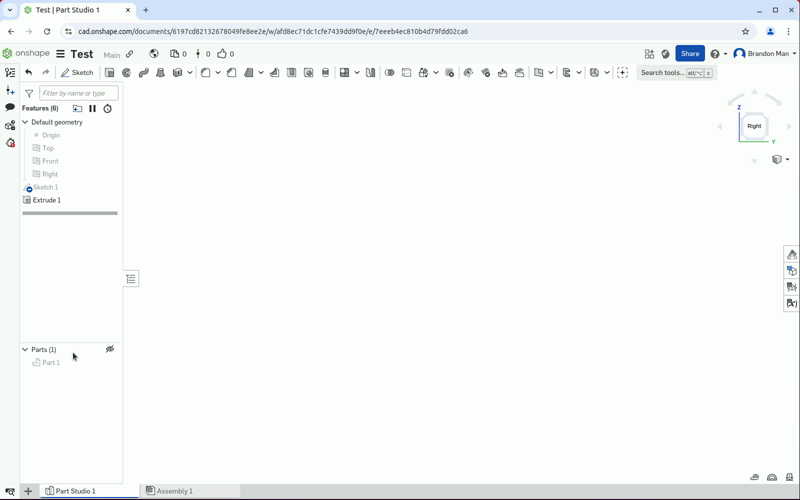
key_up(shift)
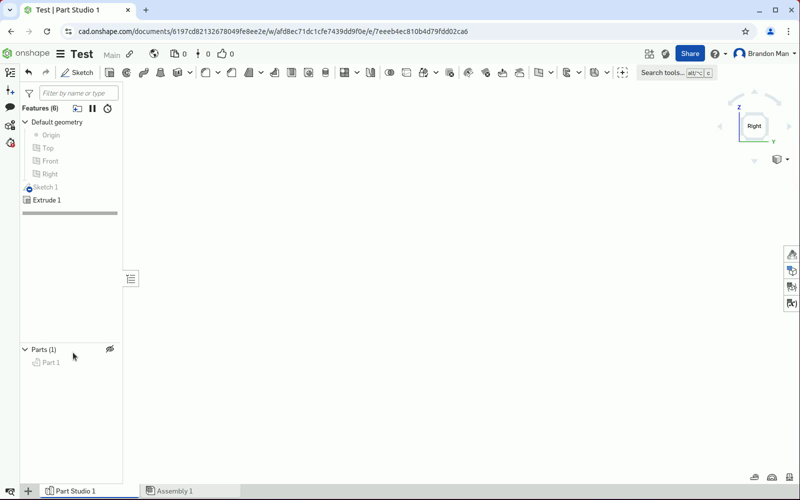
mouse_move(73, 352)
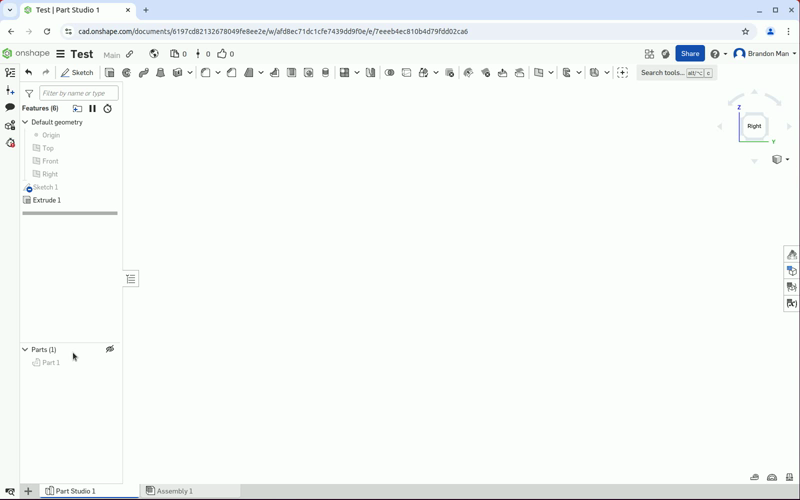
key(shift+y)
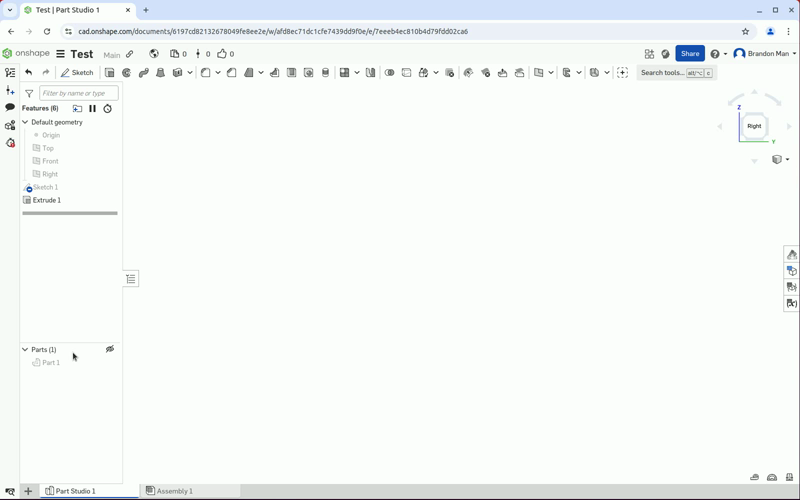
key(shift+s)
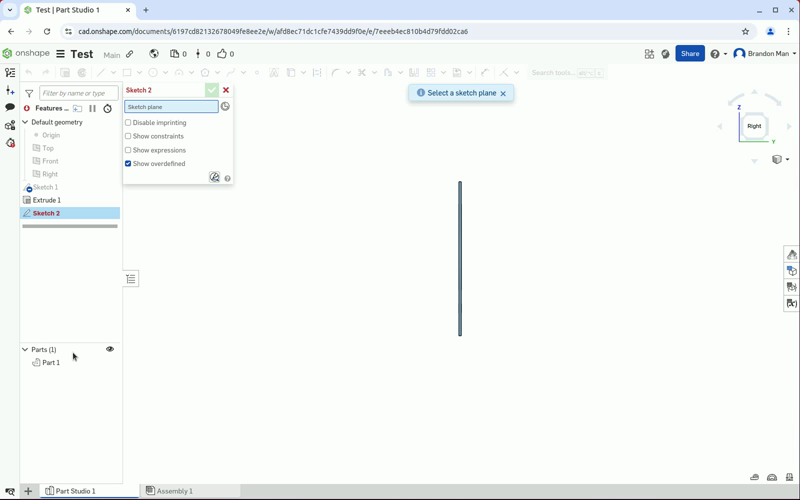
mouse_move(73, 176)
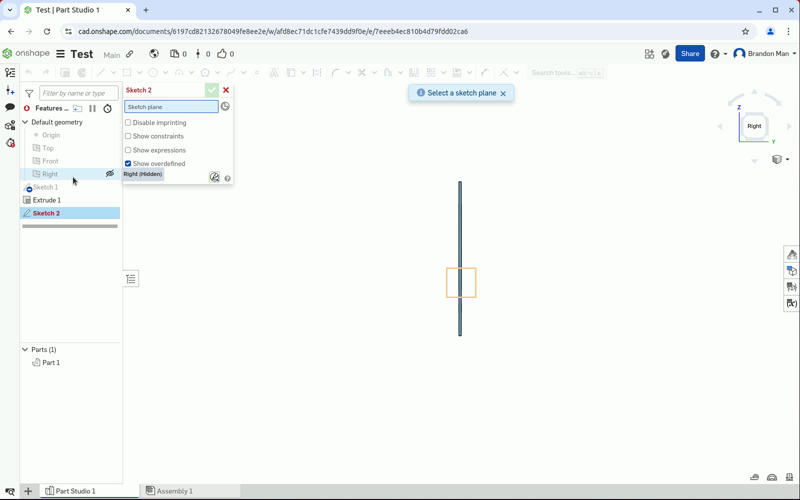
click(73, 176)
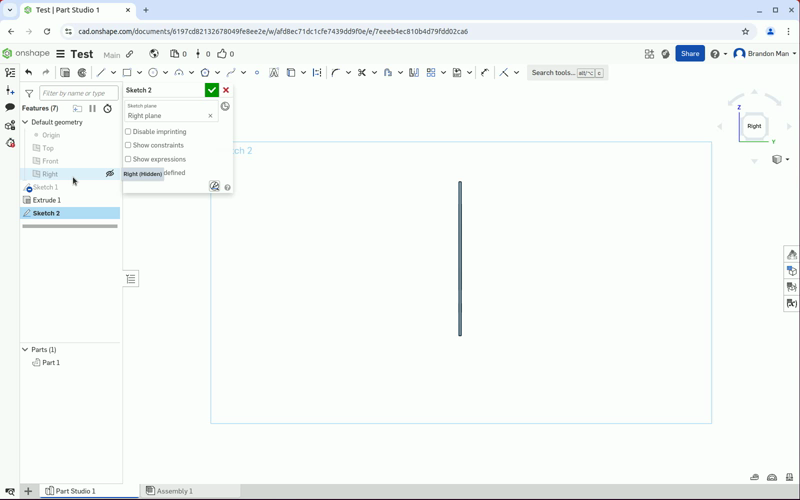
mouse_move(73, 352)
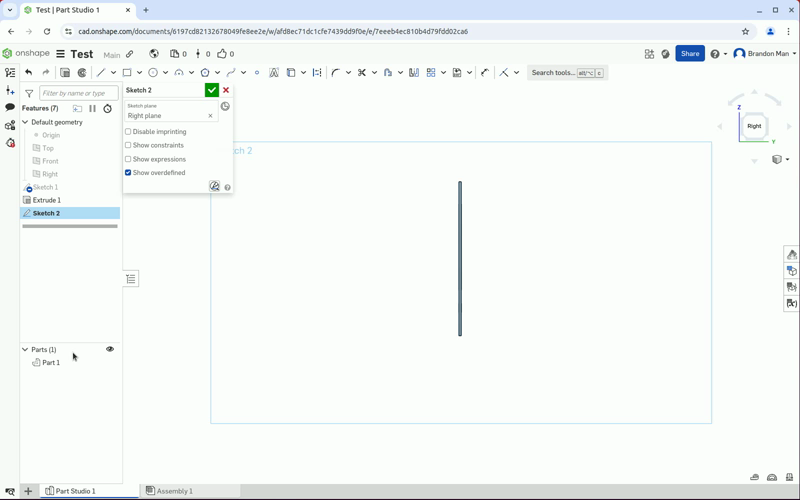
key(y)
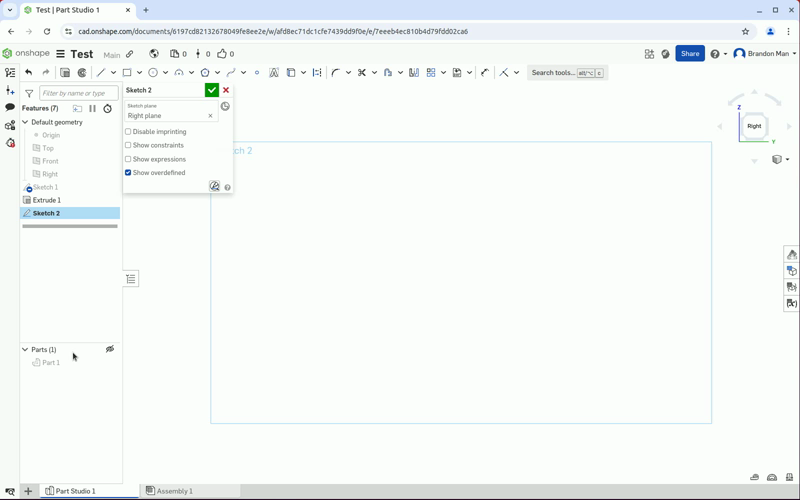
key(l)
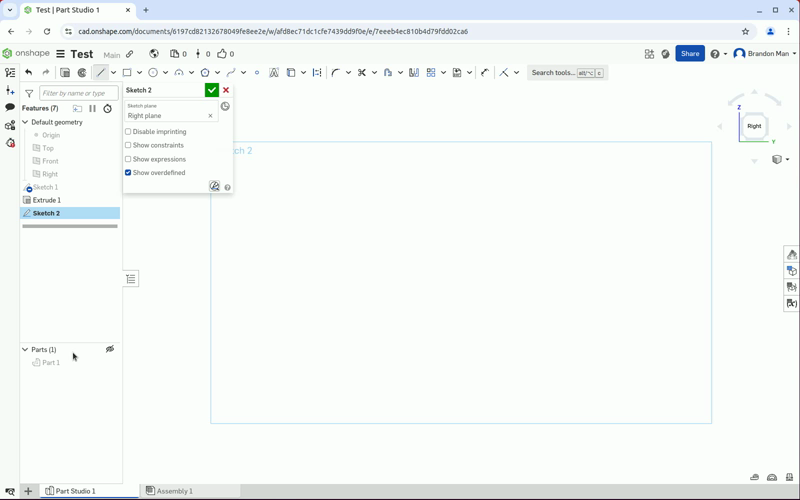
key_down(shift)
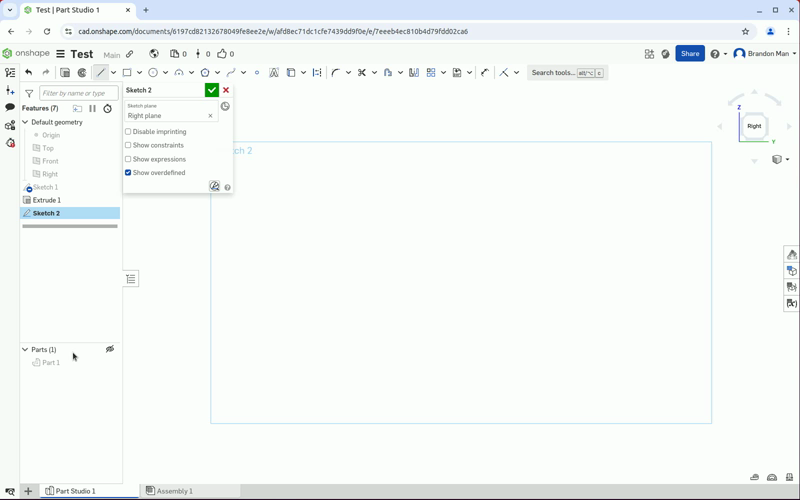
mouse_move(398, 362)
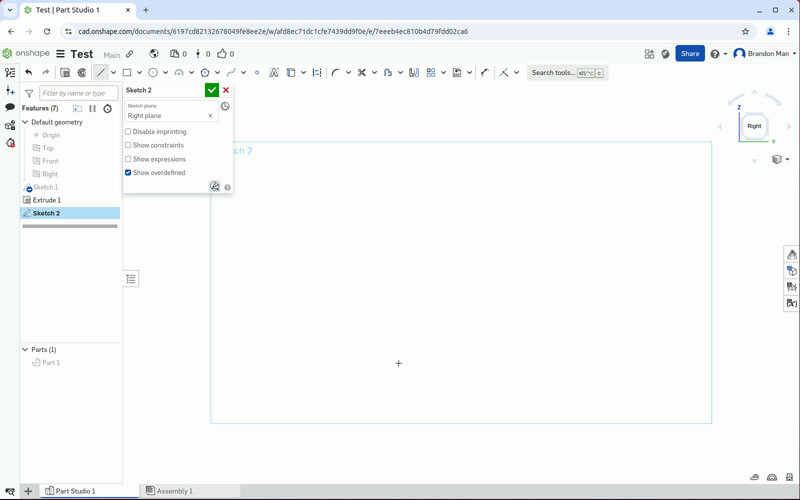
click(398, 362)
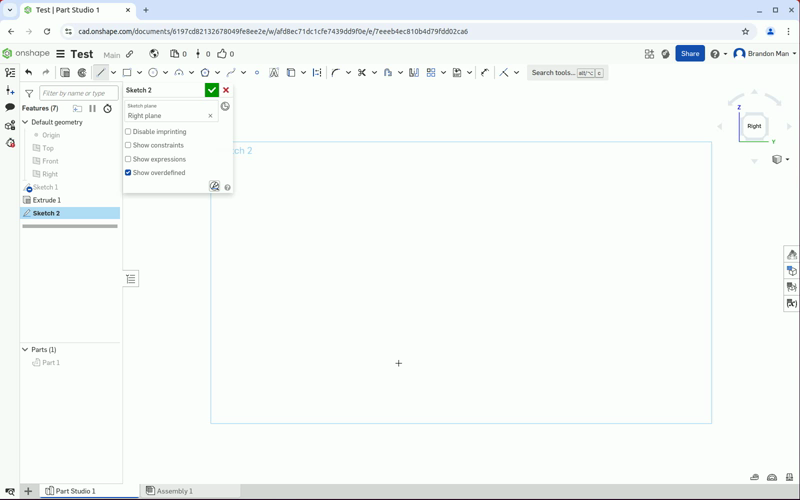
key_up(shift)
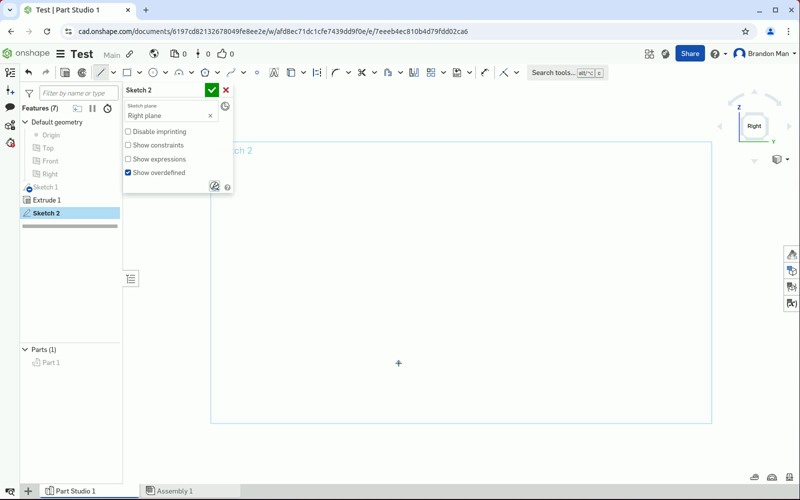
key_down(shift)
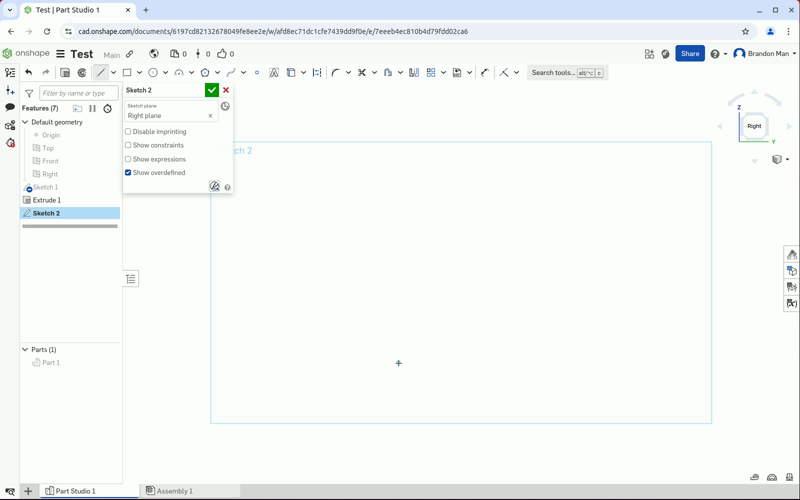
mouse_move(428, 362)
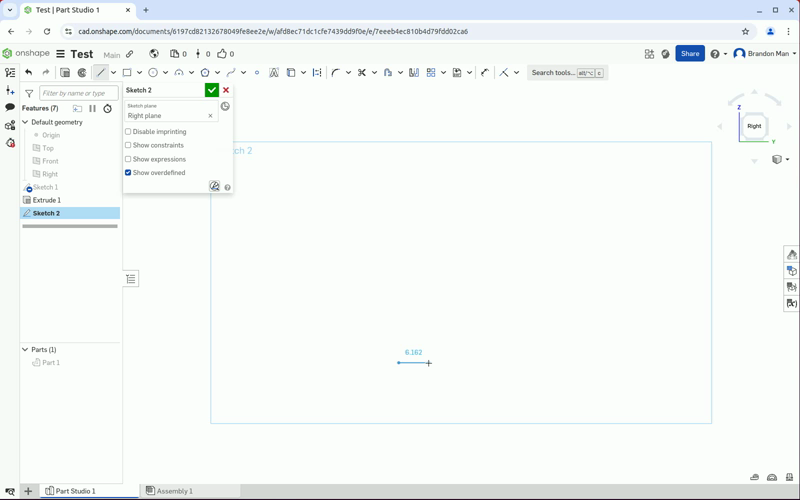
mouse_move(406, 362)
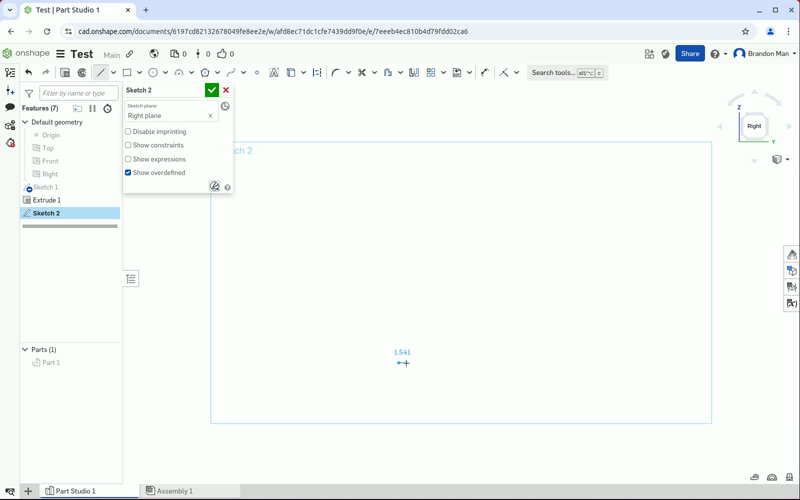
click(406, 362)
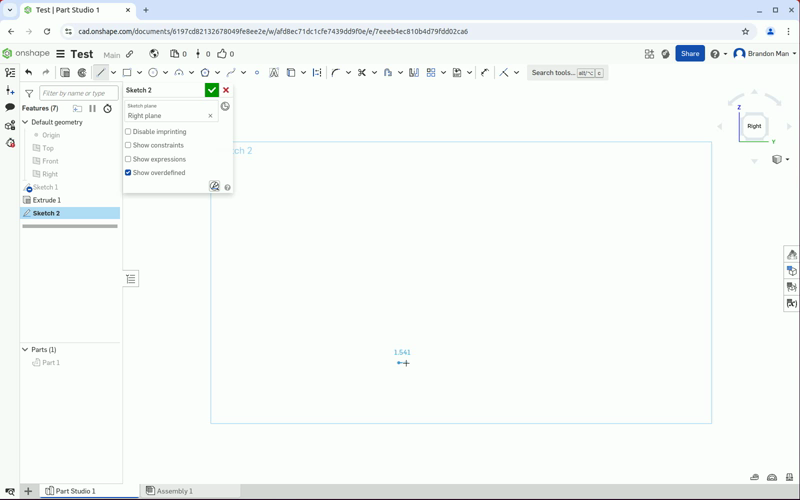
key_up(shift)
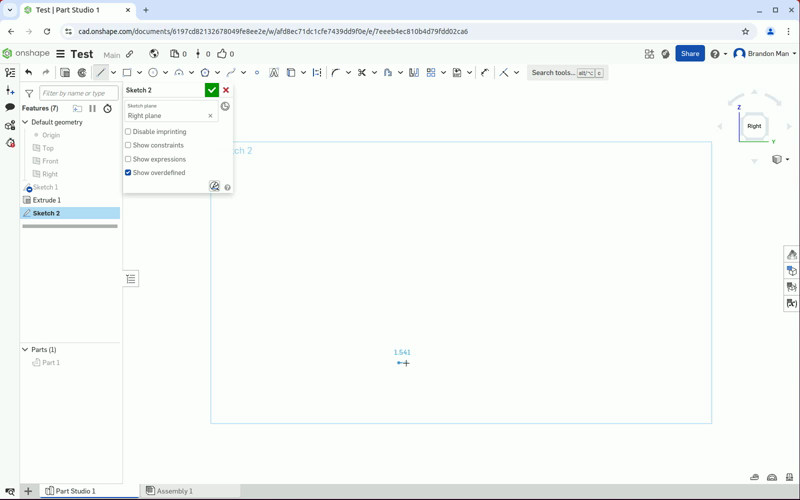
key_down(shift)
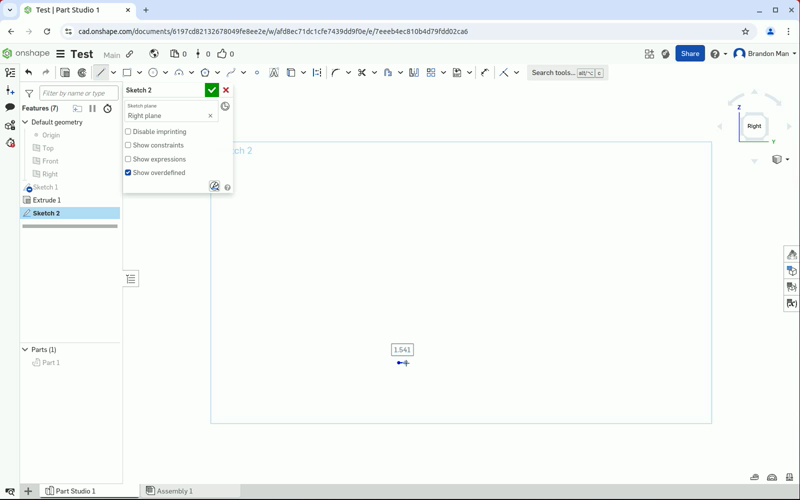
mouse_move(436, 362)
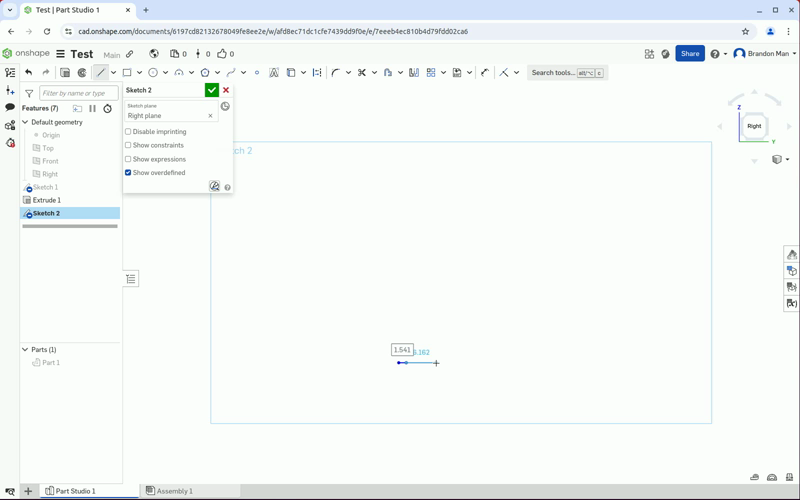
mouse_move(406, 336)
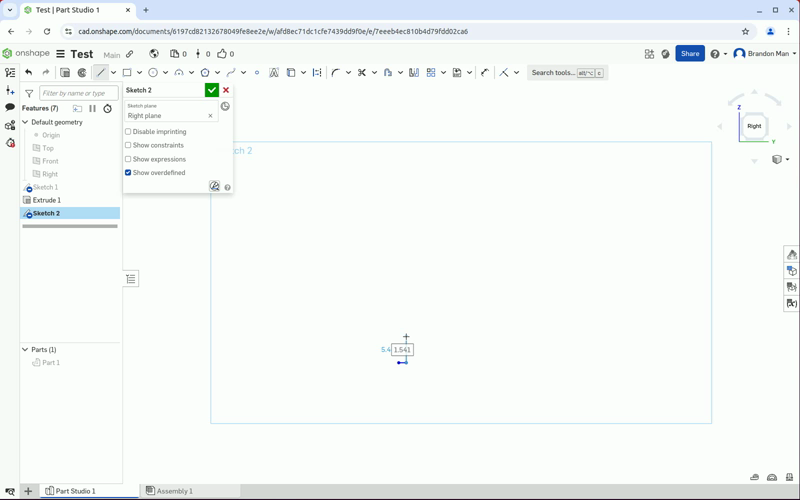
click(406, 336)
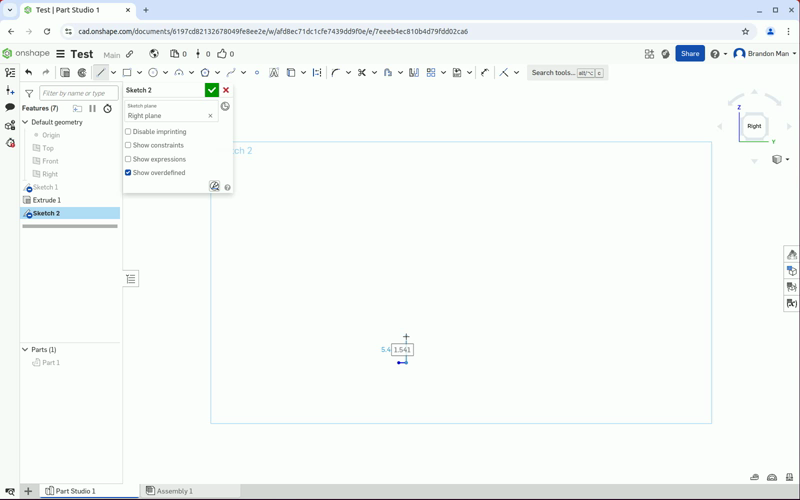
key_up(shift)
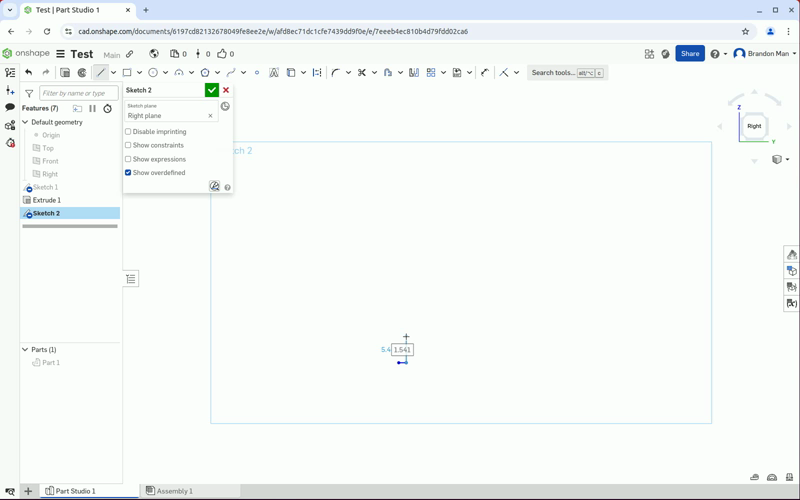
key_down(shift)
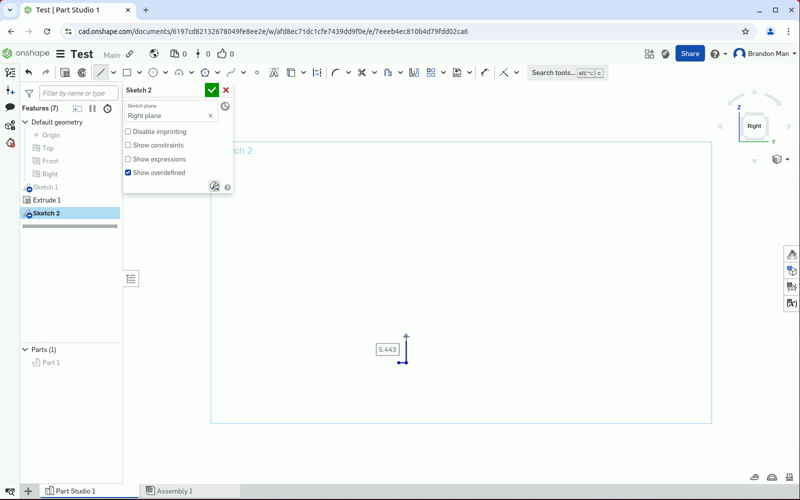
mouse_move(436, 336)
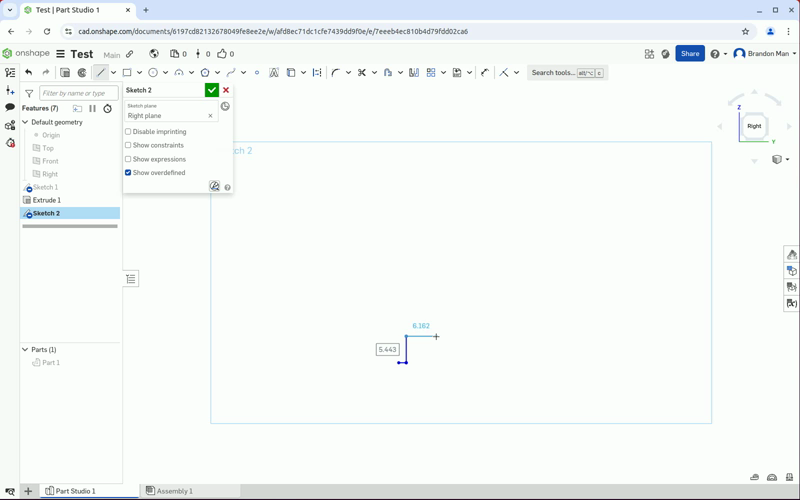
mouse_move(459, 336)
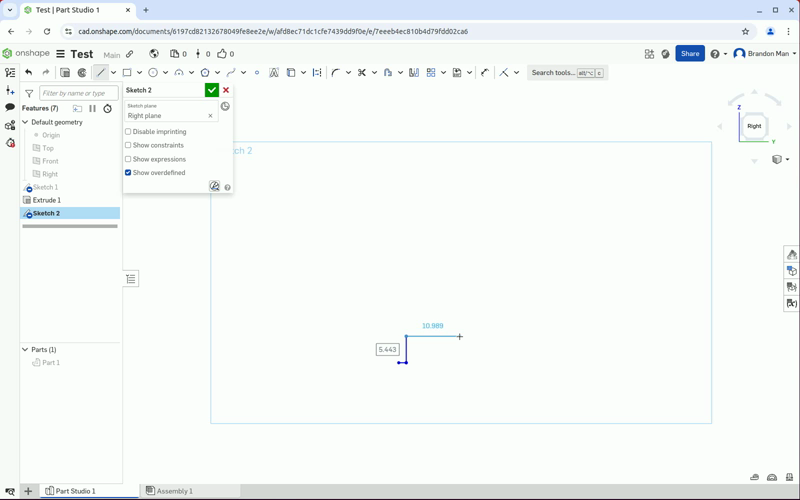
click(459, 336)
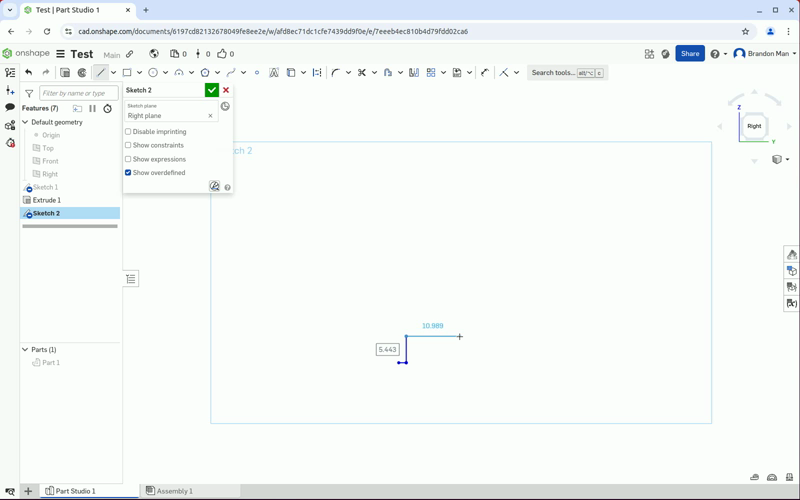
key_up(shift)
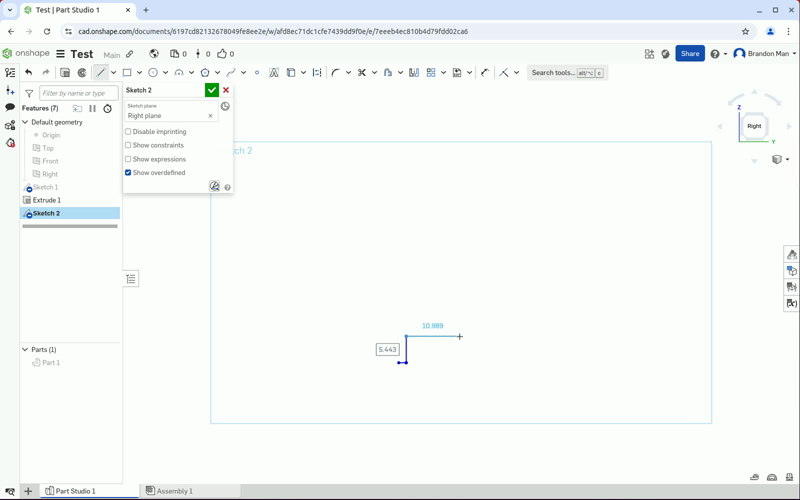
key_down(shift)
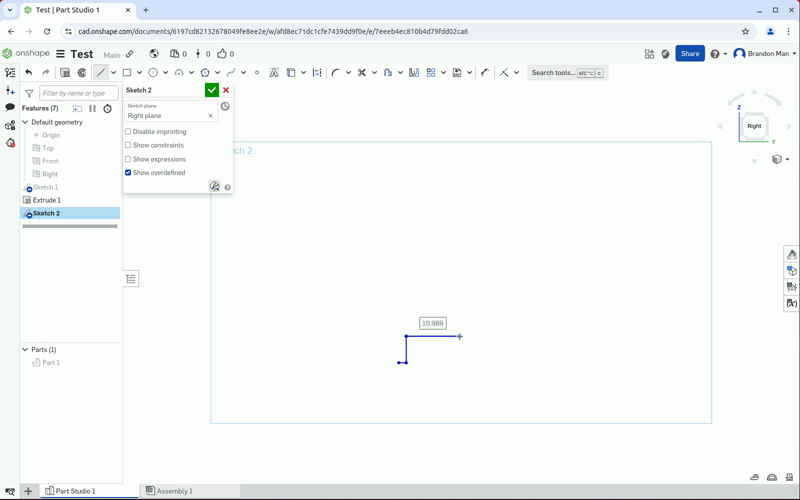
mouse_move(459, 181)
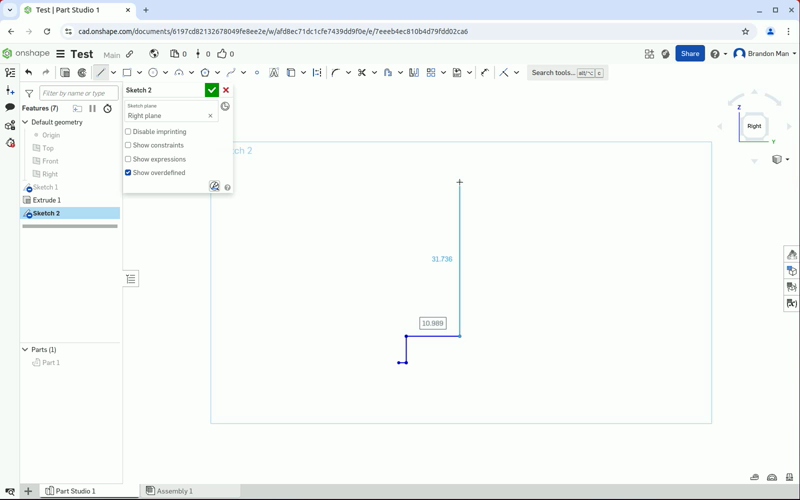
click(459, 181)
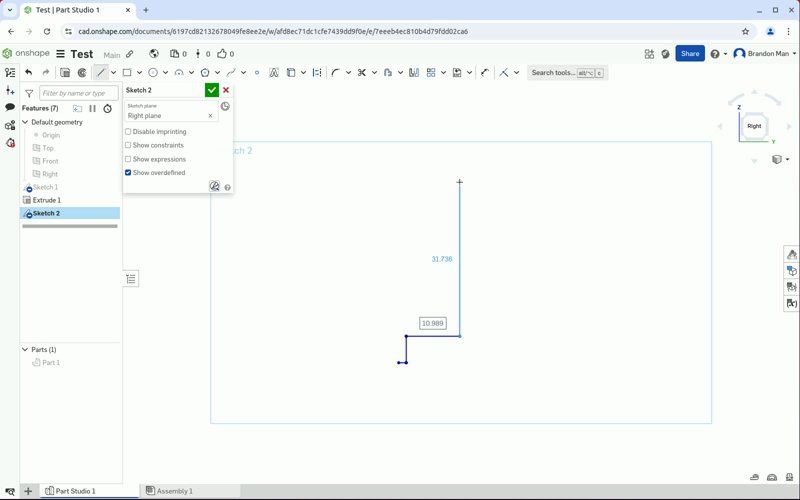
key_up(shift)
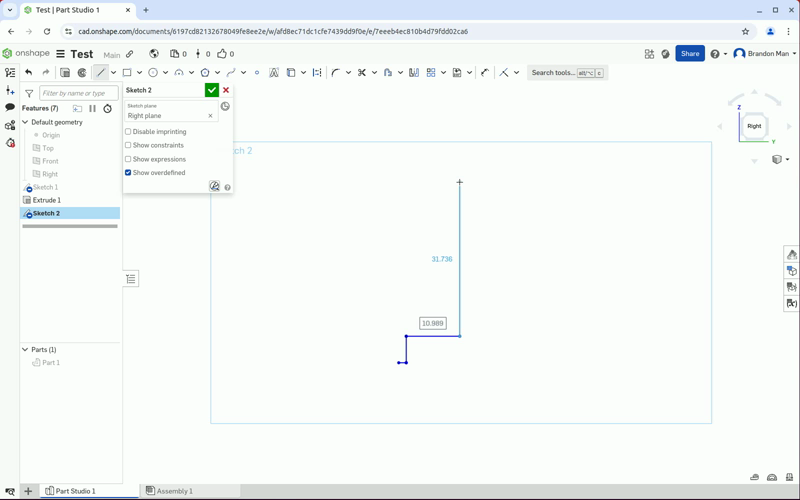
key_down(shift)
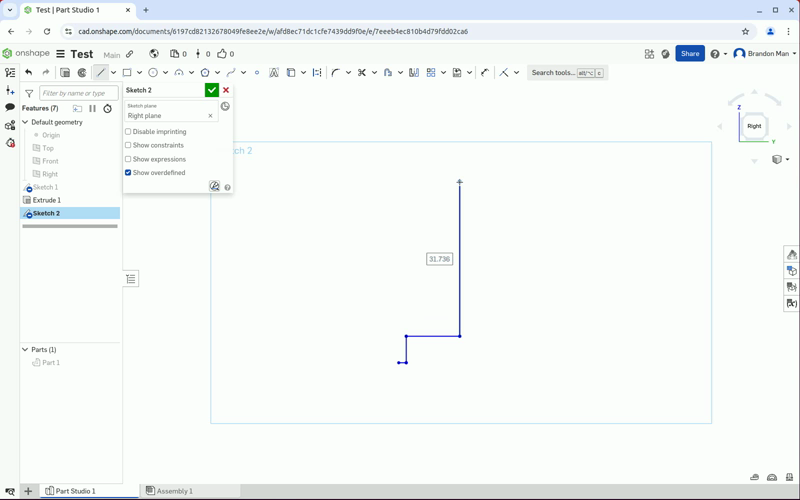
mouse_move(398, 181)
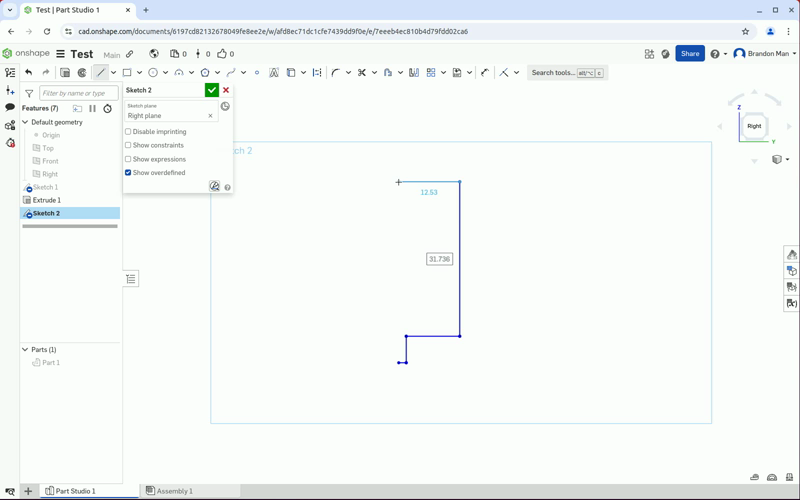
click(398, 181)
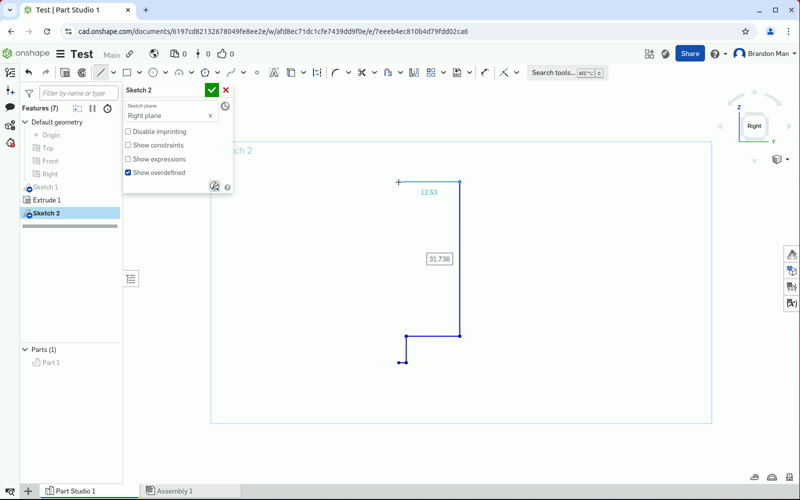
key_up(shift)
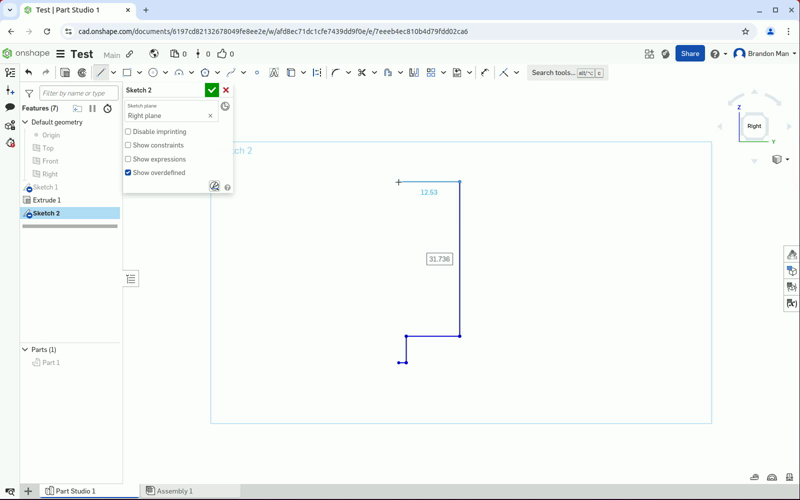
key_down(shift)
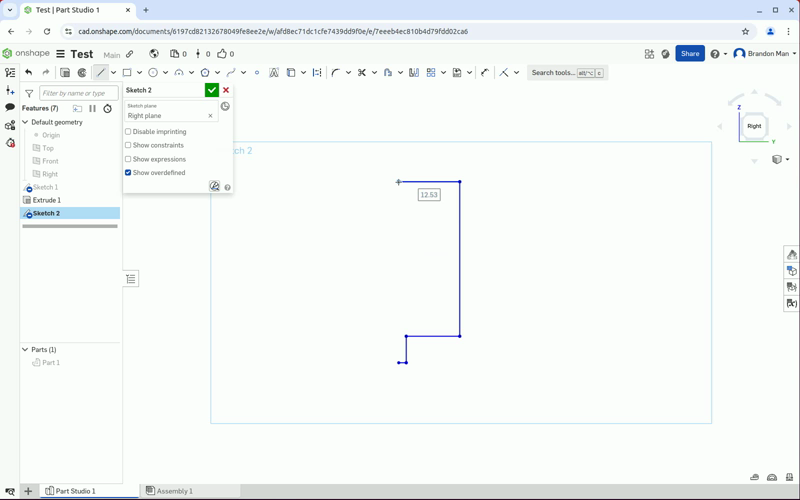
mouse_move(398, 362)
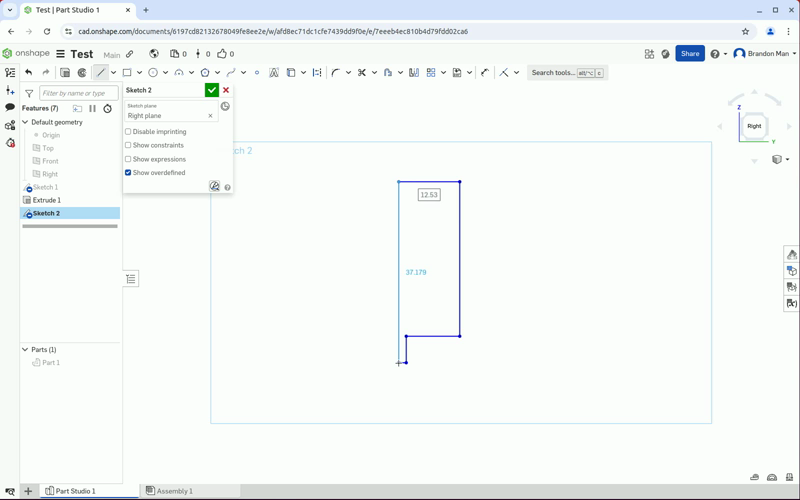
key_up(shift)
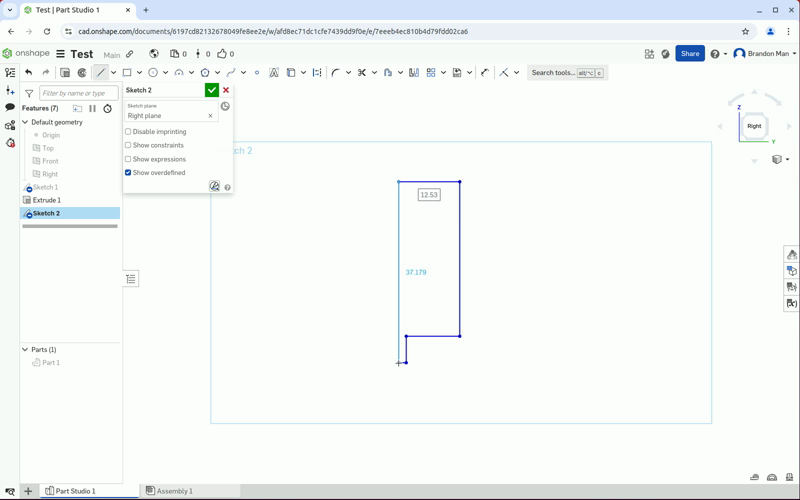
click(398, 362)
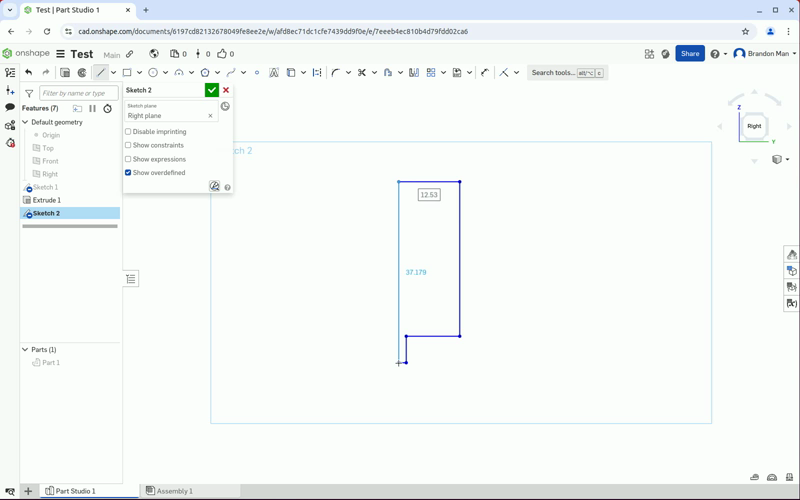
key(esc)
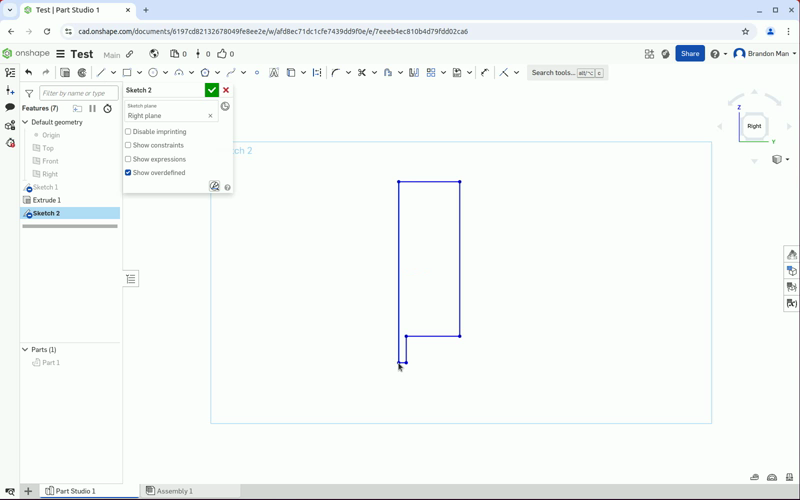
mouse_move(417, 317)
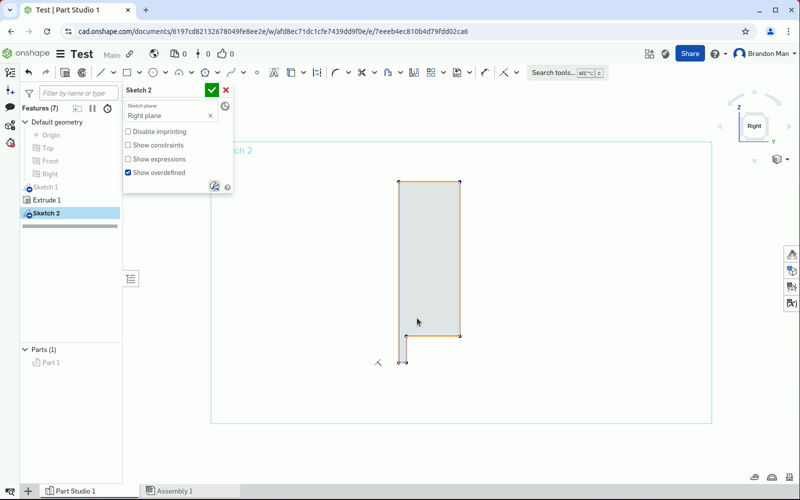
click(417, 317)
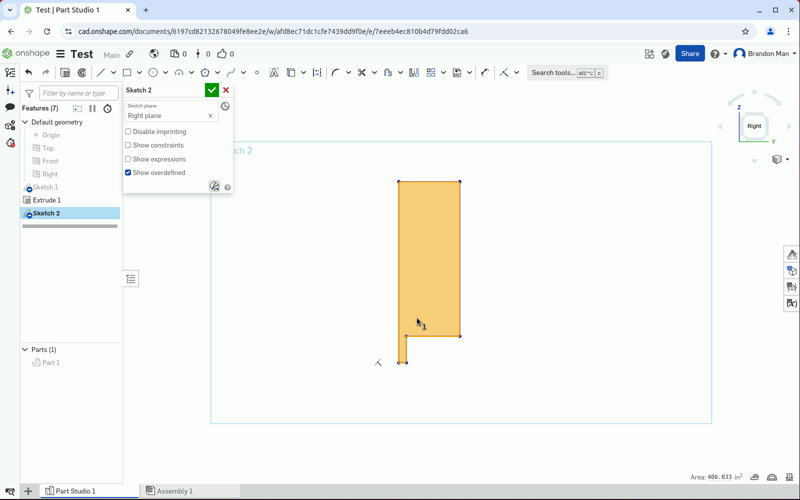
mouse_move(73, 352)
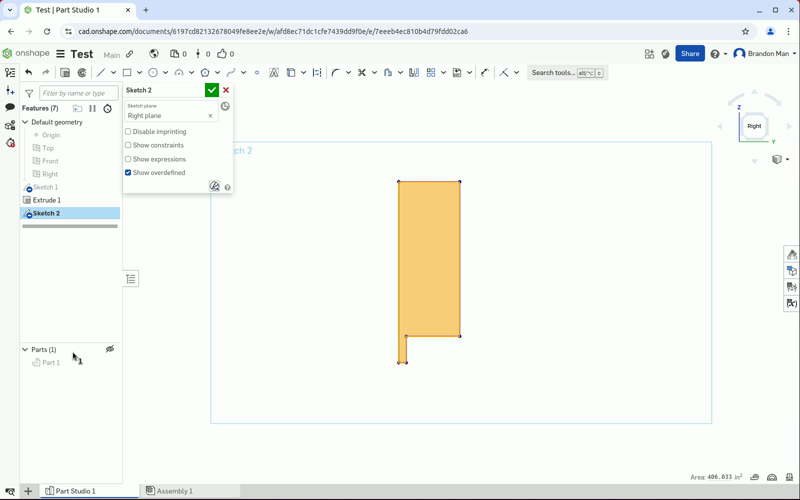
key(shift+y)
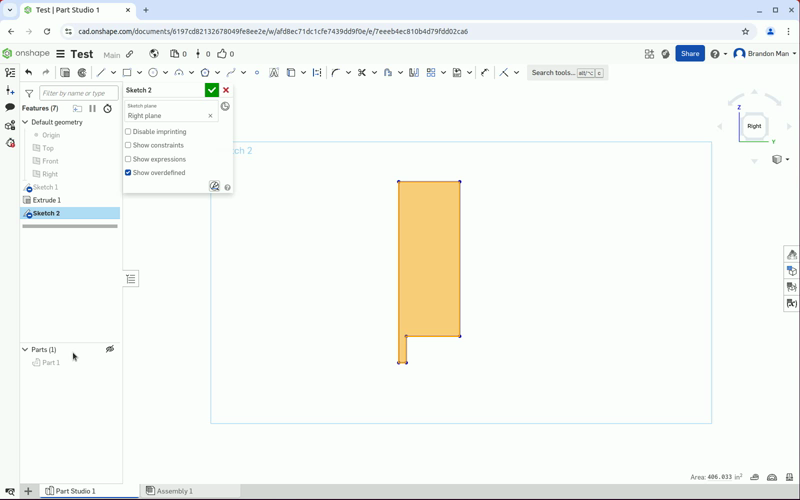
key(shift+e)
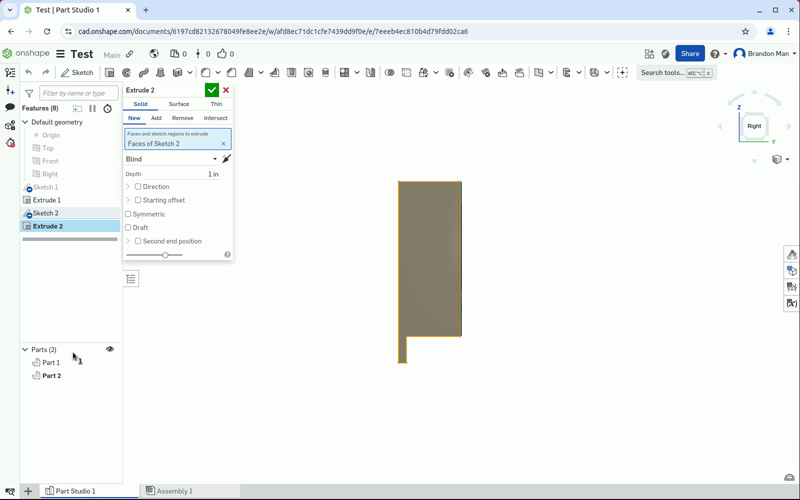
mouse_move(143, 106)
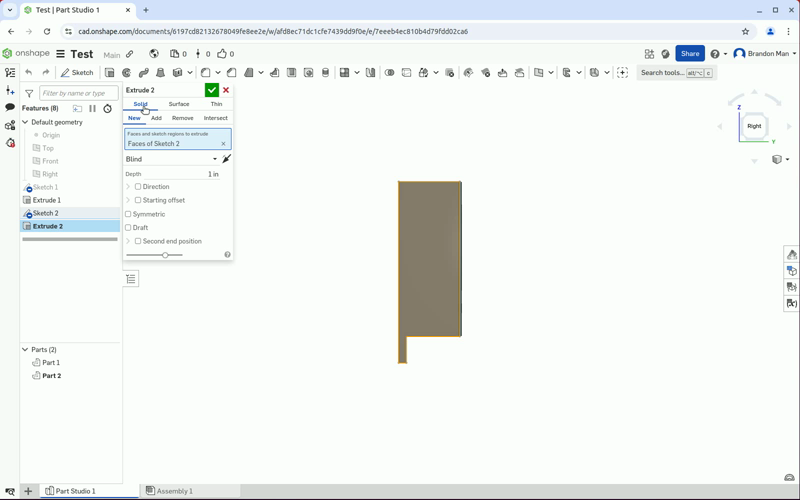
click(143, 106)
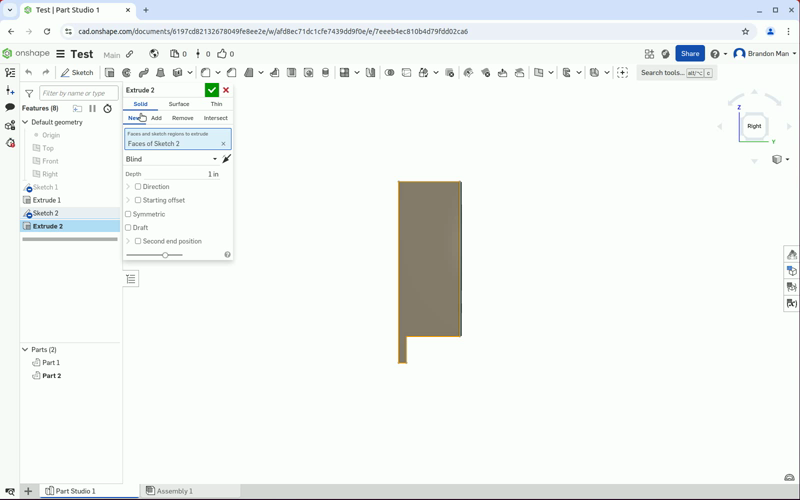
mouse_move(137, 120)
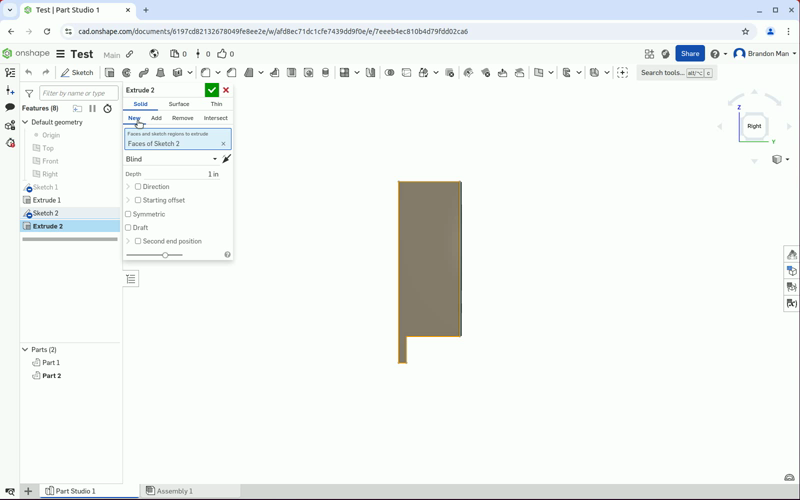
click(137, 120)
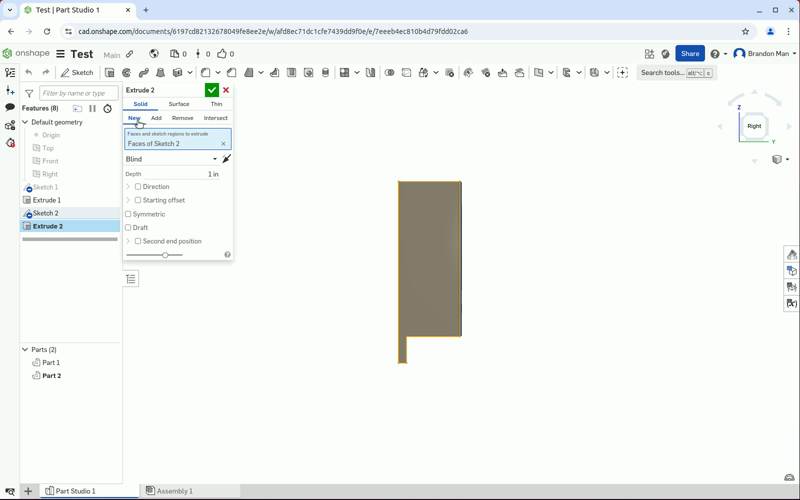
key(tab, 4)
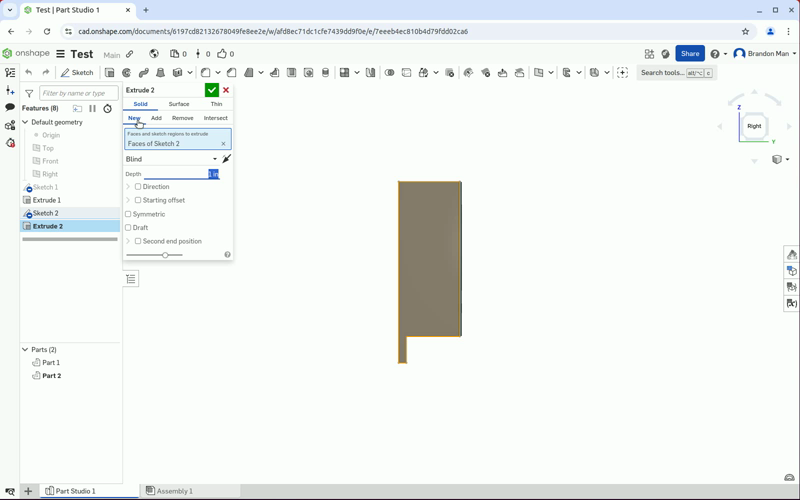
text(0.481)
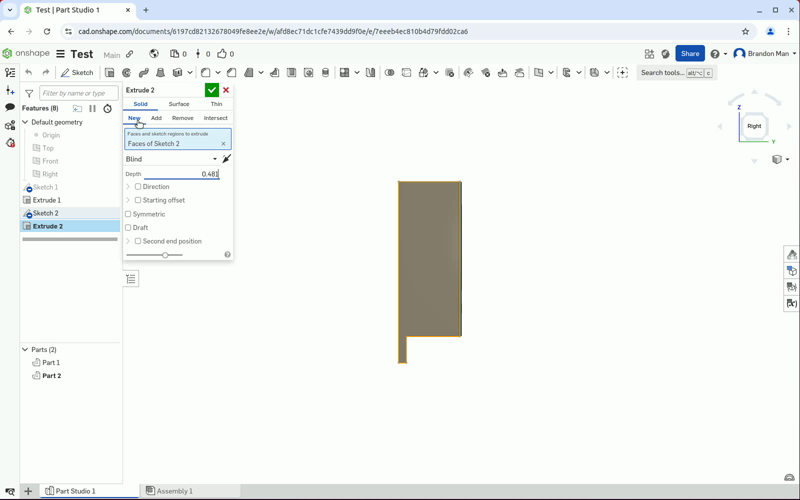
key(enter)
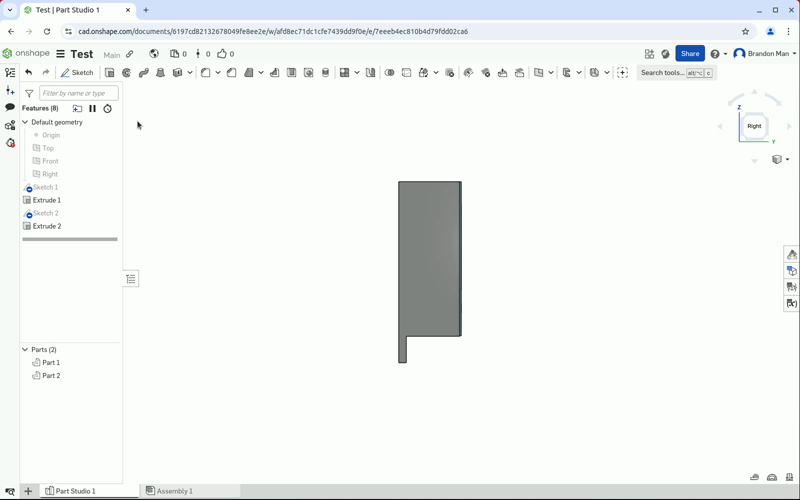
key(shift+h)
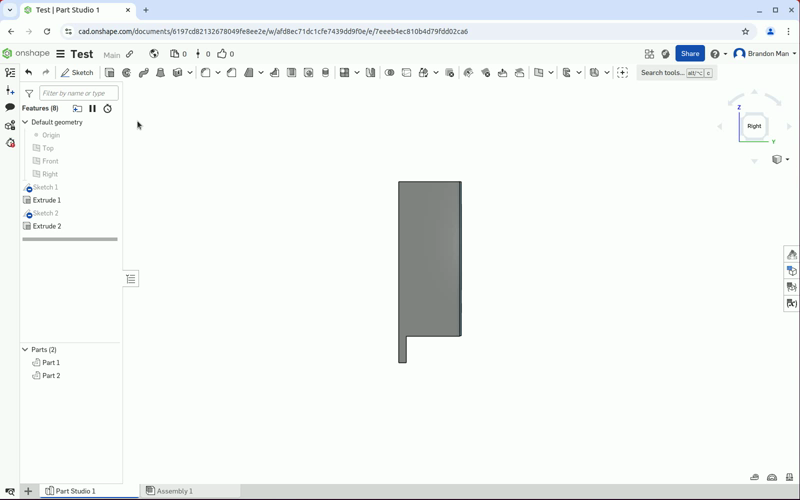
key(shift+h)
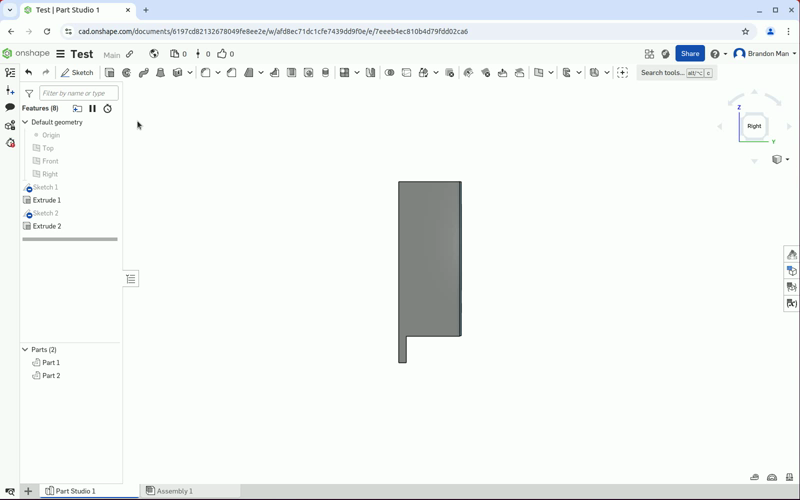
mouse_move(73, 189)
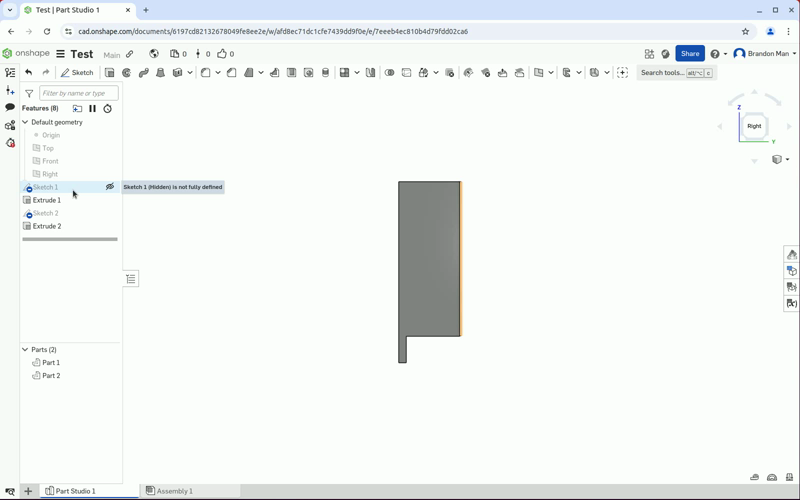
click(73, 189)
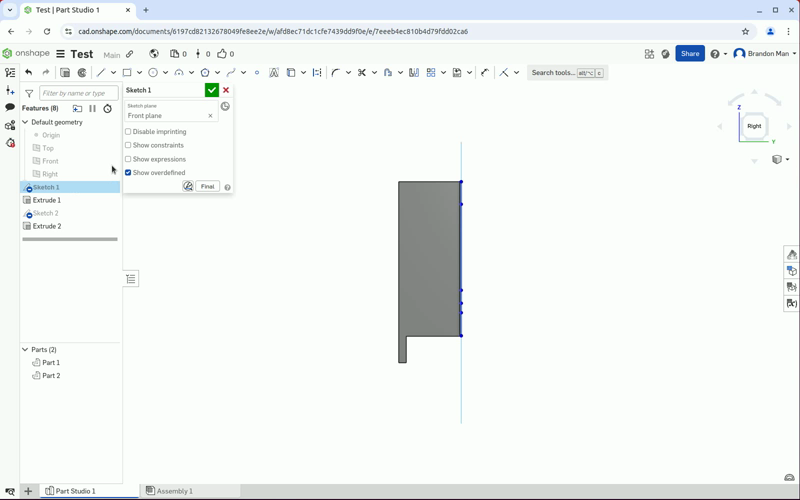
mouse_move(229, 92)
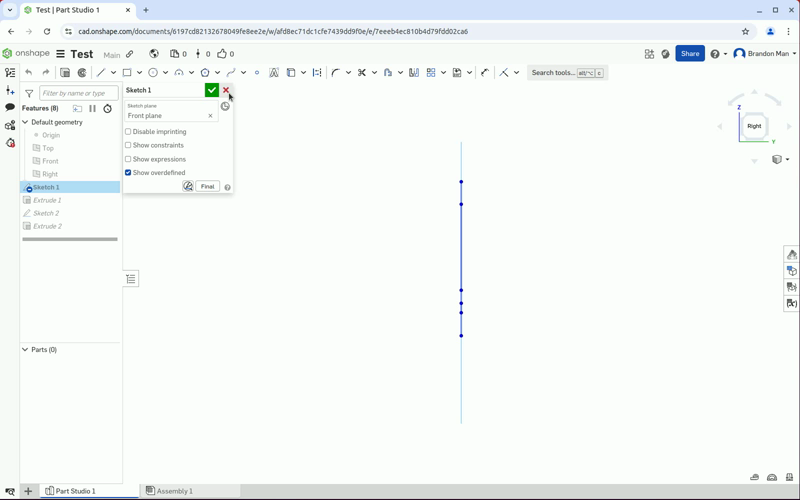
click(229, 92)
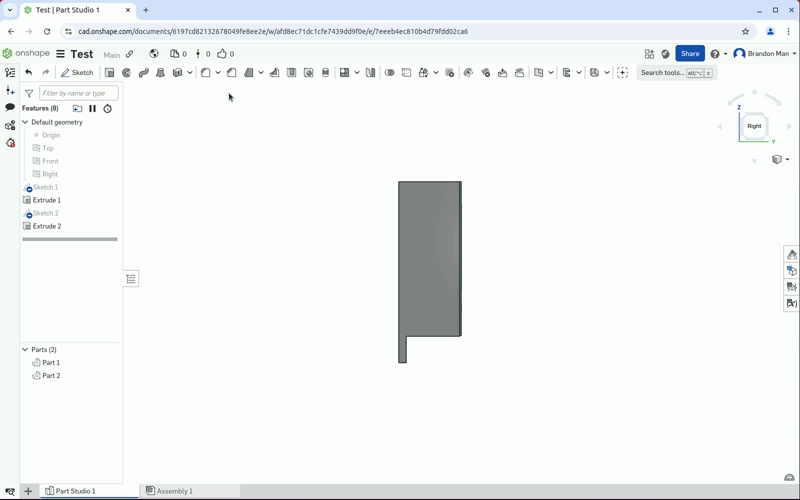
mouse_move(541, 75)
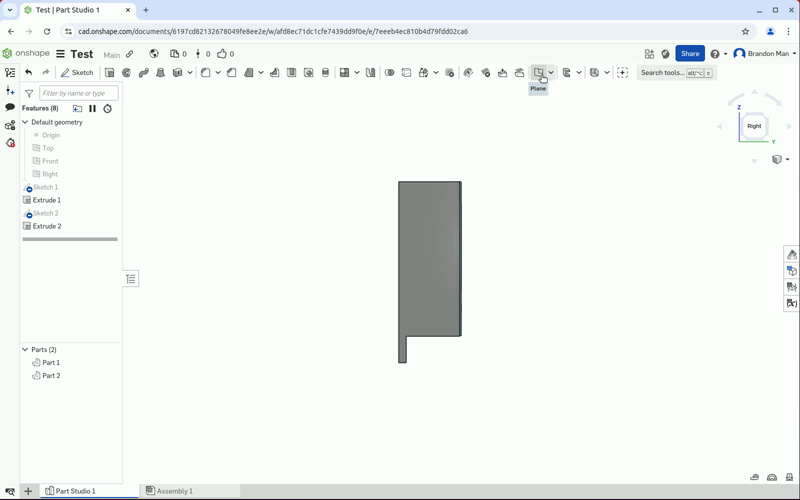
click(541, 75)
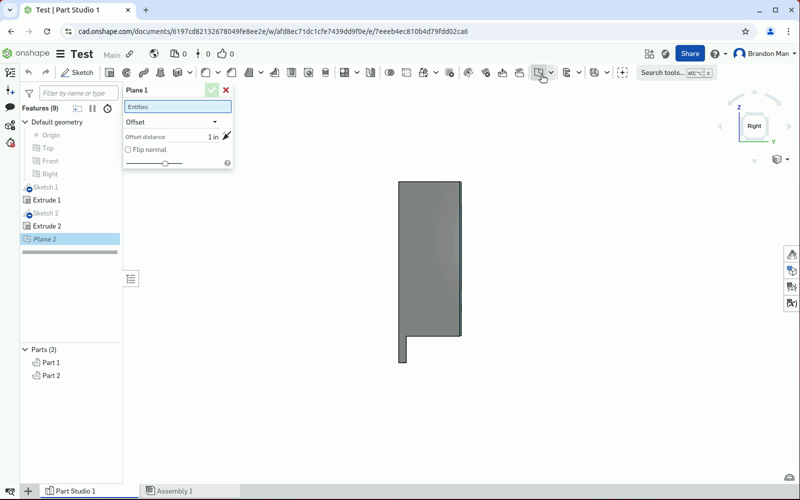
mouse_move(73, 176)
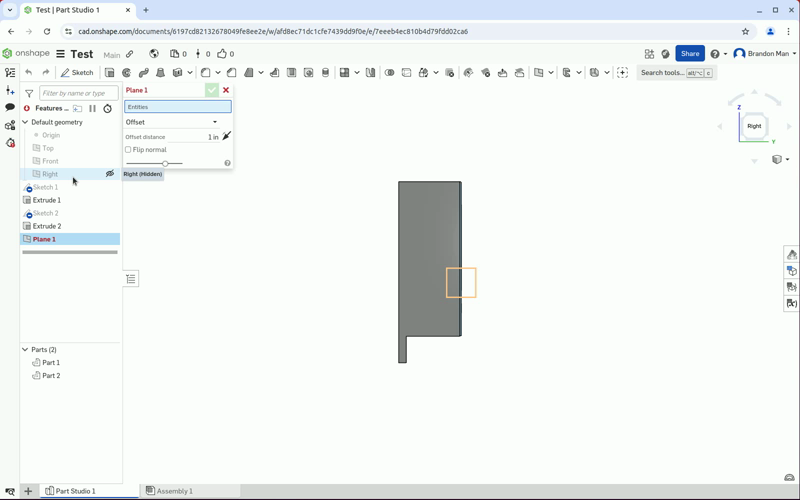
click(73, 176)
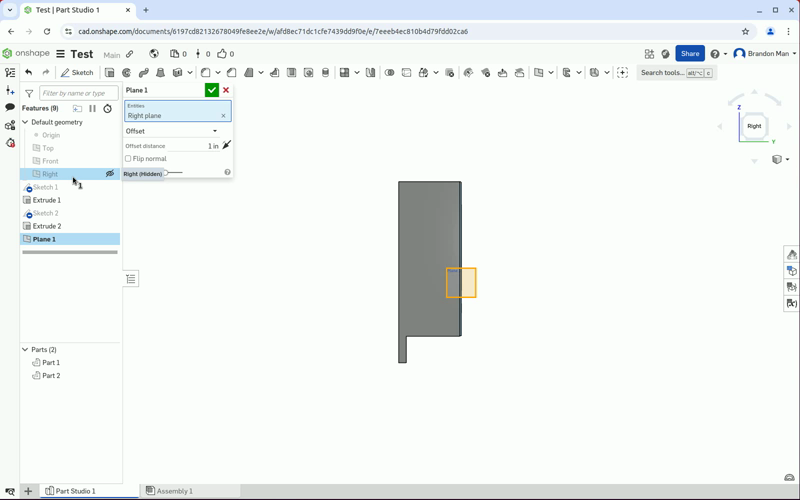
key(tab, 2)
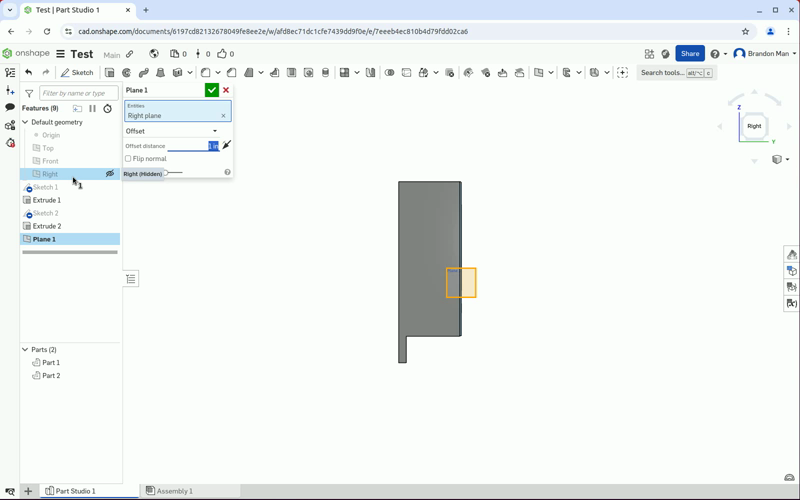
text(23.108)
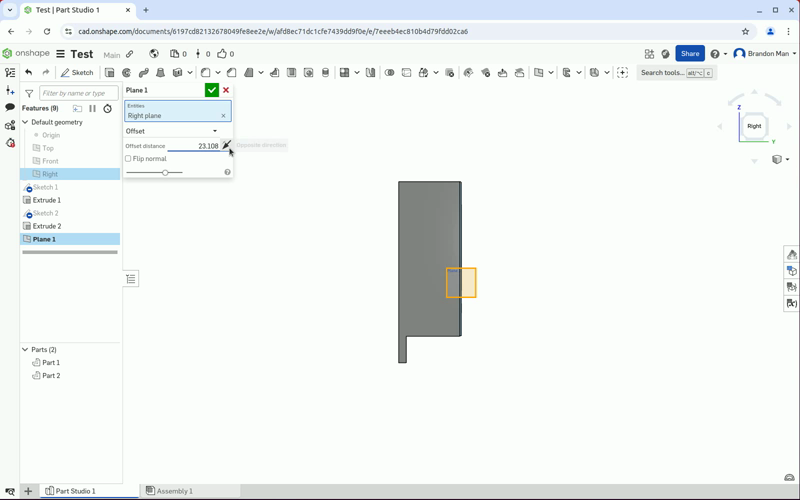
mouse_move(229, 147)
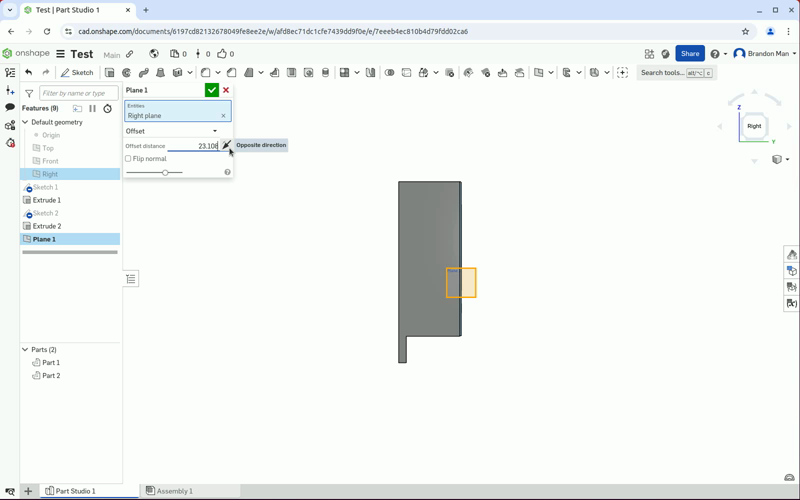
click(229, 147)
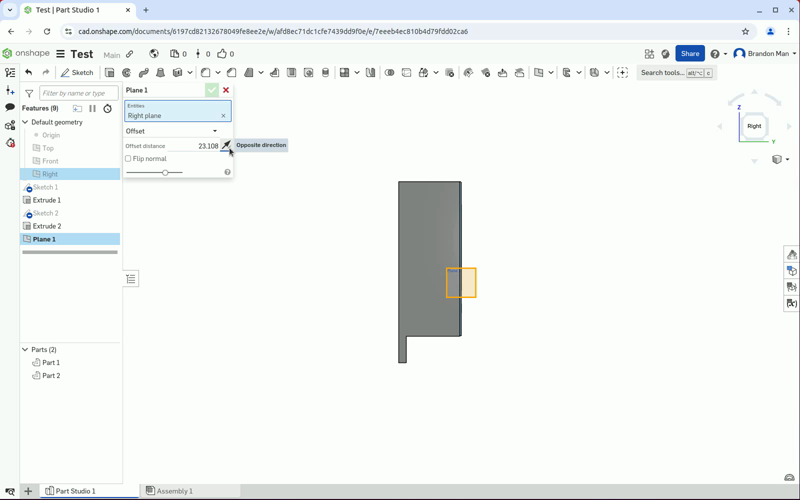
key(enter, 2)
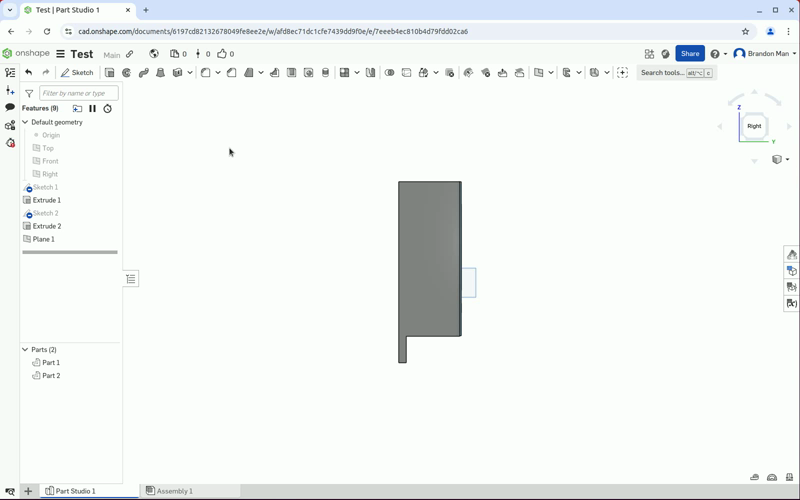
key(shift+s)
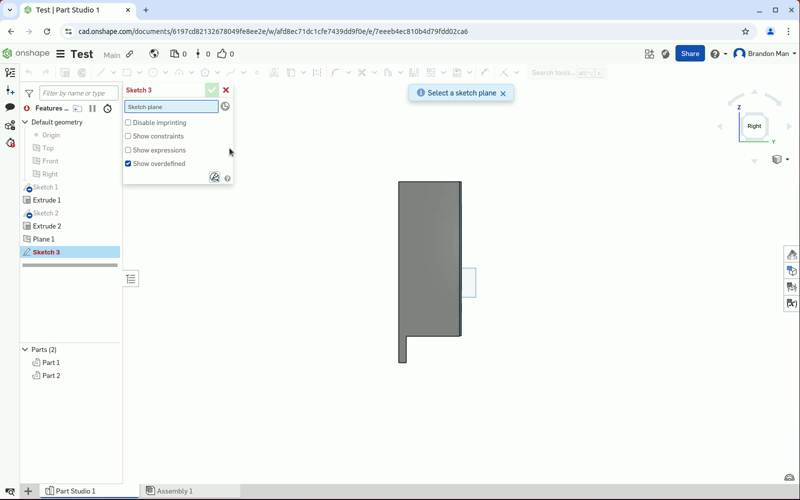
mouse_move(73, 241)
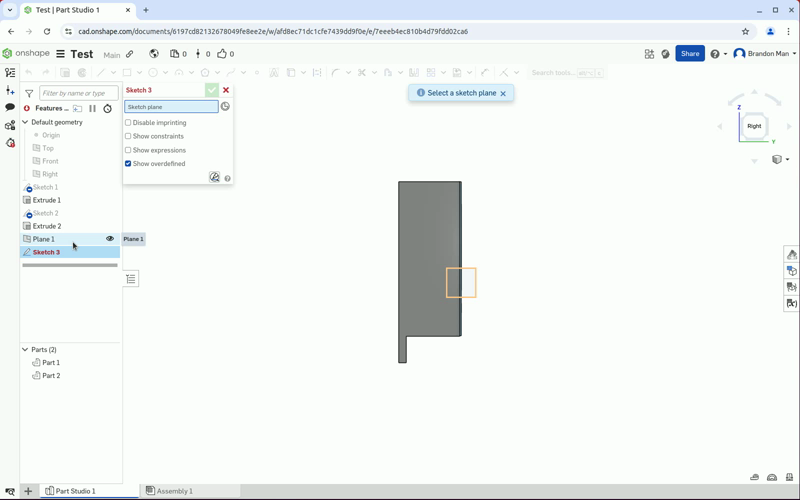
click(73, 241)
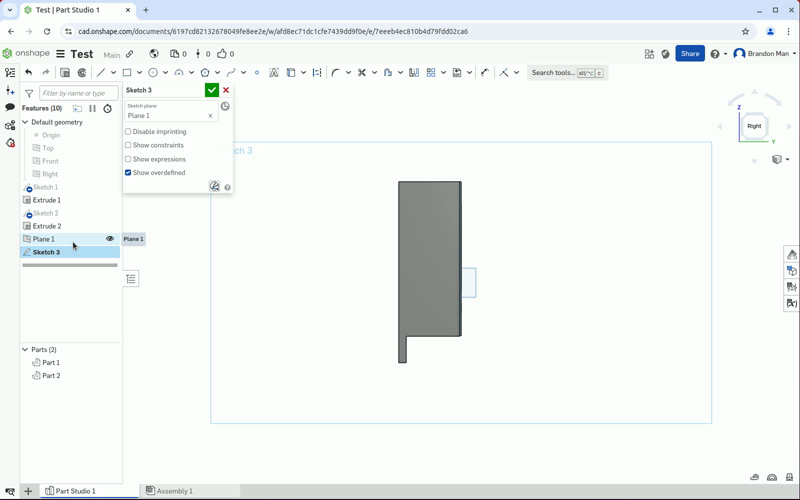
mouse_move(73, 352)
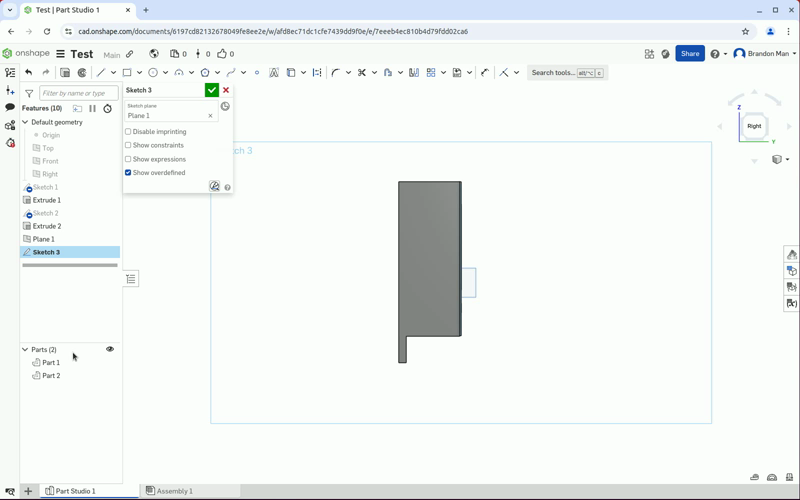
key(y)
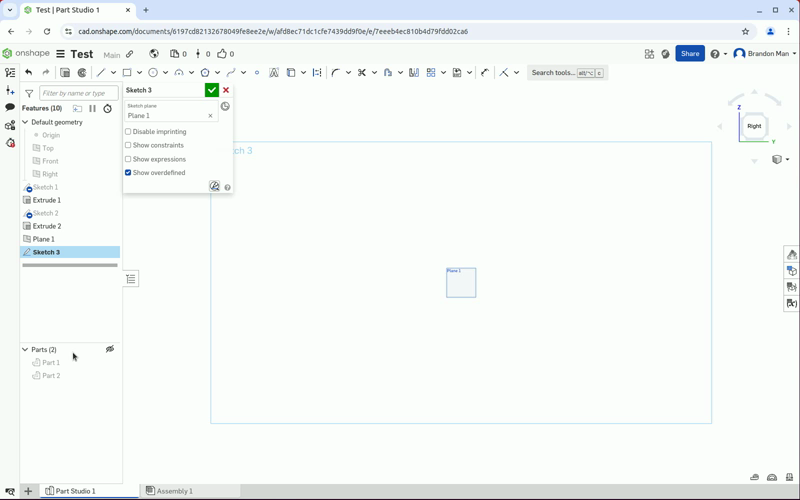
key(l)
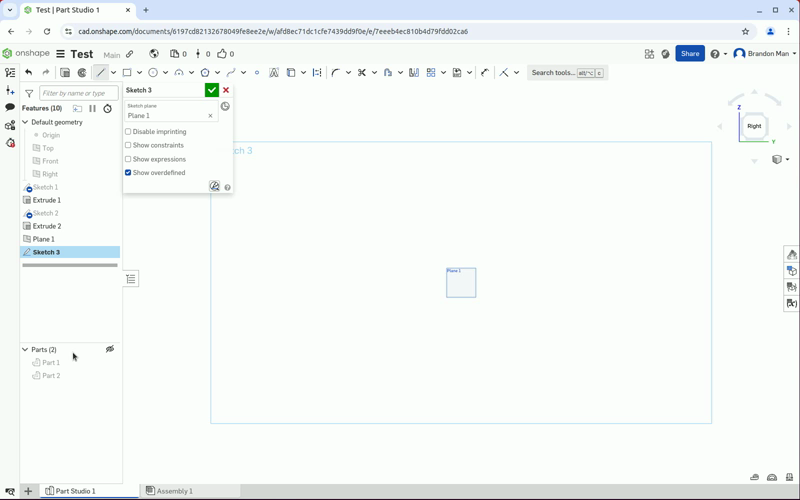
key_down(shift)
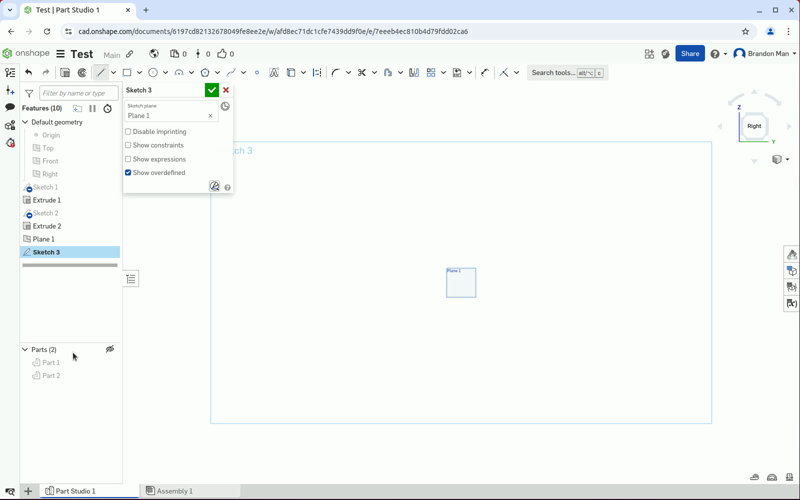
mouse_move(460, 335)
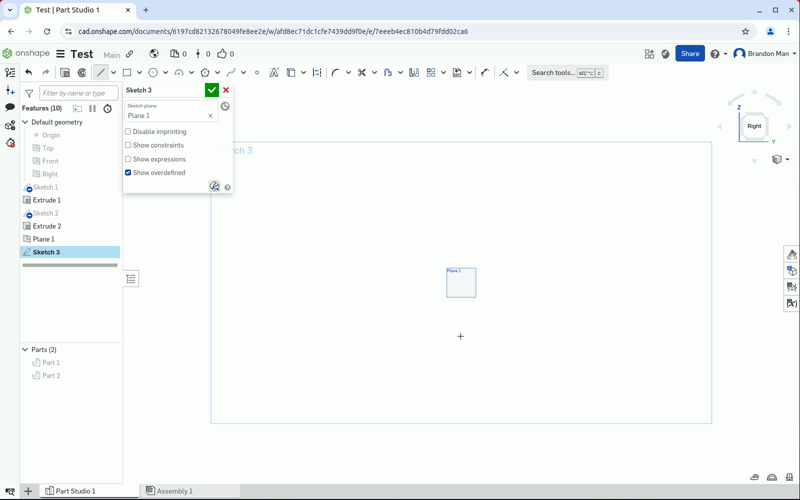
click(460, 335)
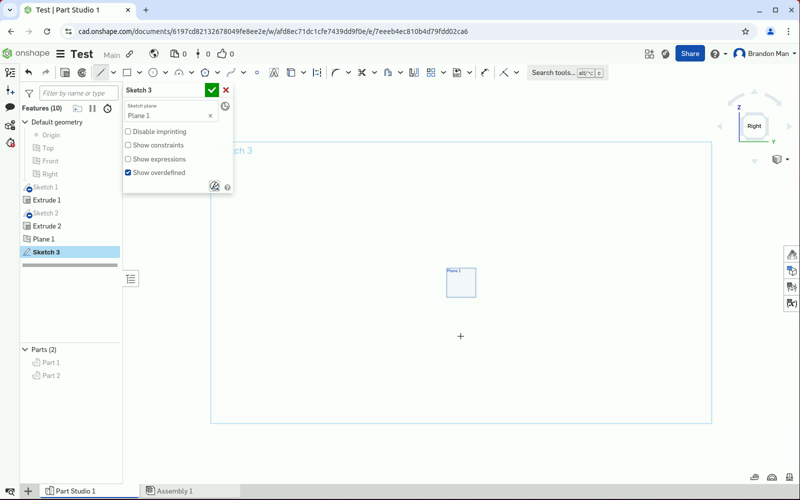
key_up(shift)
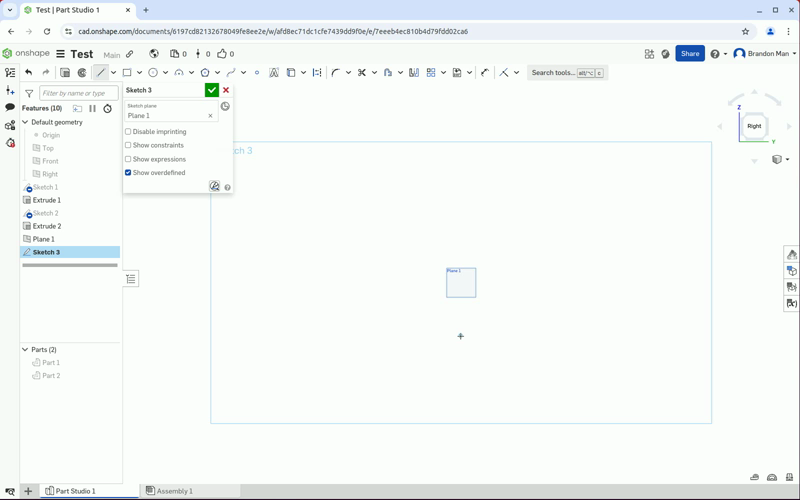
key_down(shift)
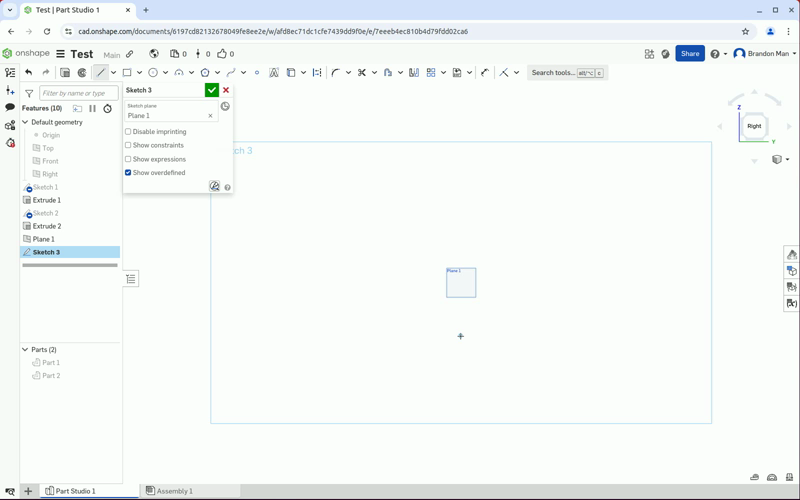
mouse_move(490, 335)
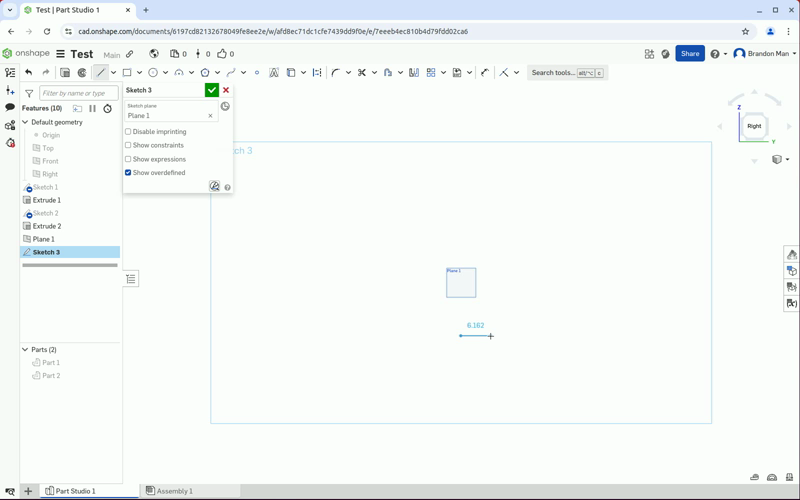
mouse_move(512, 335)
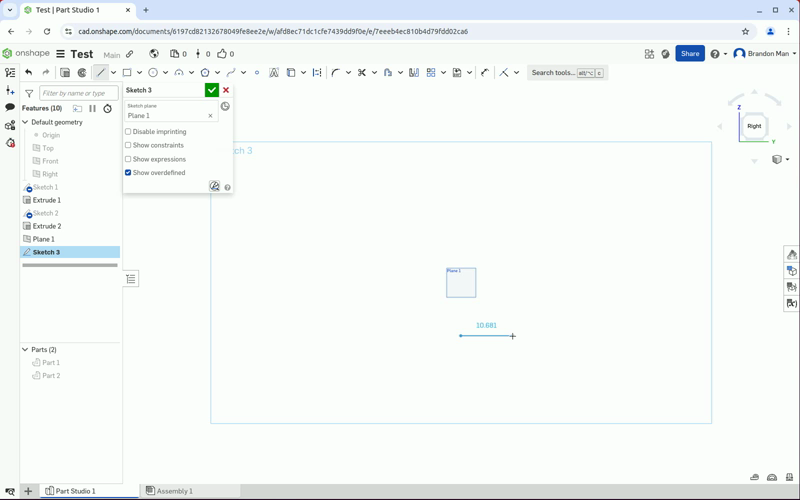
click(512, 335)
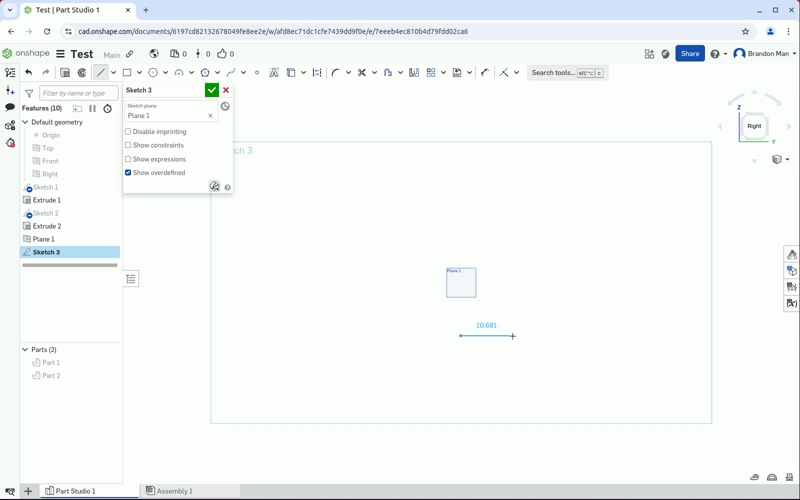
key_up(shift)
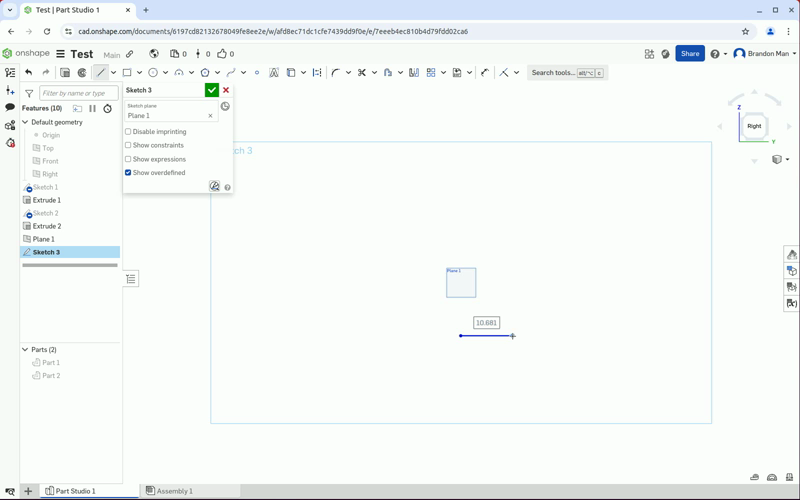
key_down(shift)
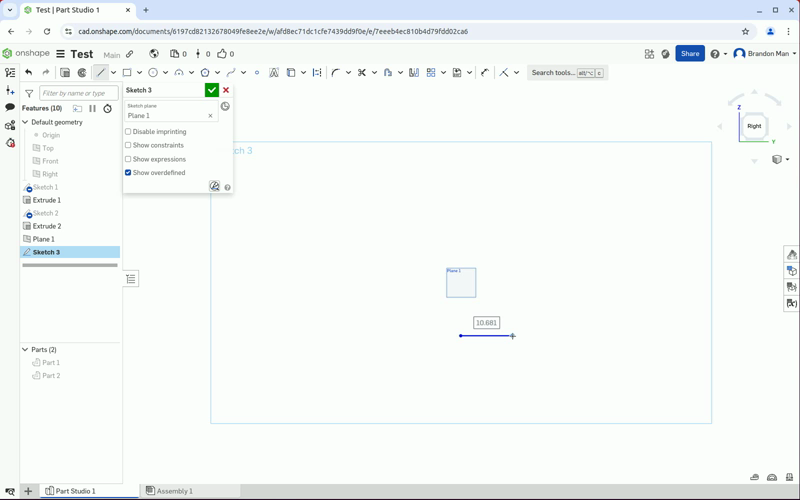
mouse_move(542, 335)
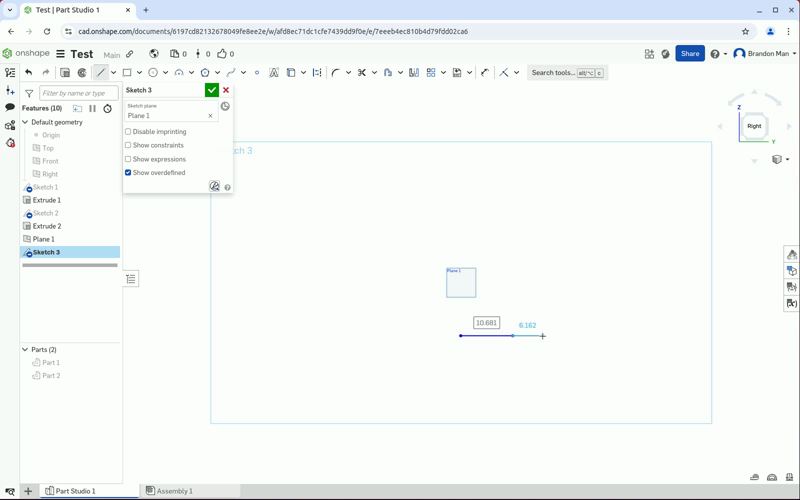
mouse_move(512, 361)
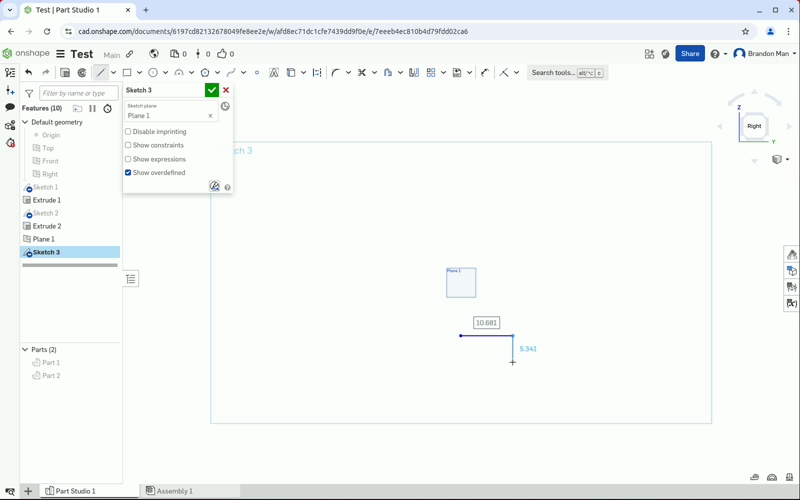
click(512, 361)
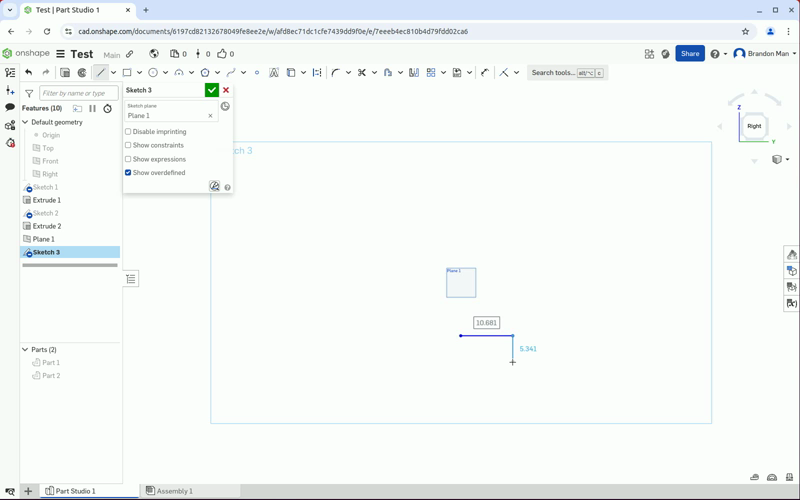
key_up(shift)
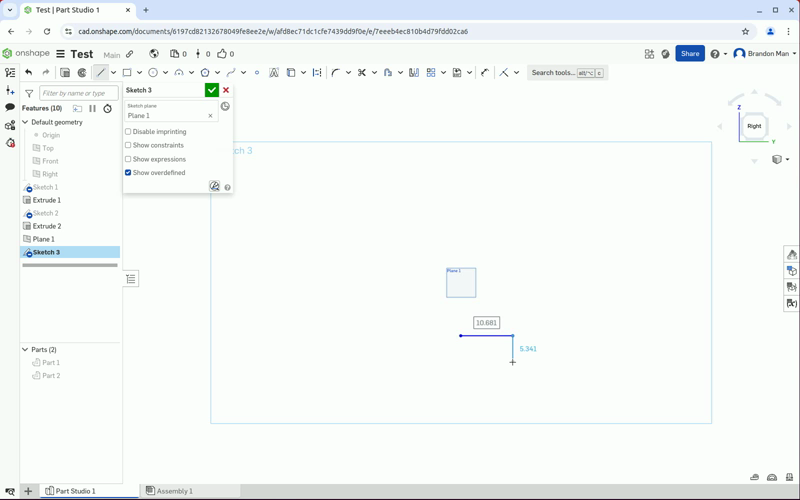
key_down(shift)
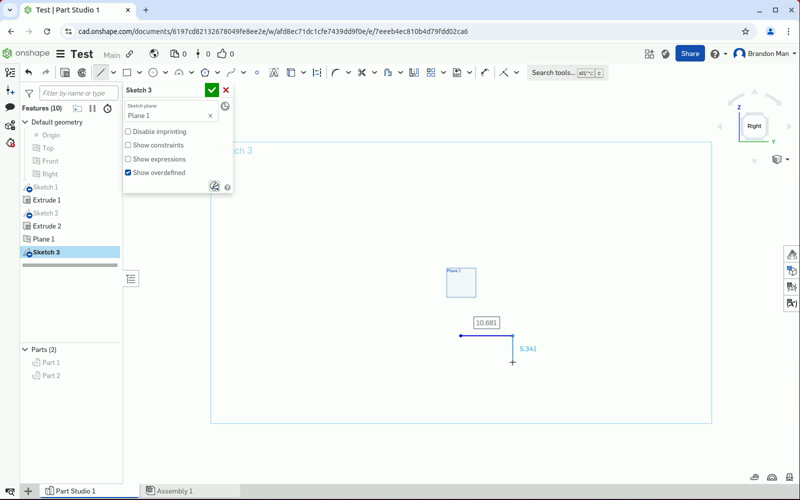
mouse_move(542, 361)
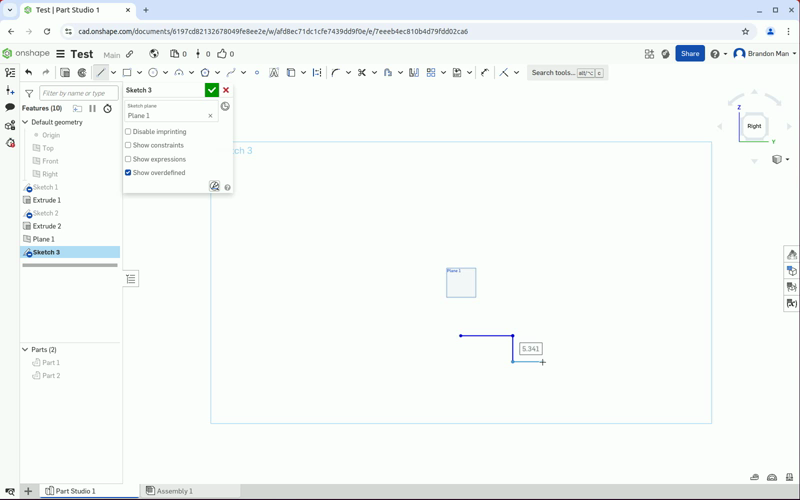
mouse_move(520, 361)
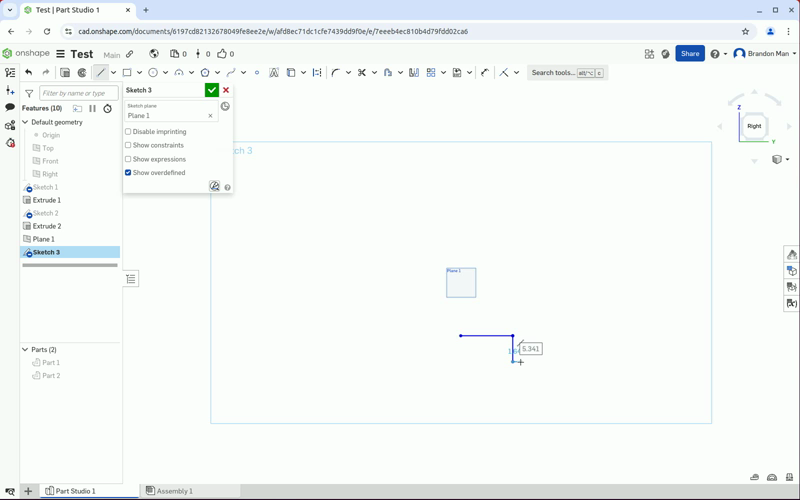
click(520, 361)
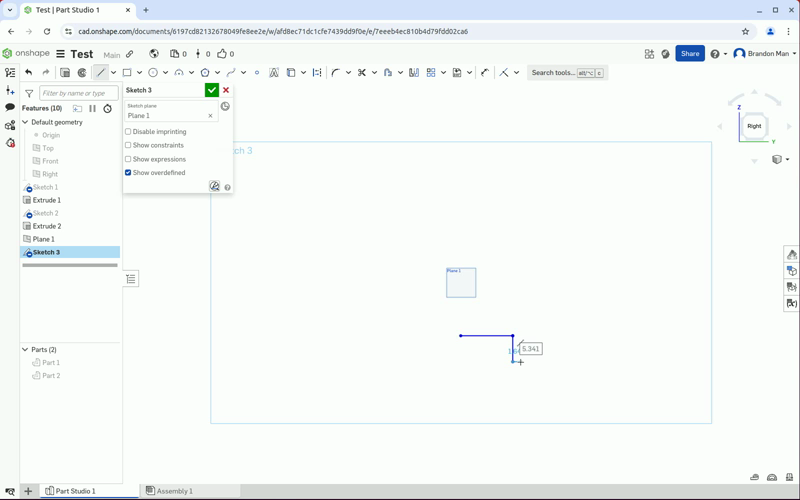
key_up(shift)
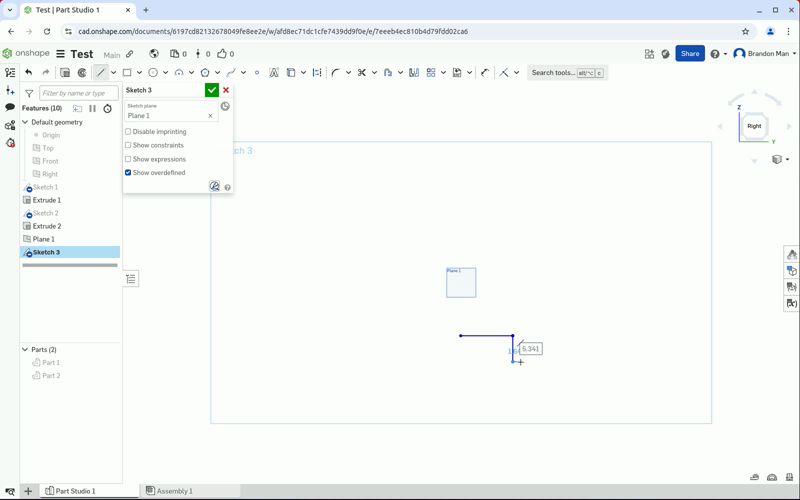
key_down(shift)
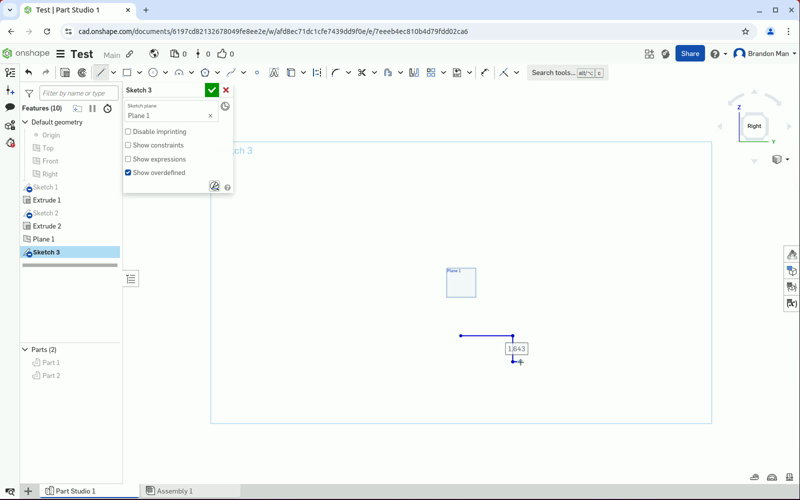
mouse_move(520, 181)
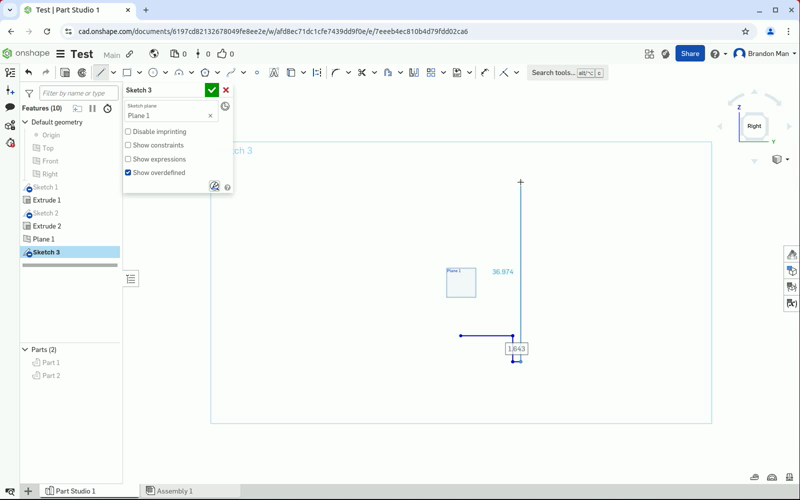
click(520, 181)
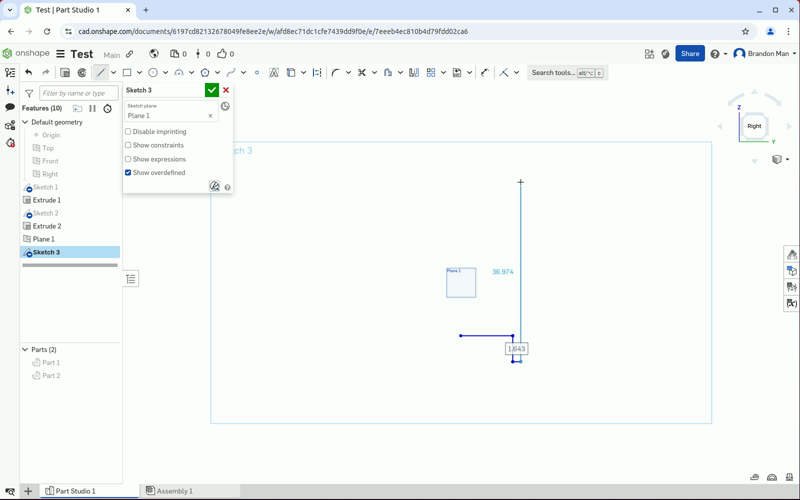
key_up(shift)
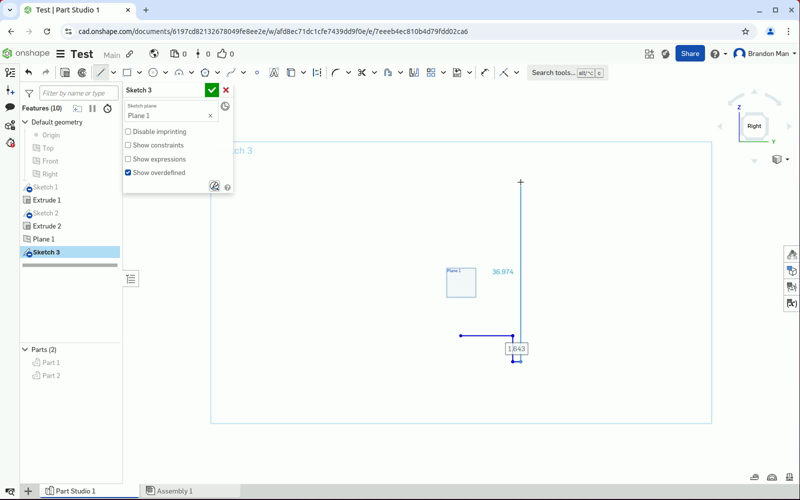
key_down(shift)
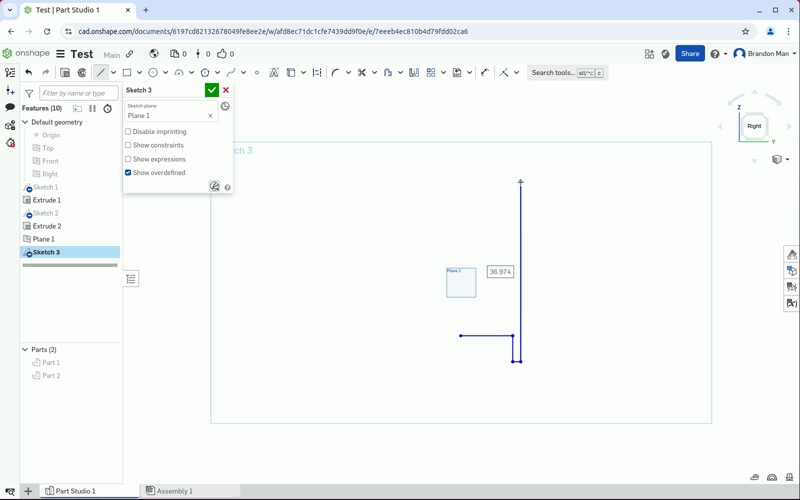
mouse_move(460, 181)
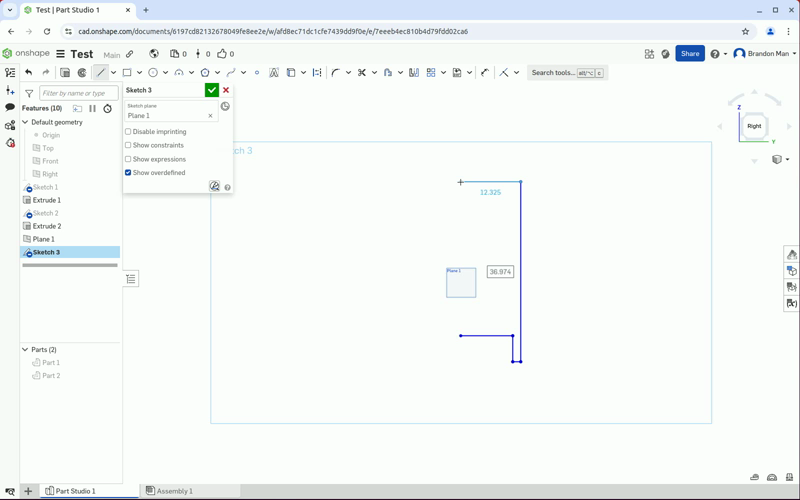
click(460, 181)
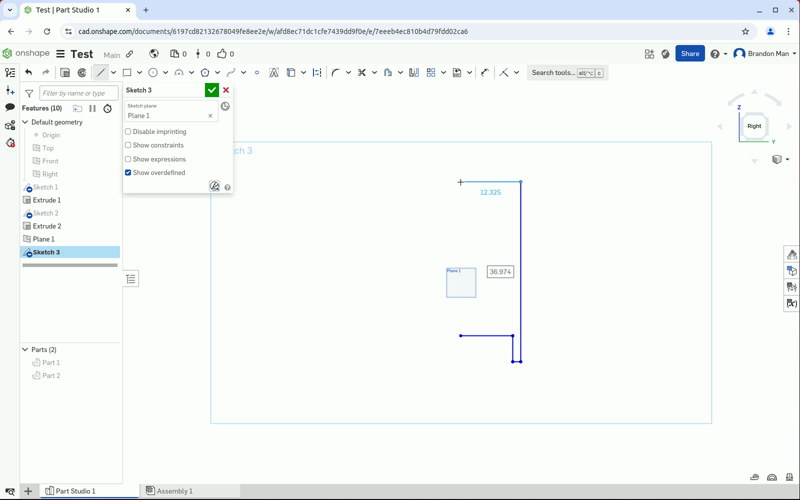
key_up(shift)
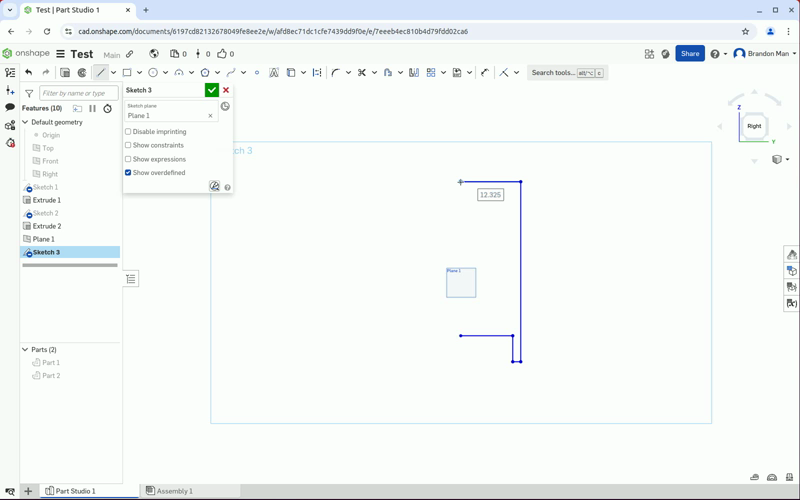
key_down(shift)
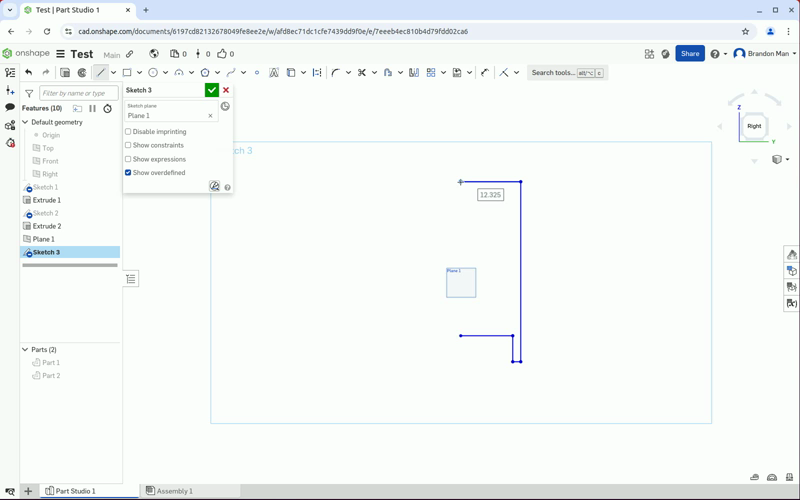
mouse_move(460, 335)
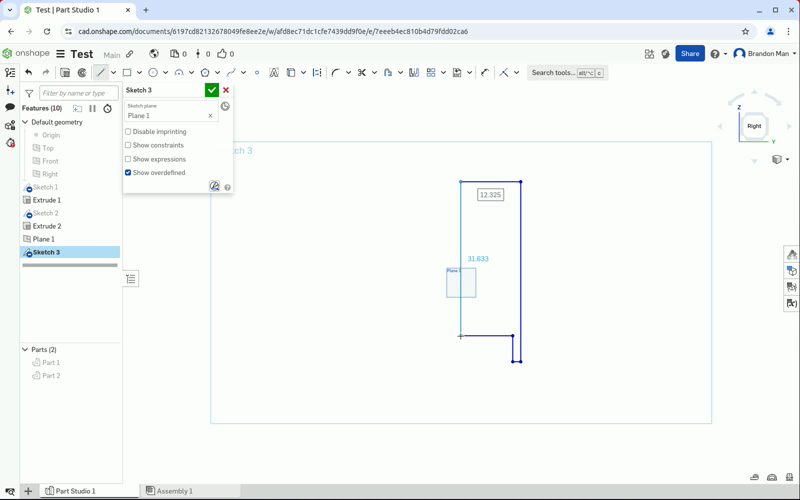
key_up(shift)
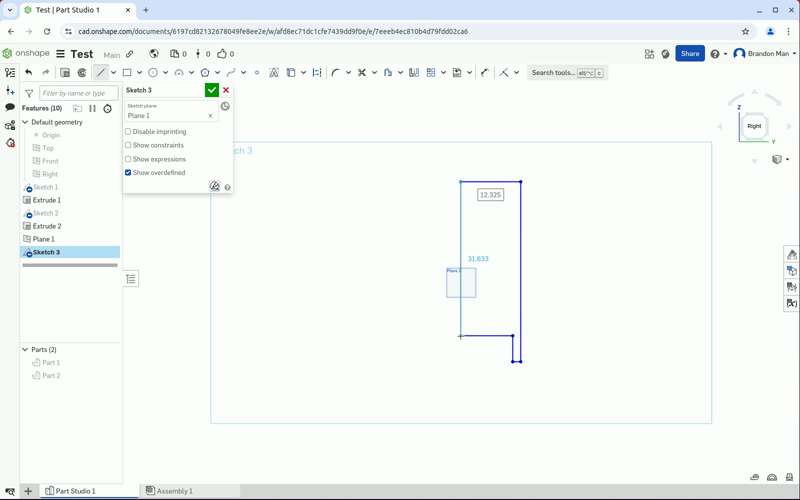
click(460, 335)
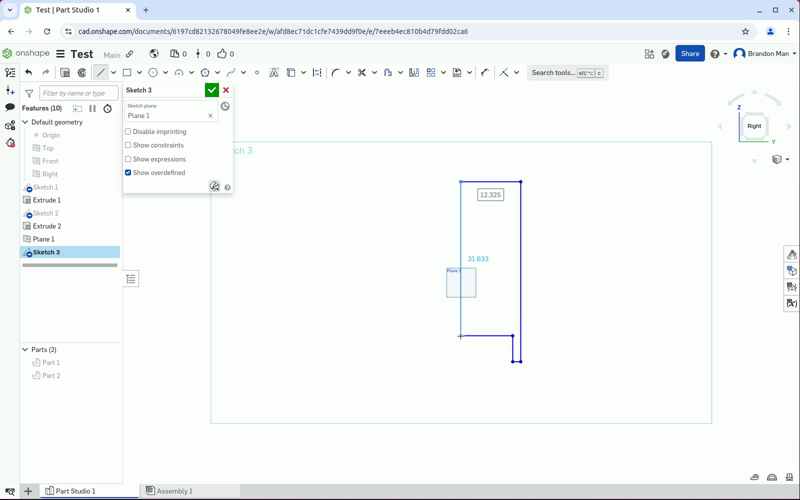
key(esc)
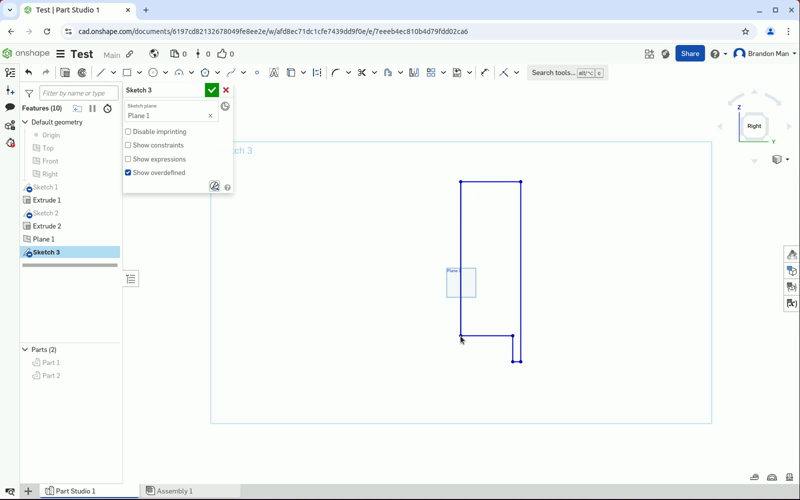
key(c)
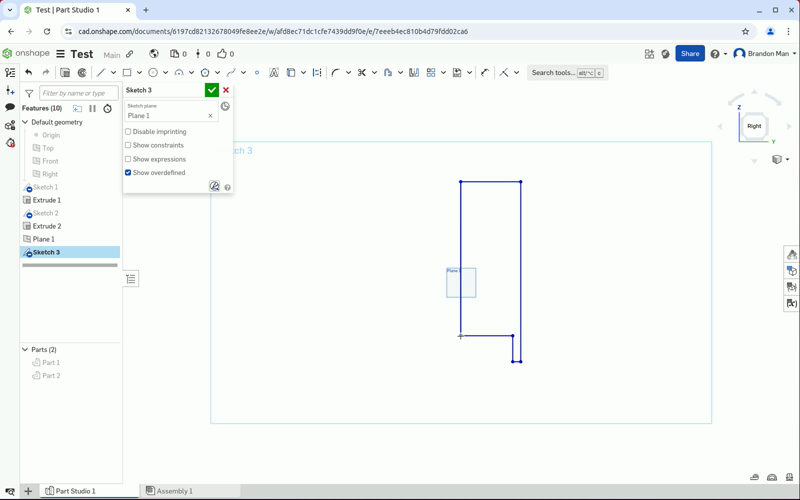
key_down(shift)
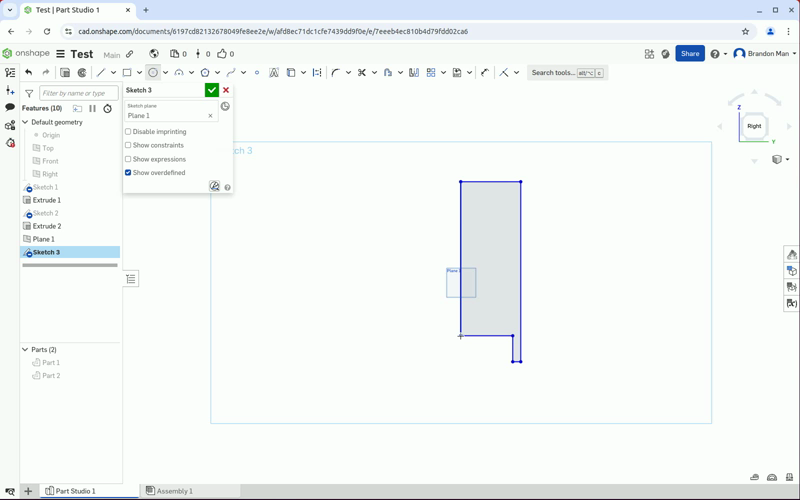
mouse_move(485, 327)
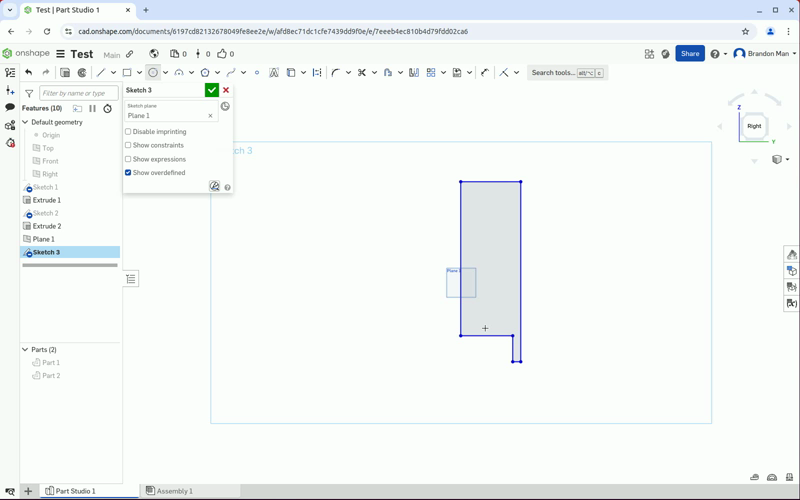
click(485, 327)
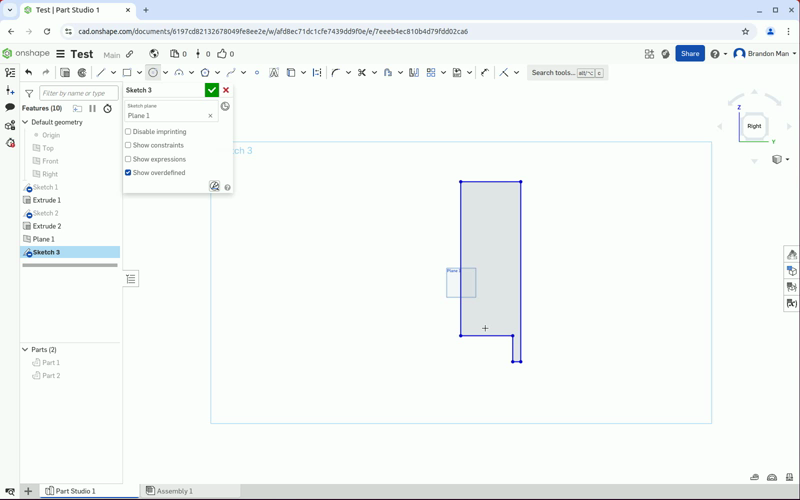
key_up(shift)
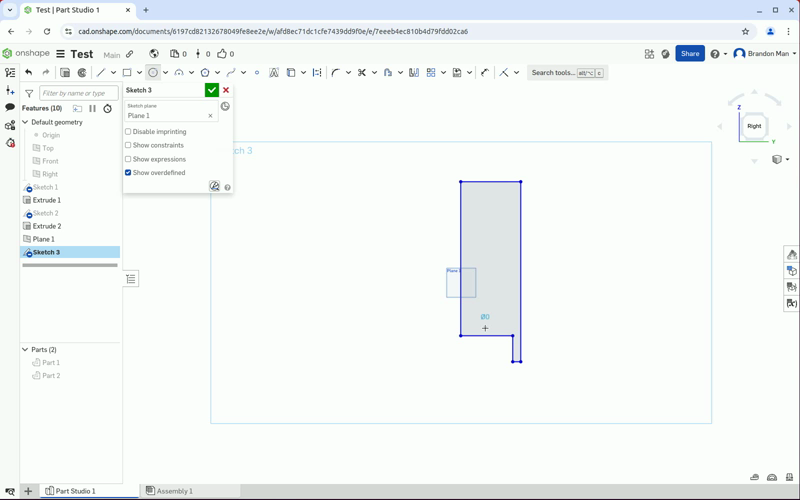
mouse_move(486, 327)
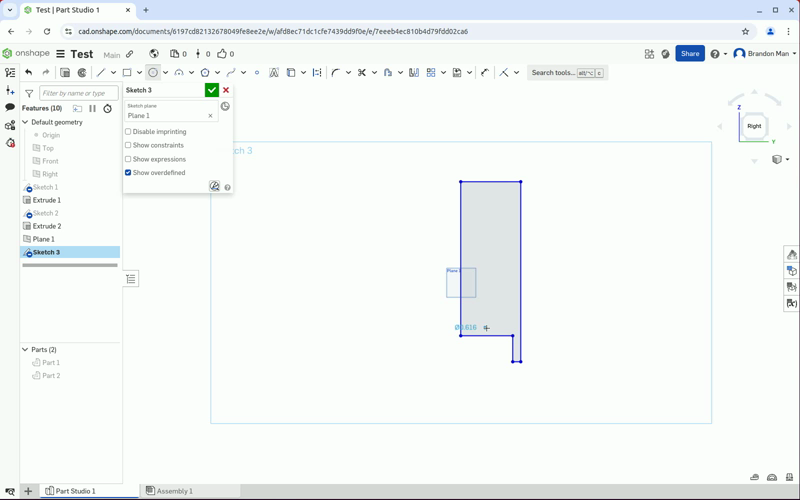
scroll(6)
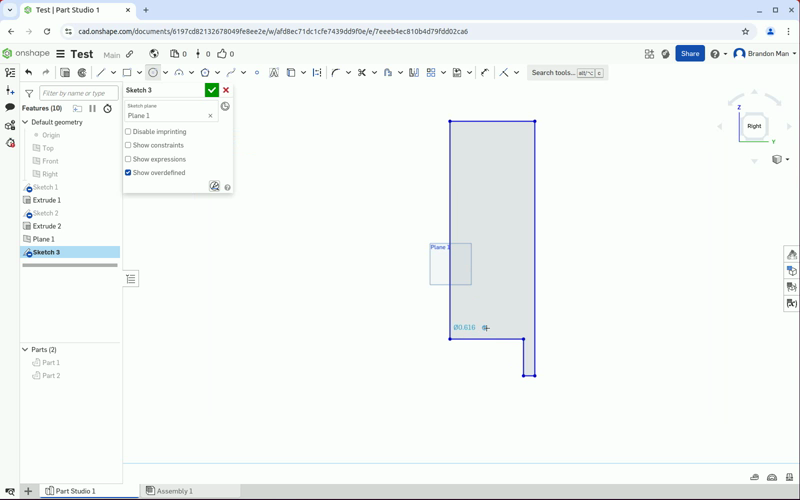
scroll(6)
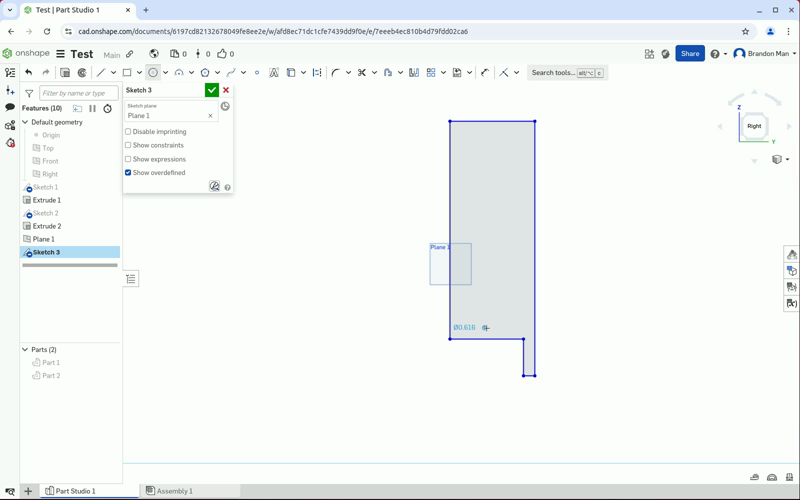
scroll(6)
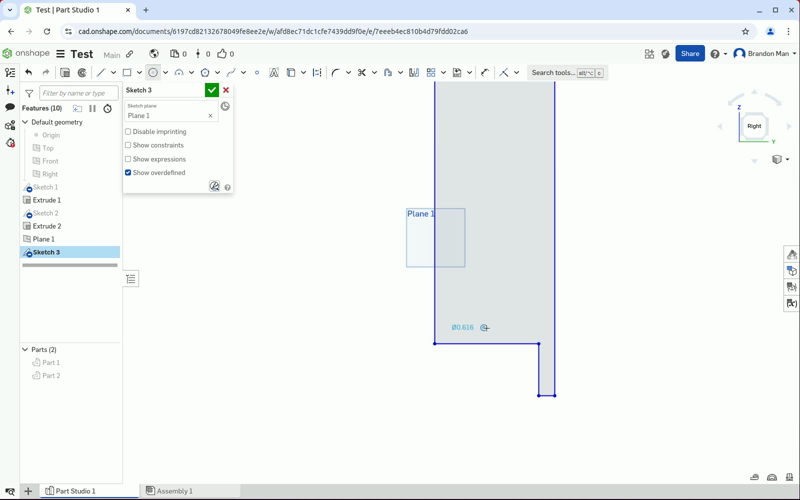
scroll(6)
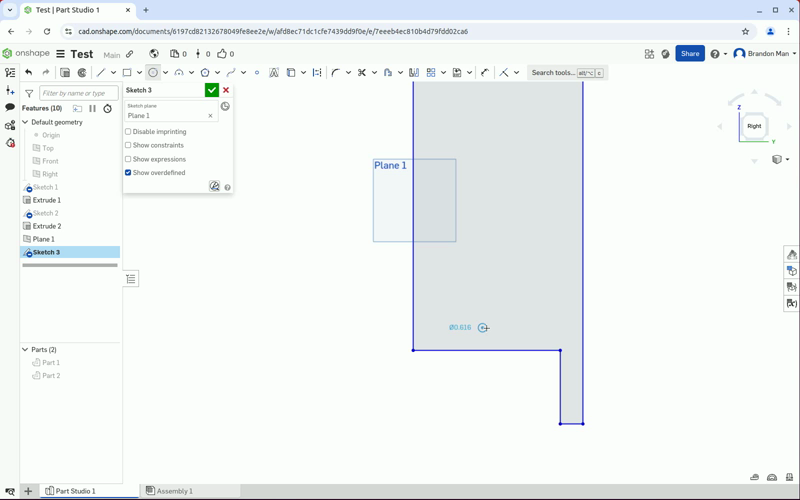
scroll(6)
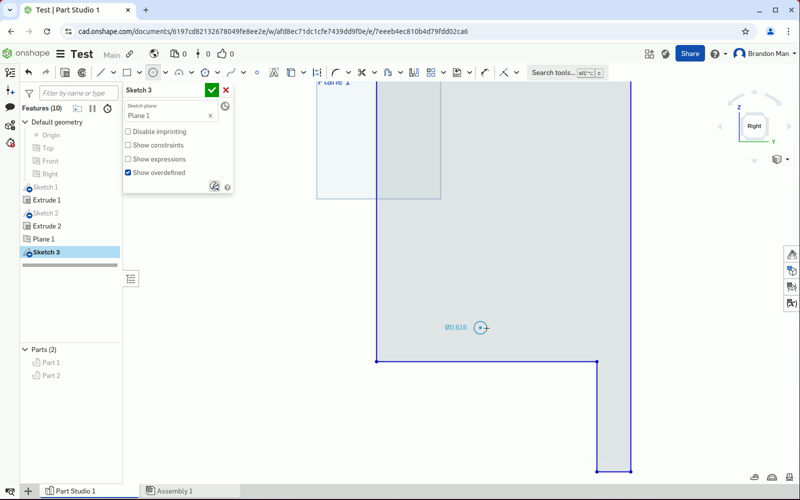
scroll(6)
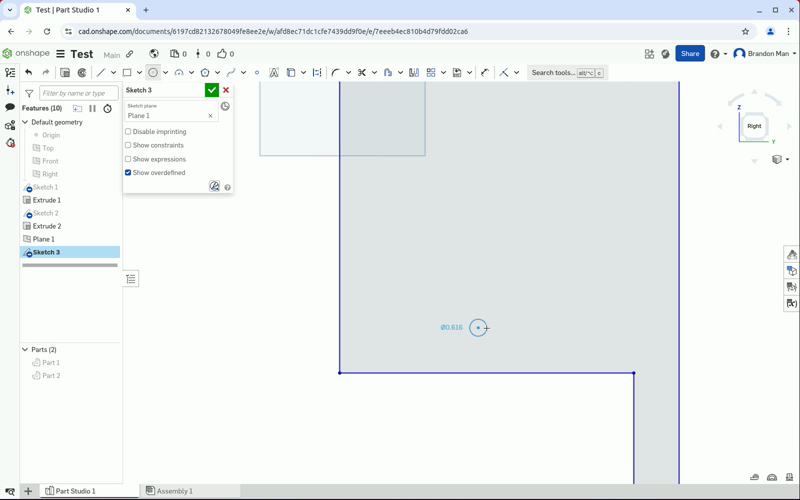
scroll(6)
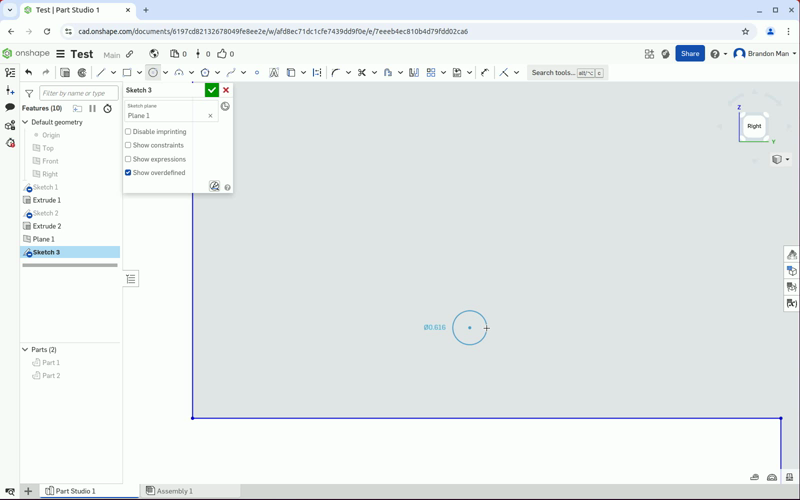
click(486, 327)
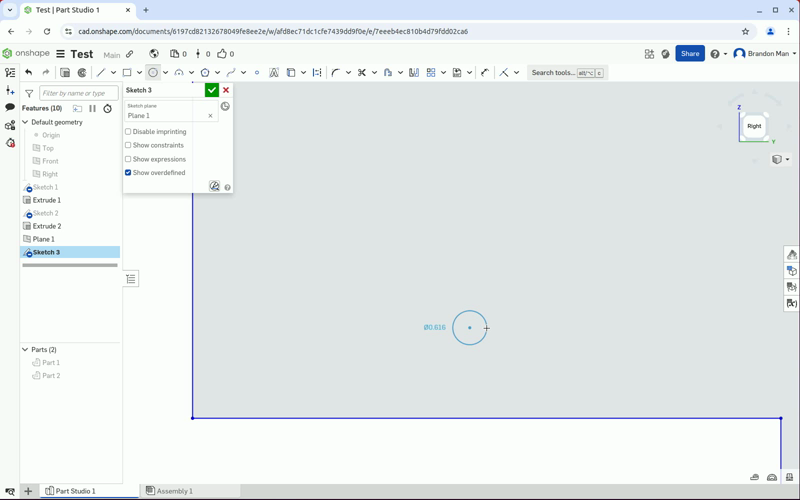
scroll(-6)
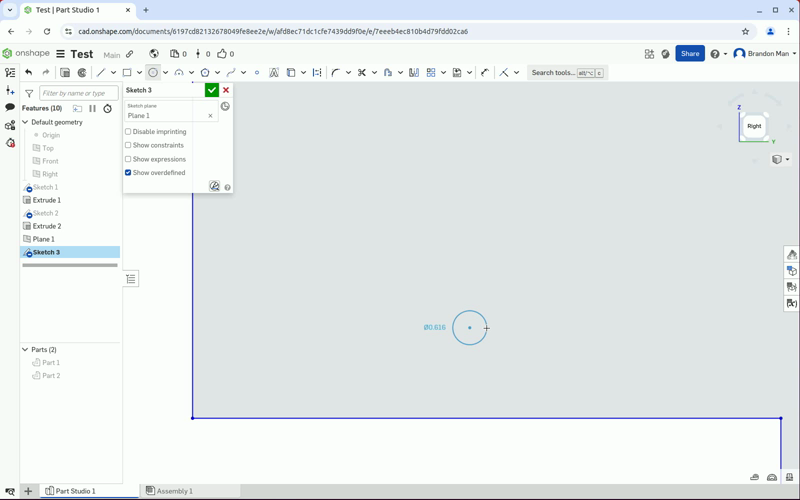
scroll(-6)
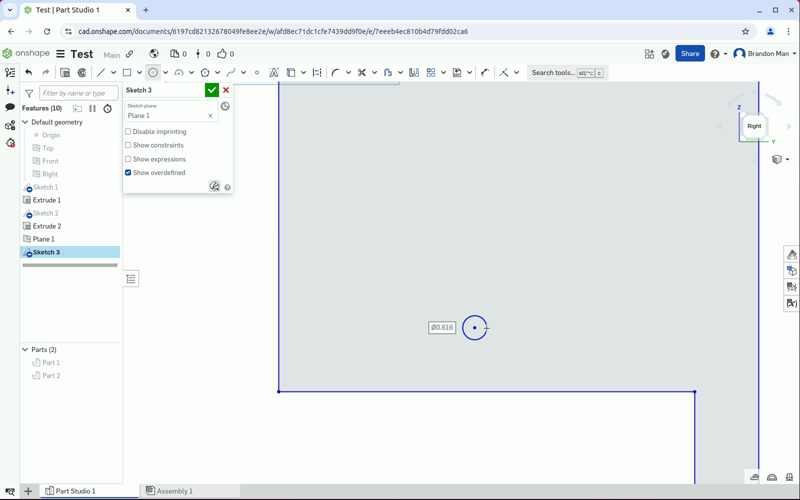
scroll(-6)
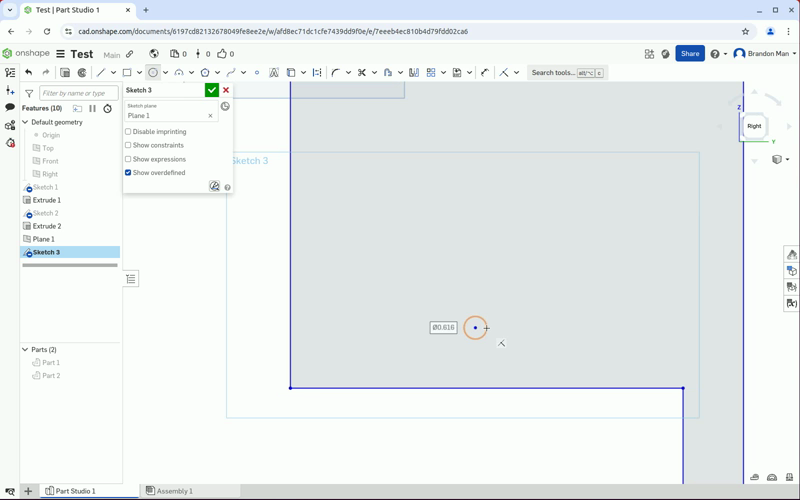
scroll(-6)
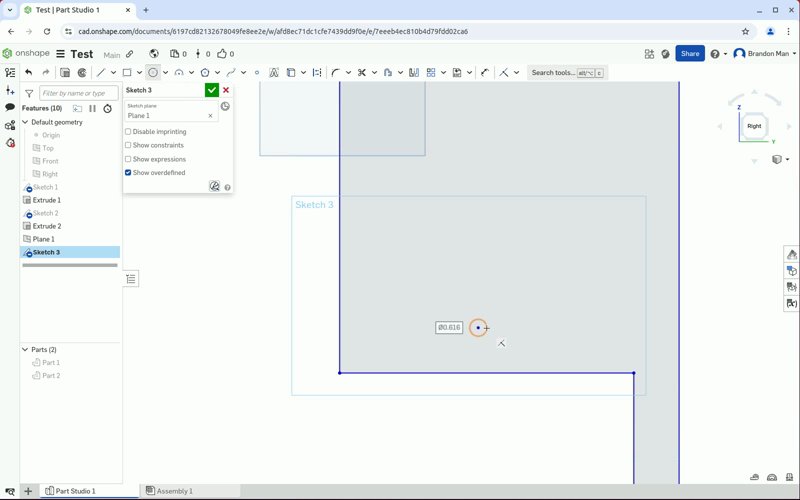
scroll(-6)
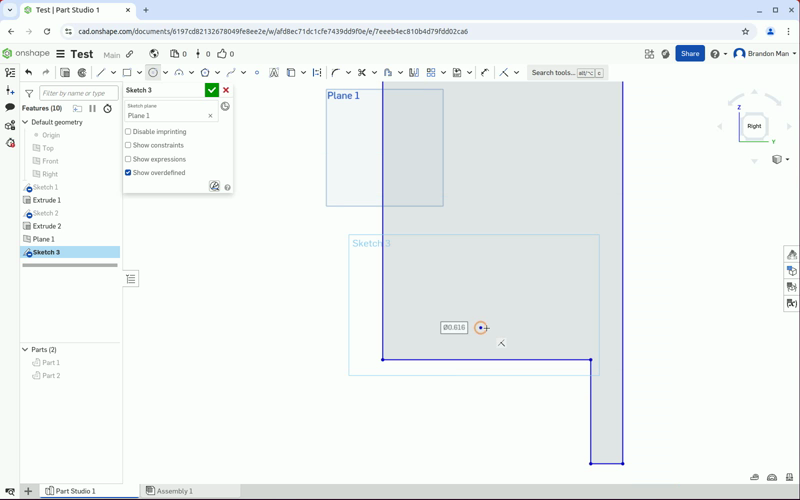
scroll(-6)
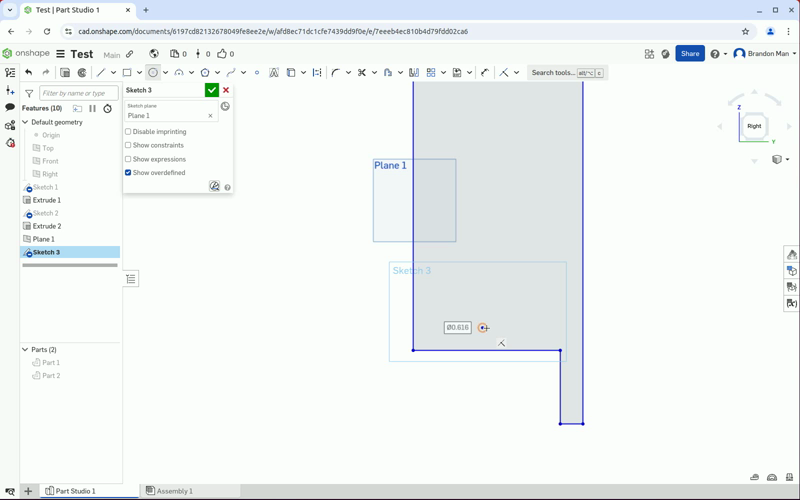
scroll(-6)
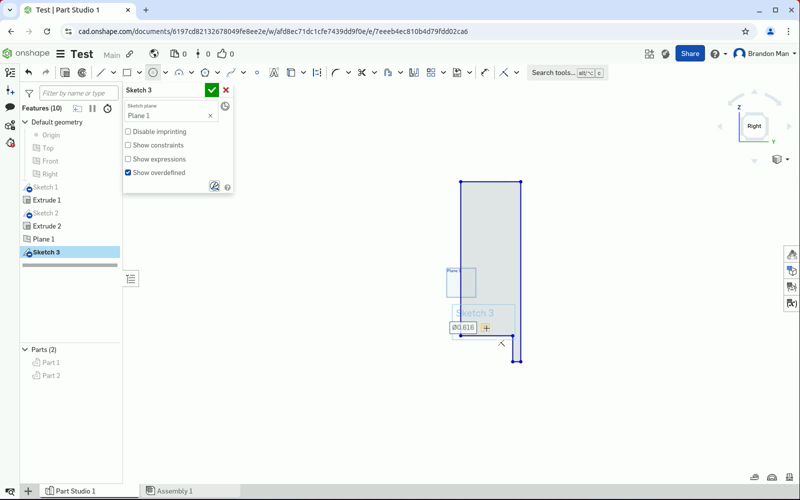
key(esc)
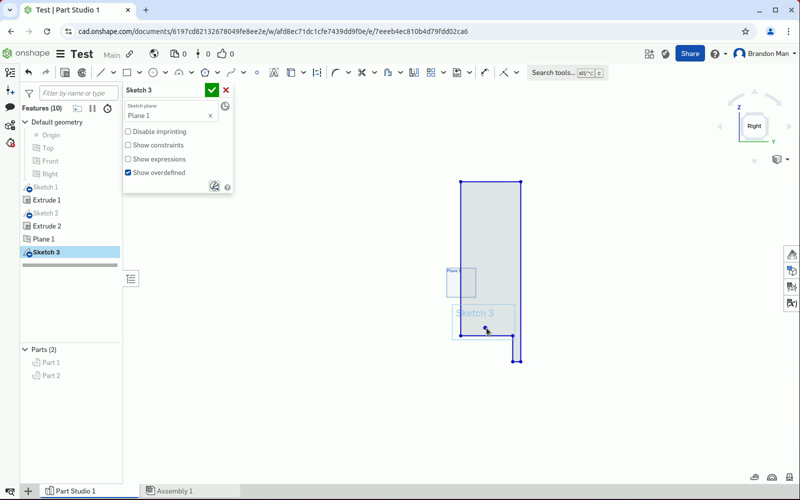
key(c)
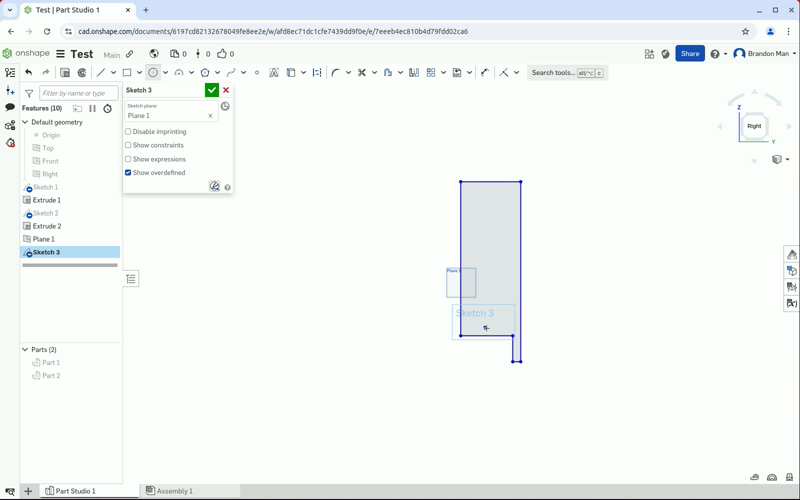
key_down(shift)
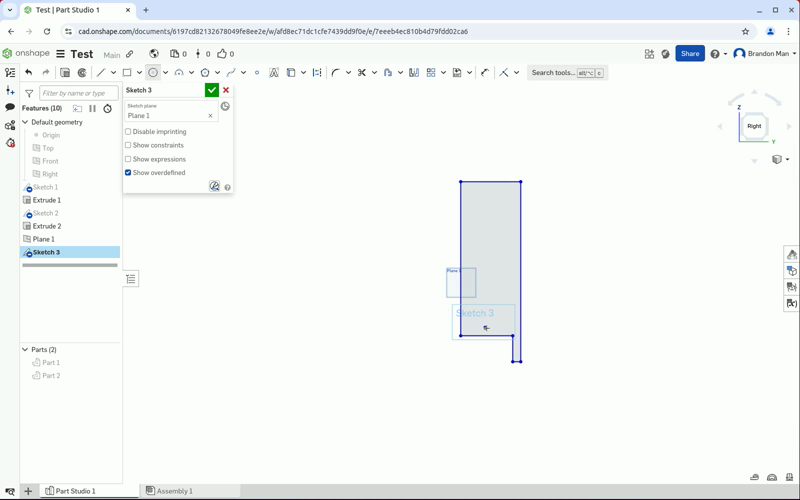
mouse_move(485, 312)
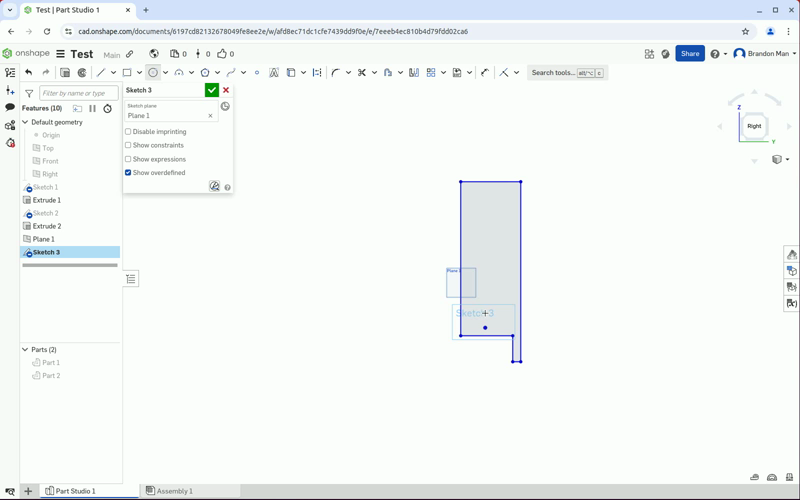
click(485, 312)
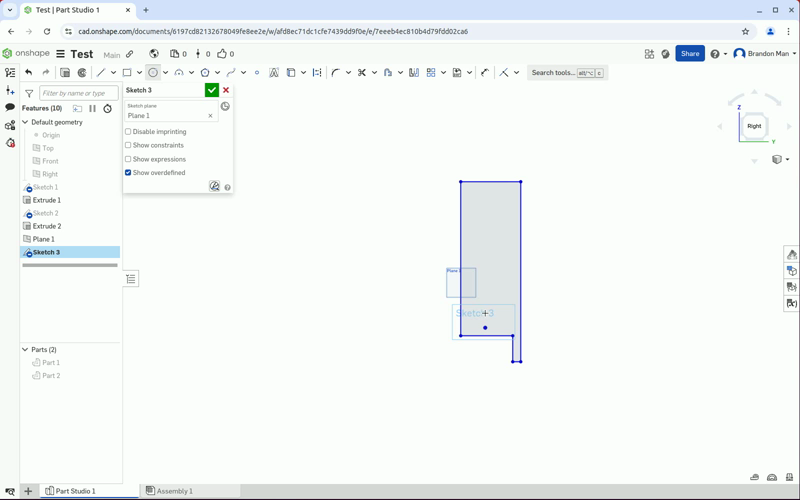
key_up(shift)
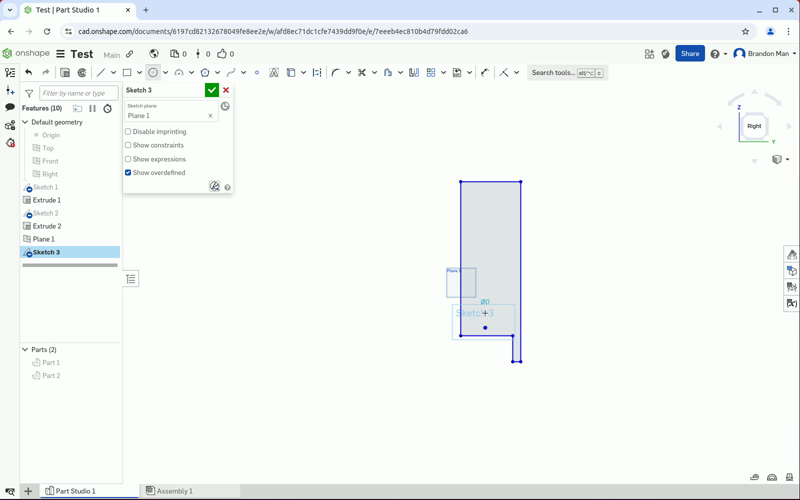
mouse_move(486, 312)
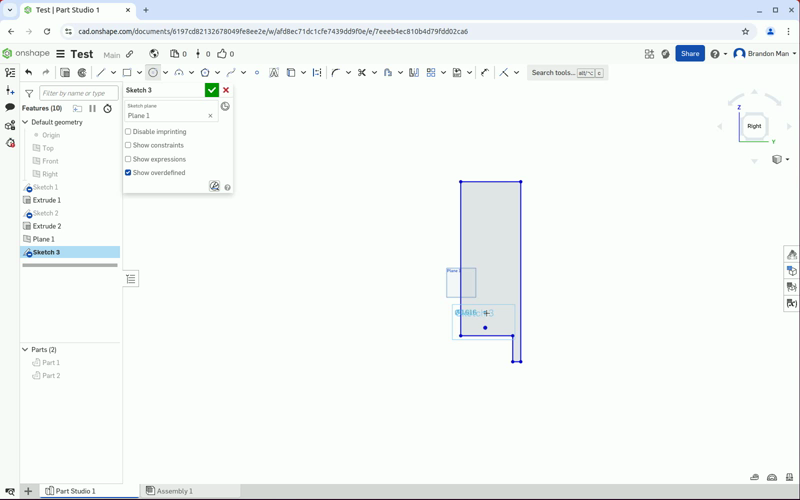
scroll(6)
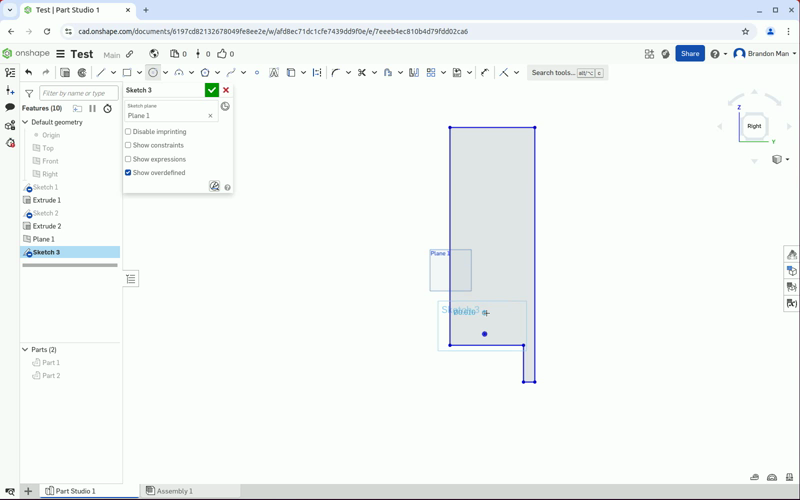
scroll(6)
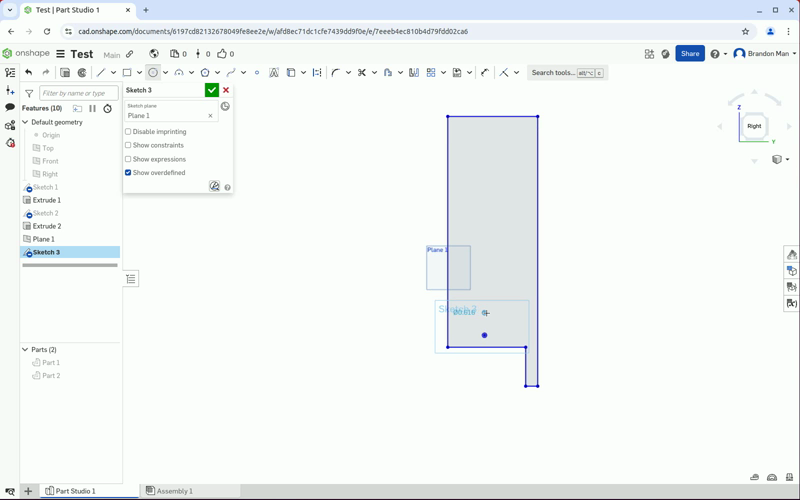
scroll(6)
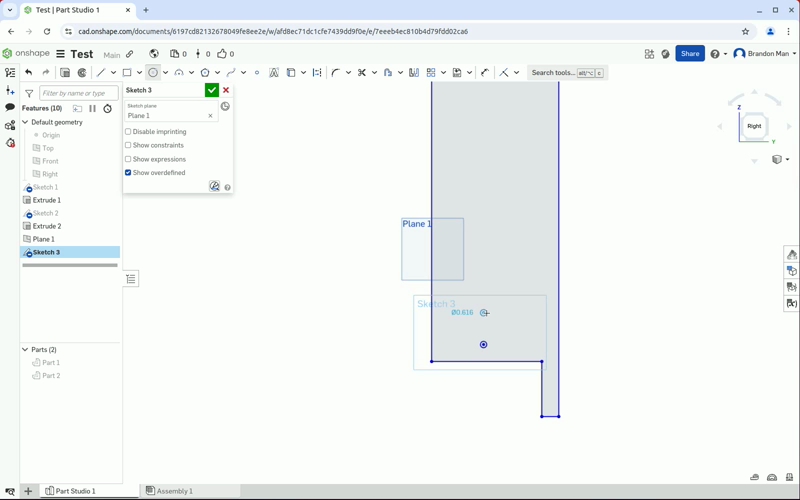
scroll(6)
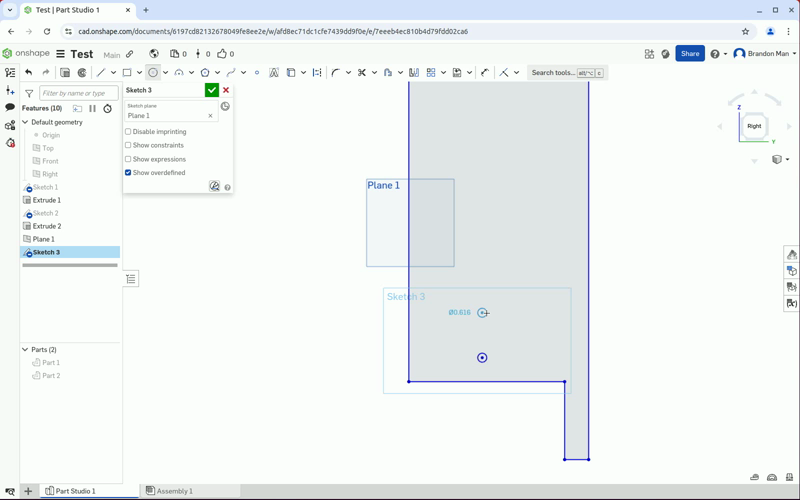
scroll(6)
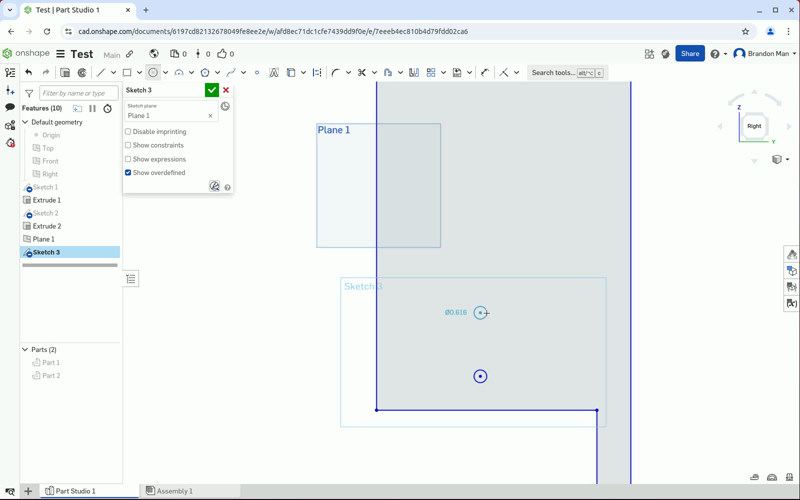
scroll(6)
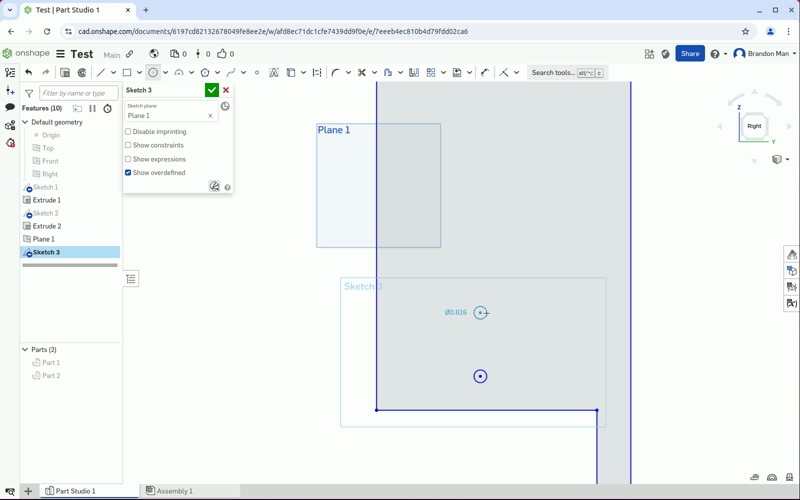
scroll(6)
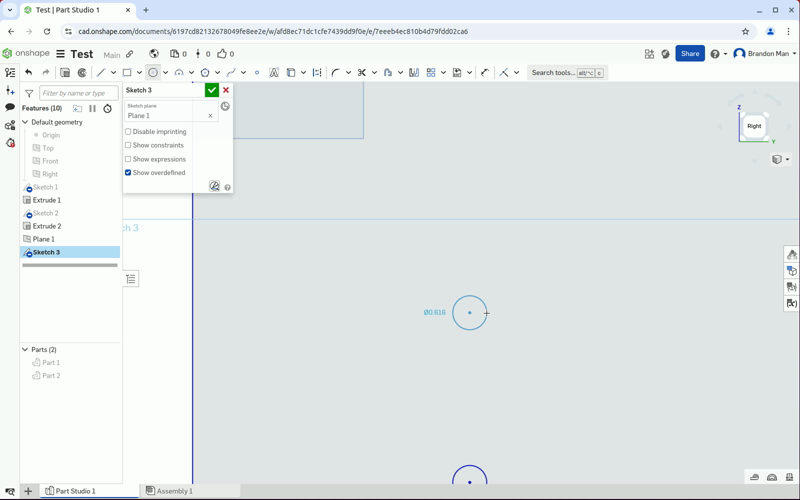
click(486, 312)
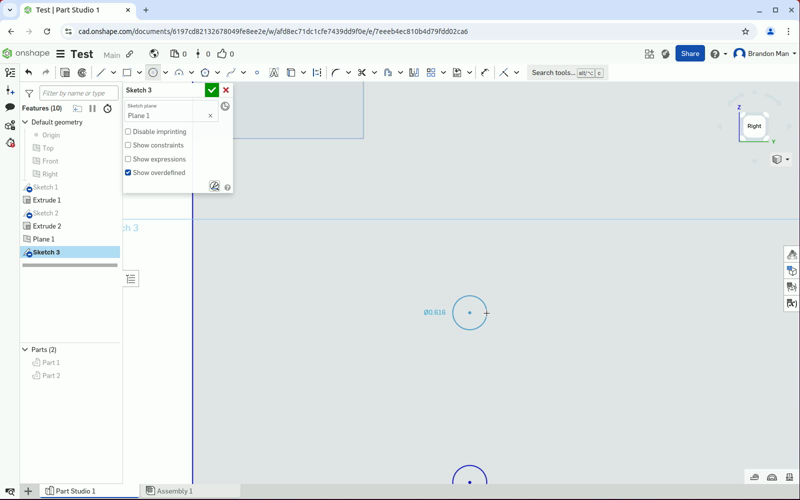
scroll(-6)
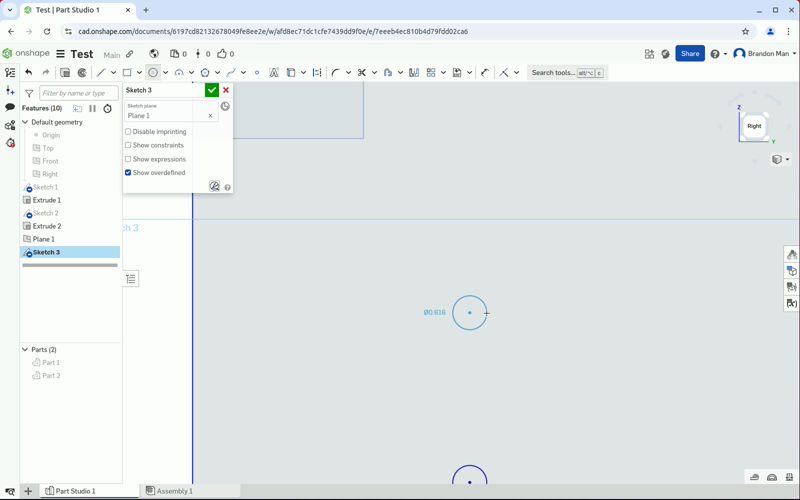
scroll(-6)
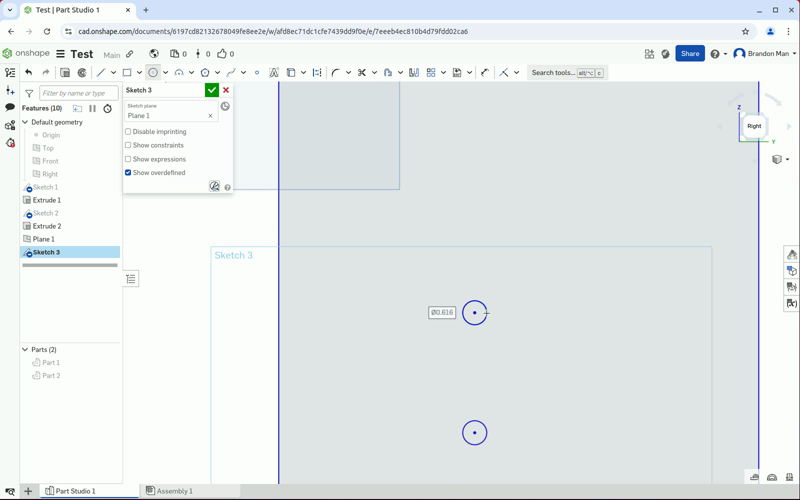
scroll(-6)
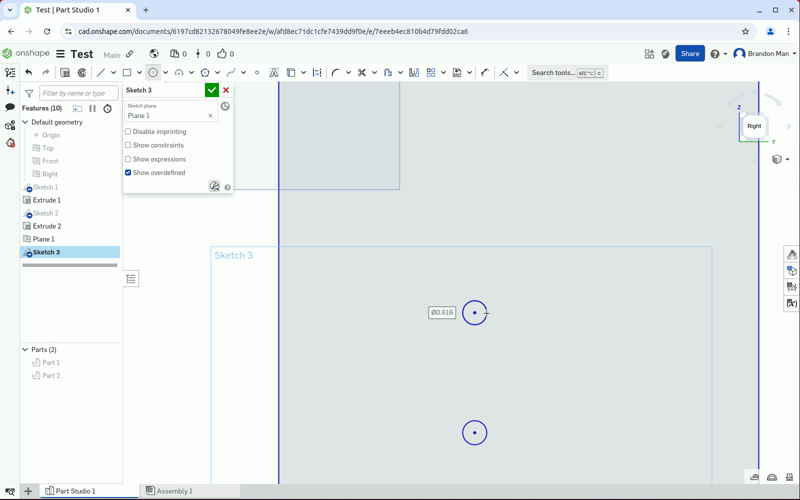
scroll(-6)
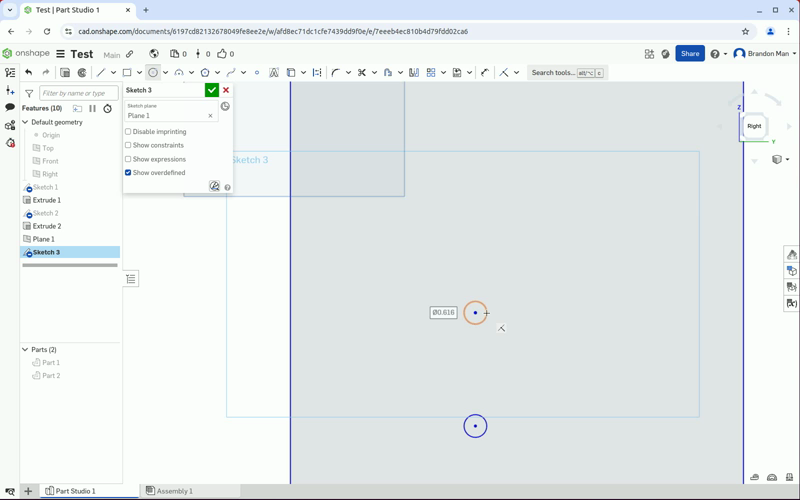
scroll(-6)
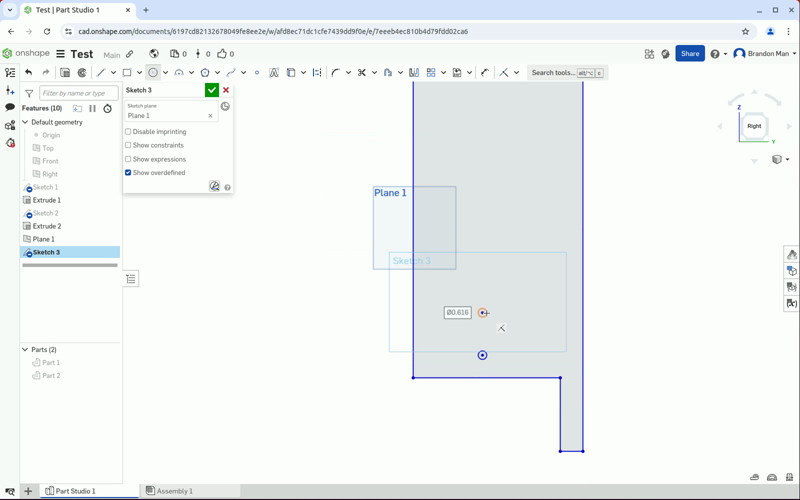
scroll(-6)
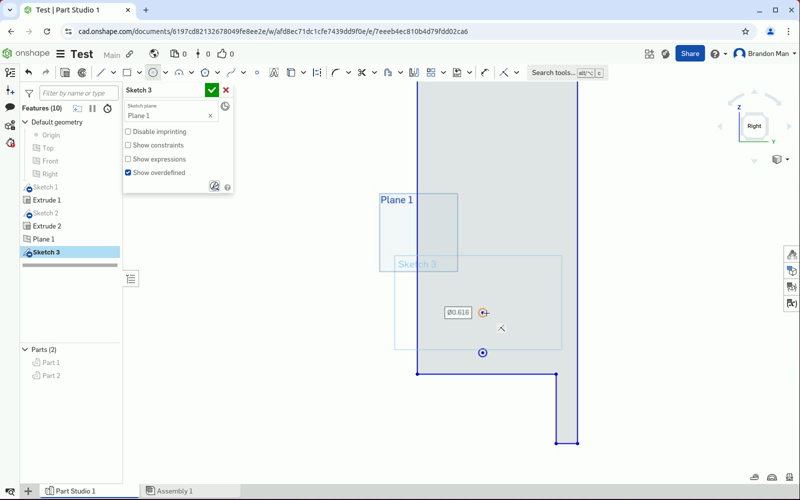
scroll(-6)
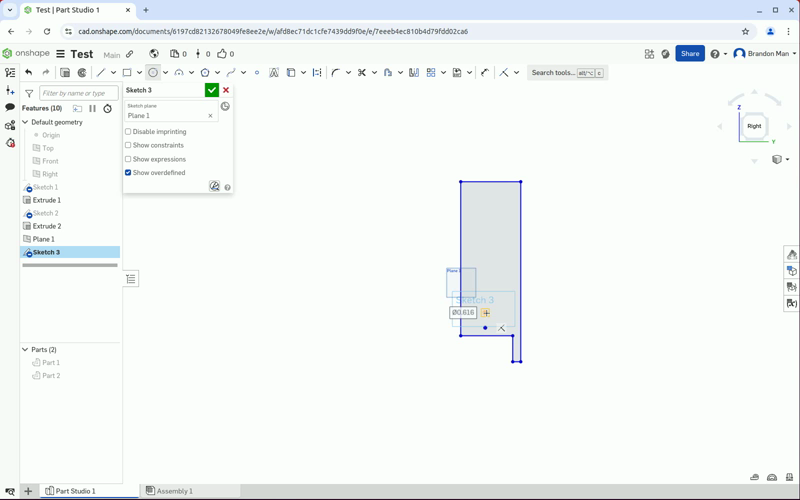
key(esc)
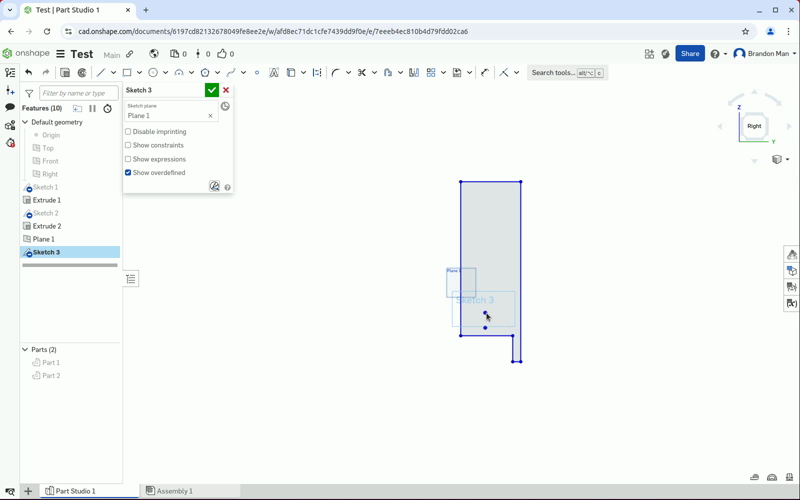
key(c)
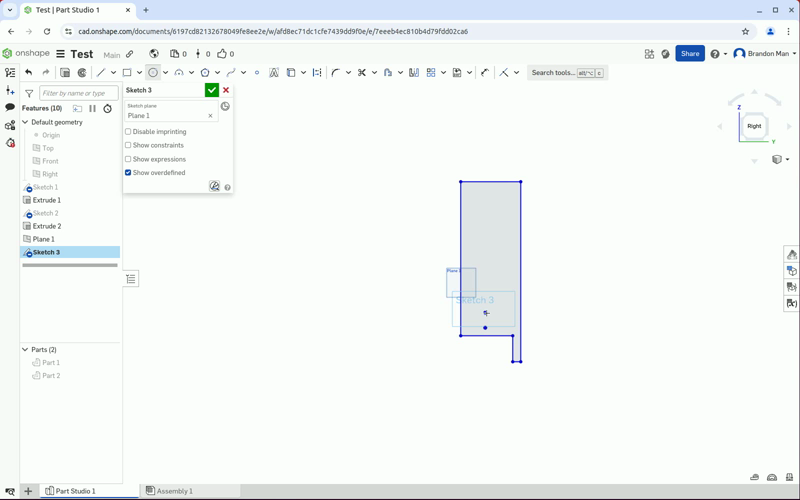
key_down(shift)
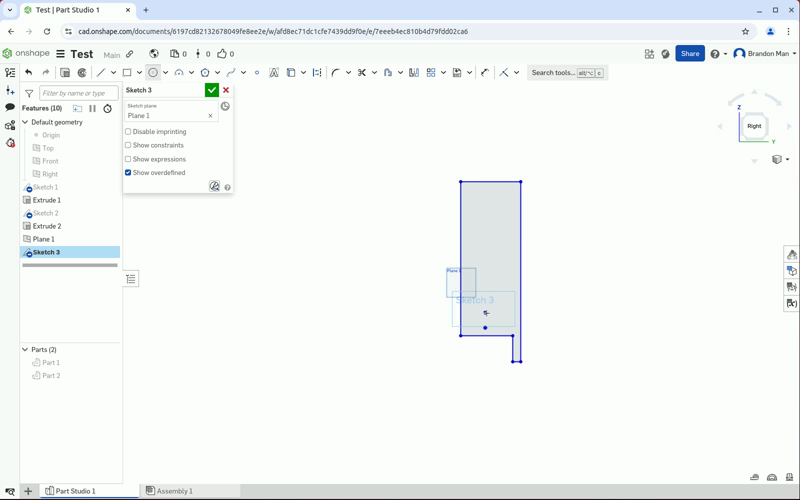
mouse_move(485, 210)
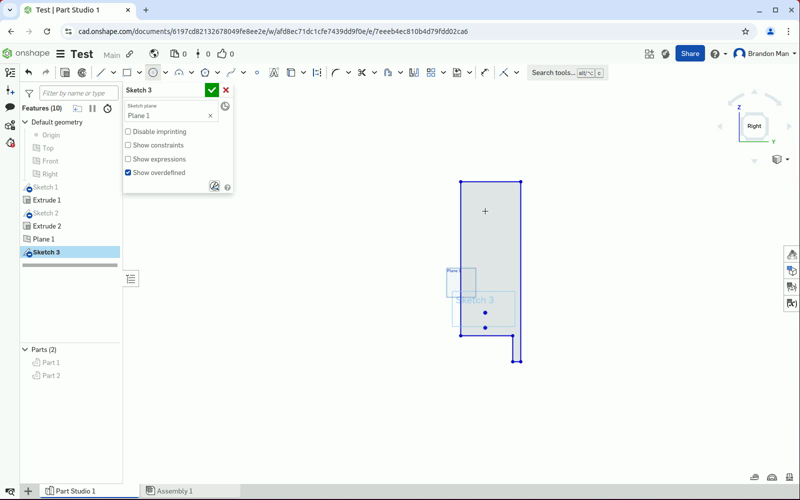
click(485, 210)
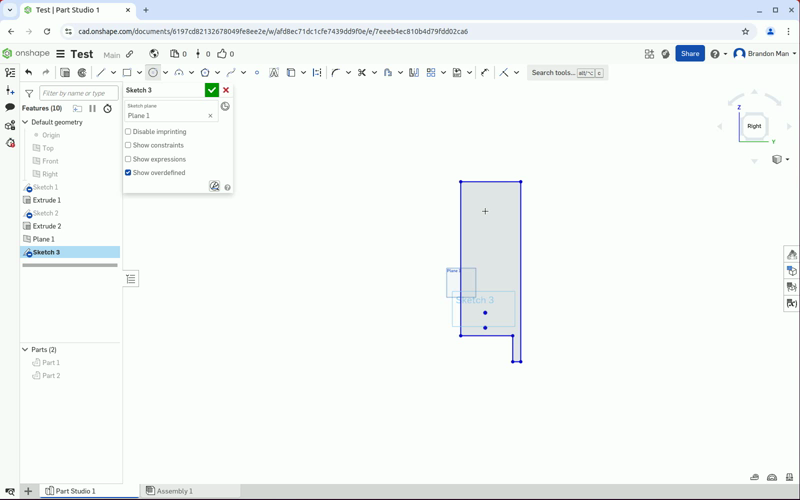
key_up(shift)
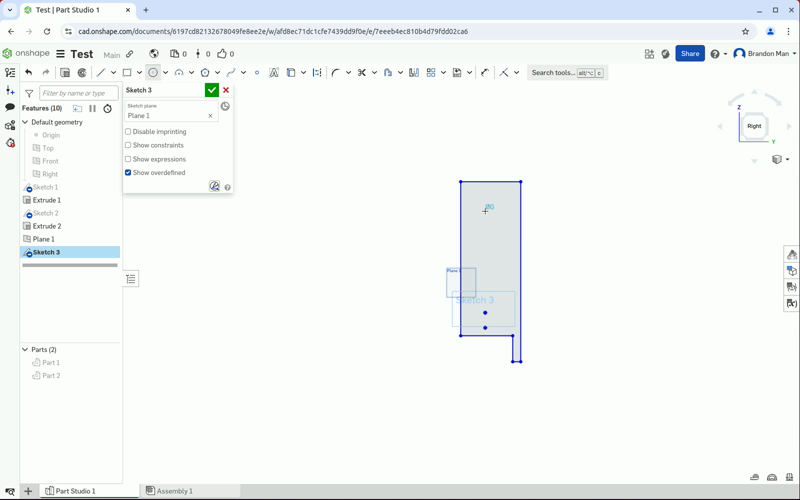
mouse_move(486, 210)
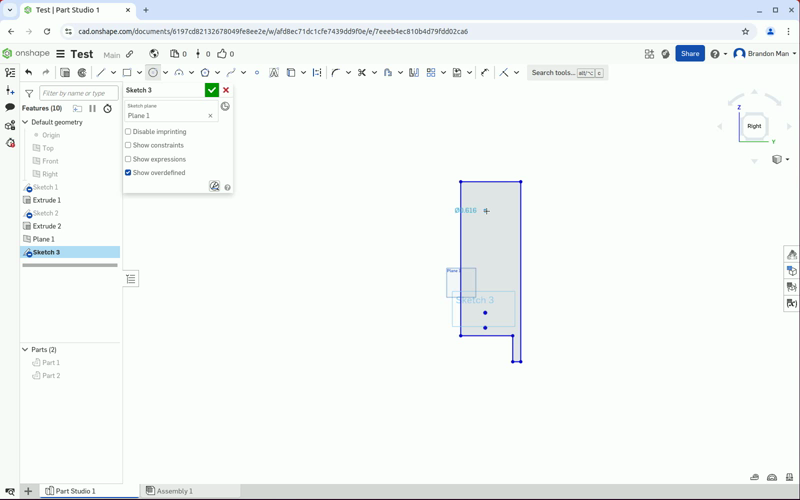
scroll(6)
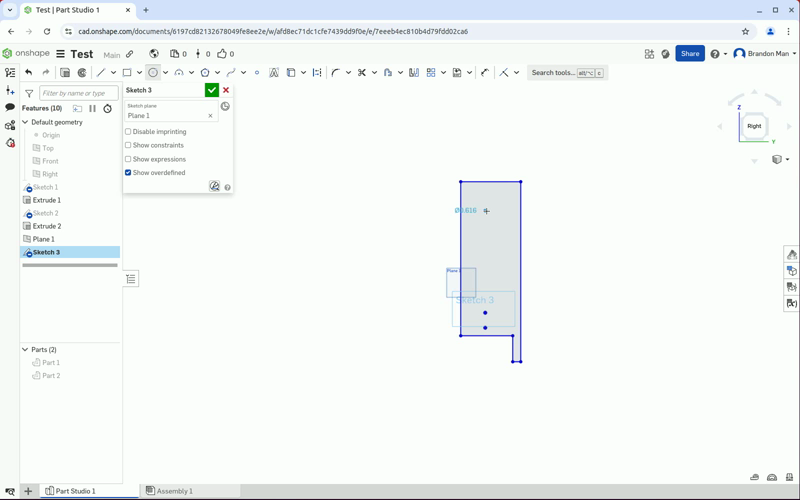
scroll(6)
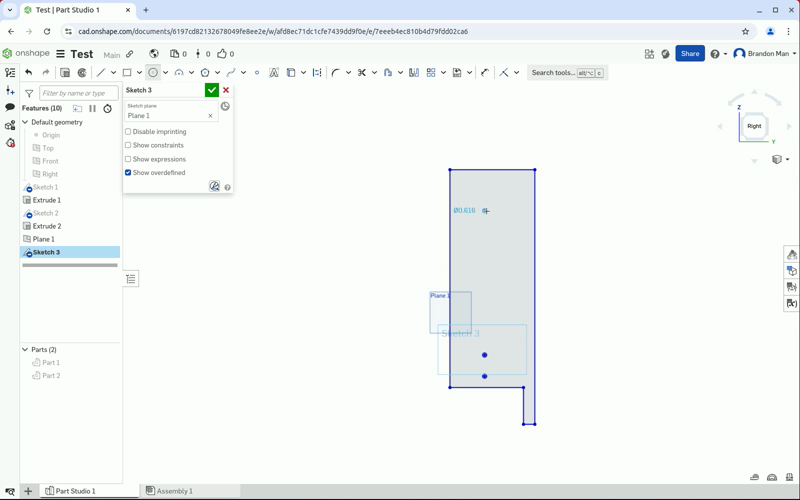
scroll(6)
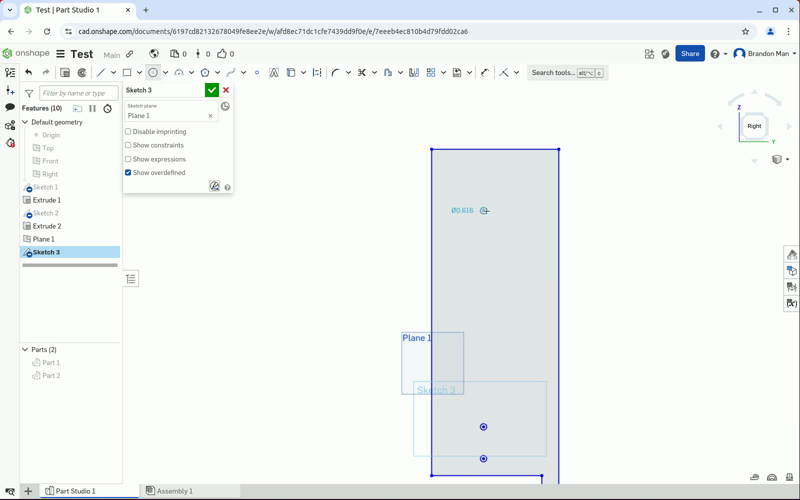
scroll(6)
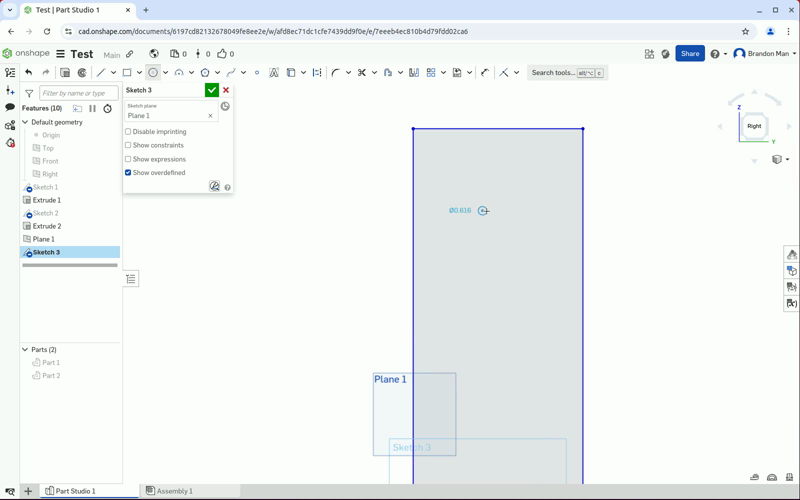
scroll(6)
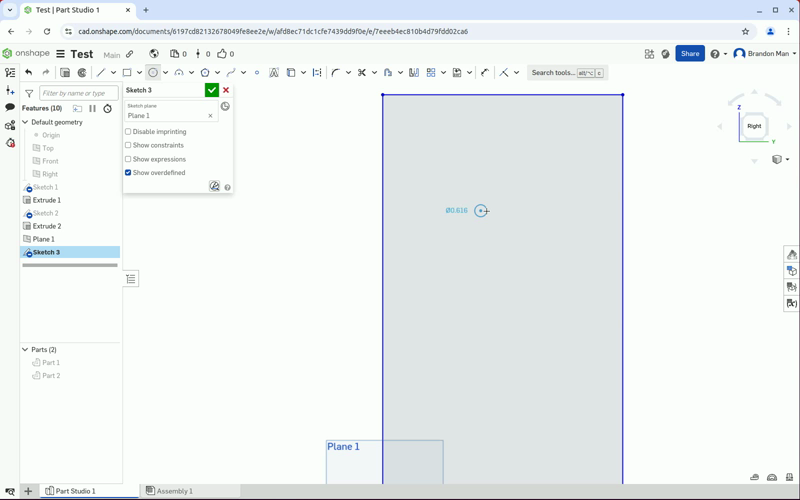
scroll(6)
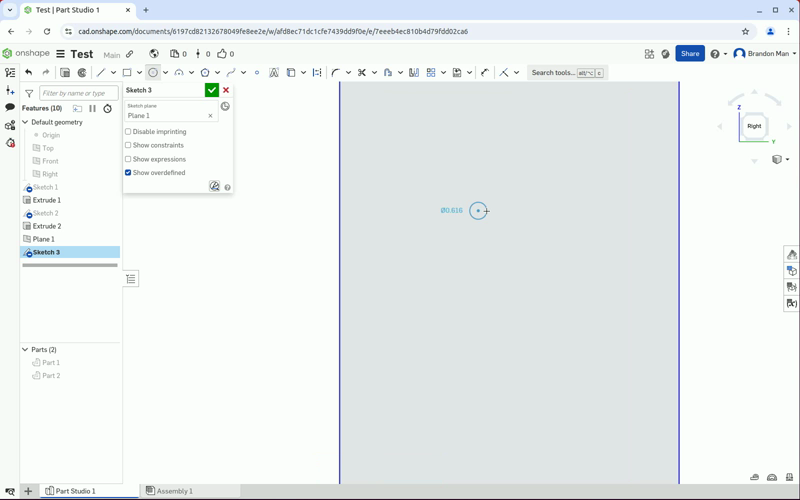
scroll(6)
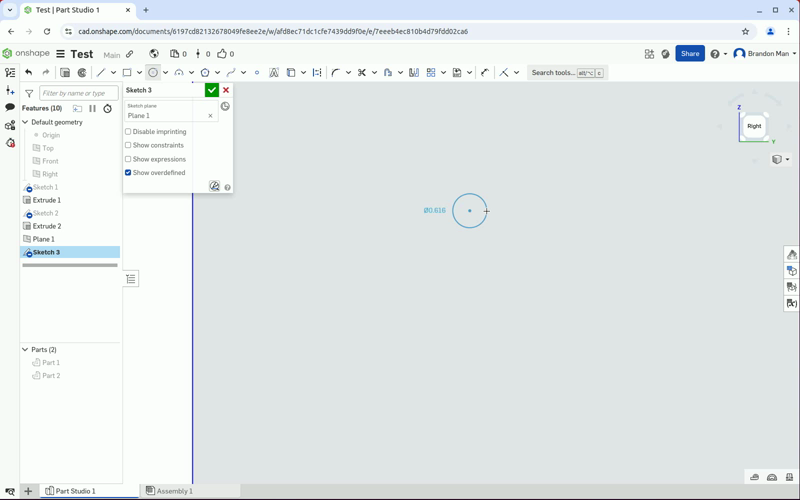
click(486, 210)
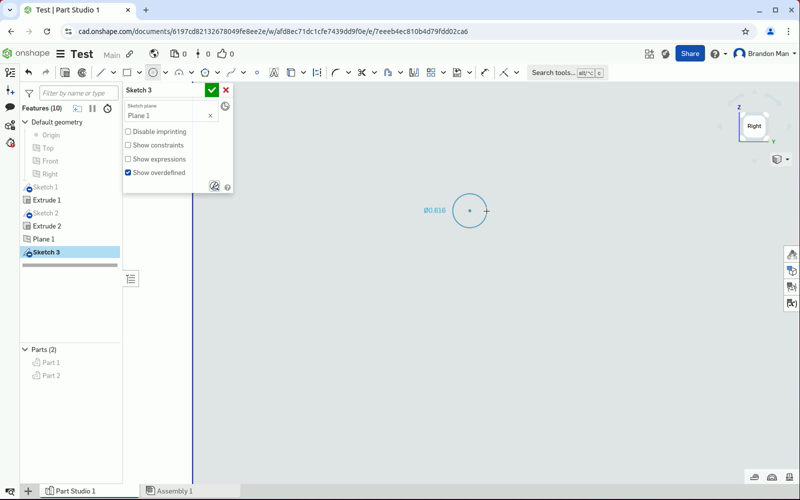
scroll(-6)
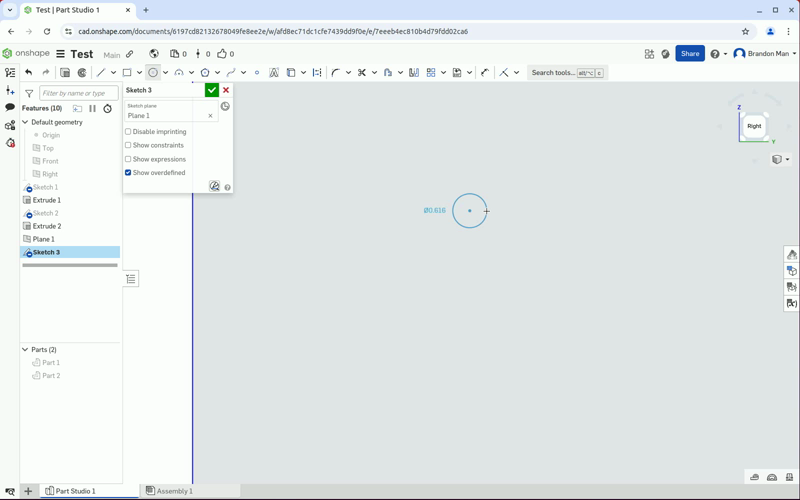
scroll(-6)
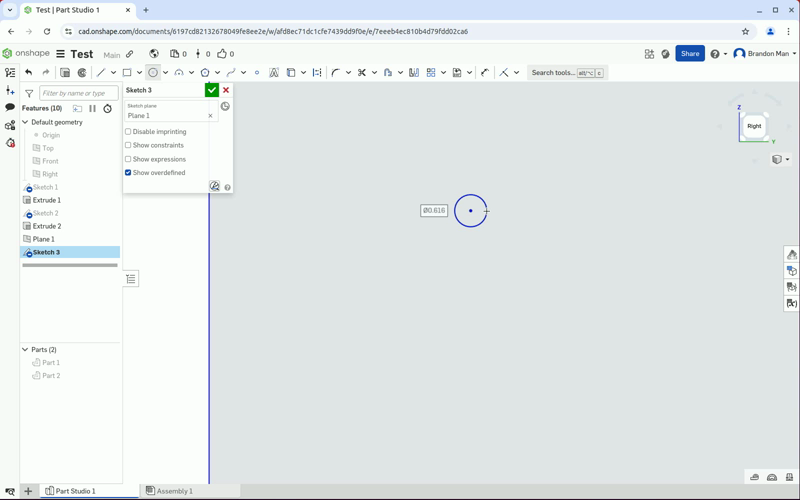
scroll(-6)
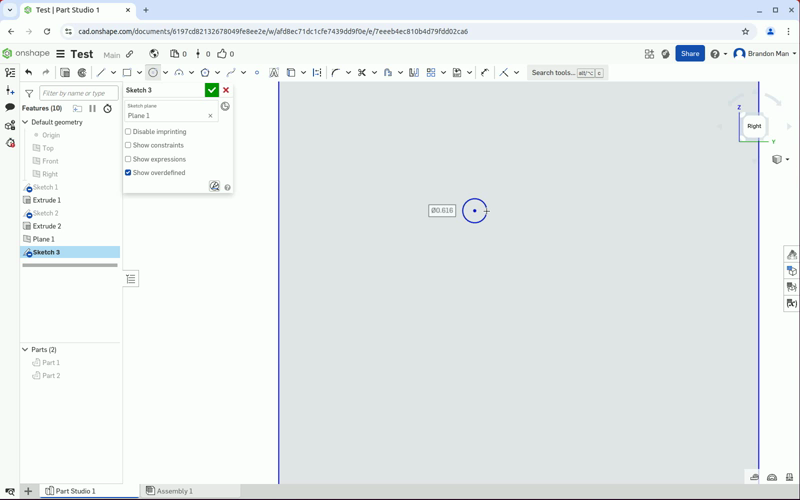
scroll(-6)
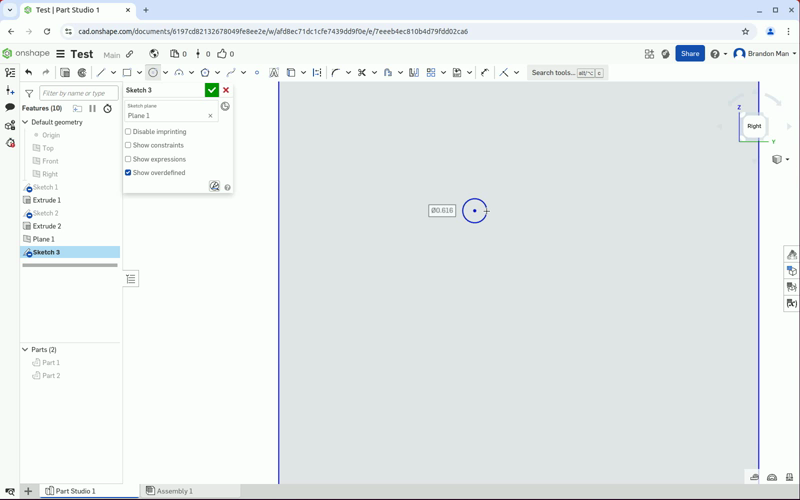
scroll(-6)
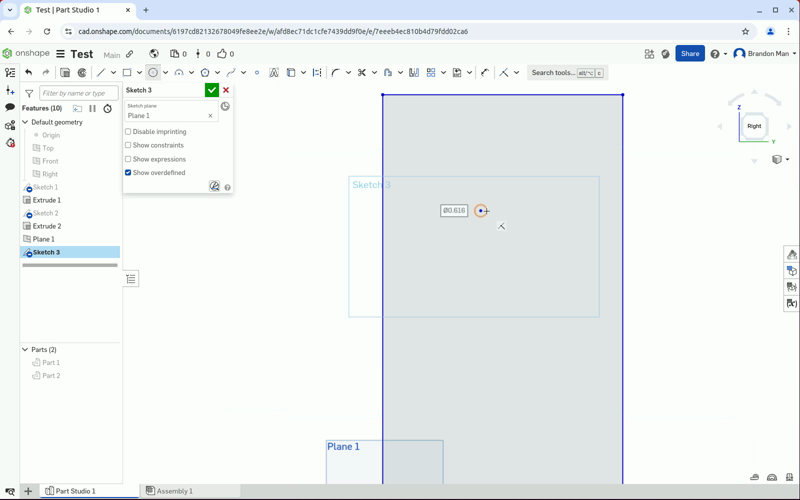
scroll(-6)
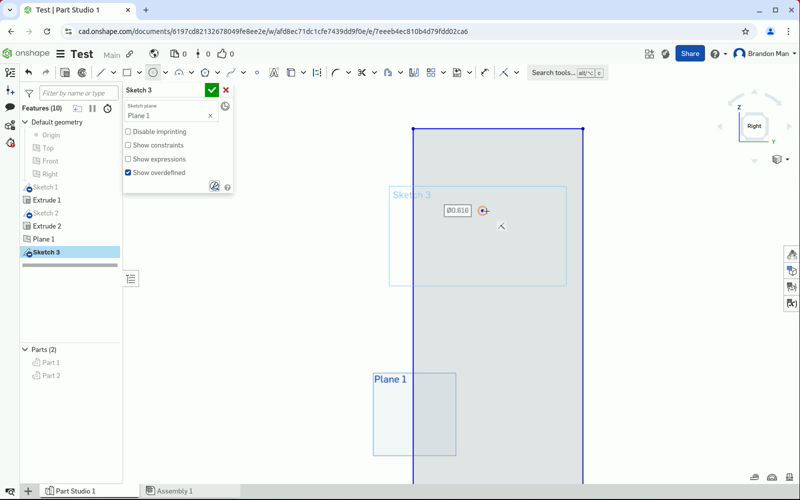
scroll(-6)
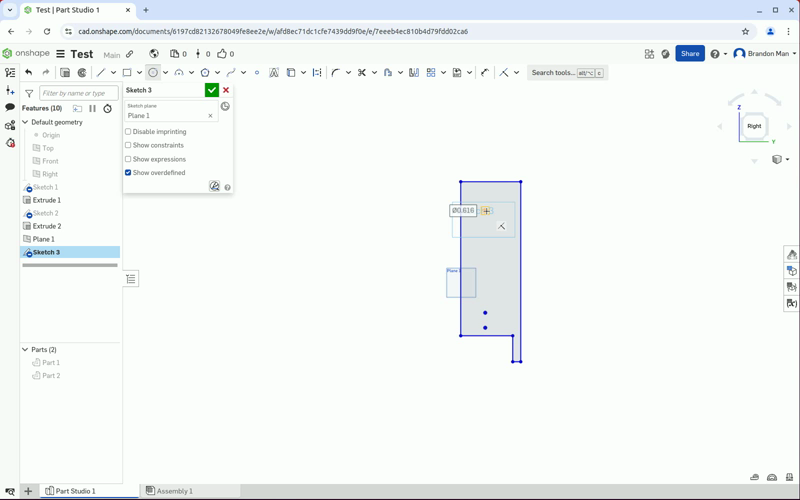
key(esc)
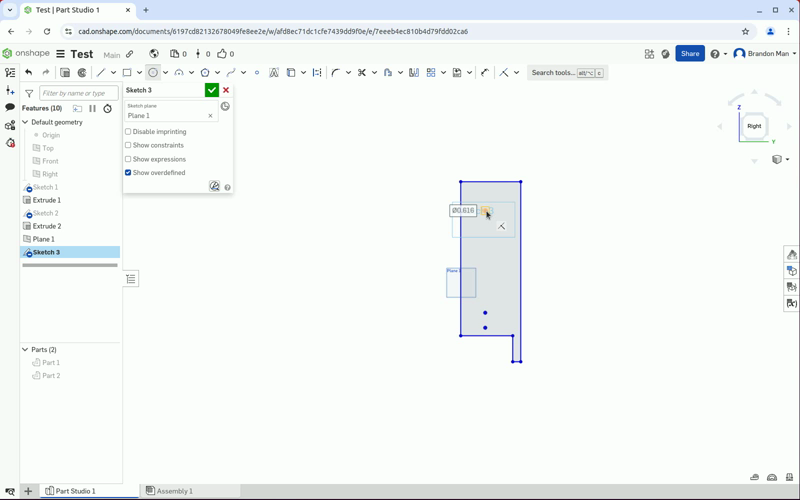
mouse_move(509, 198)
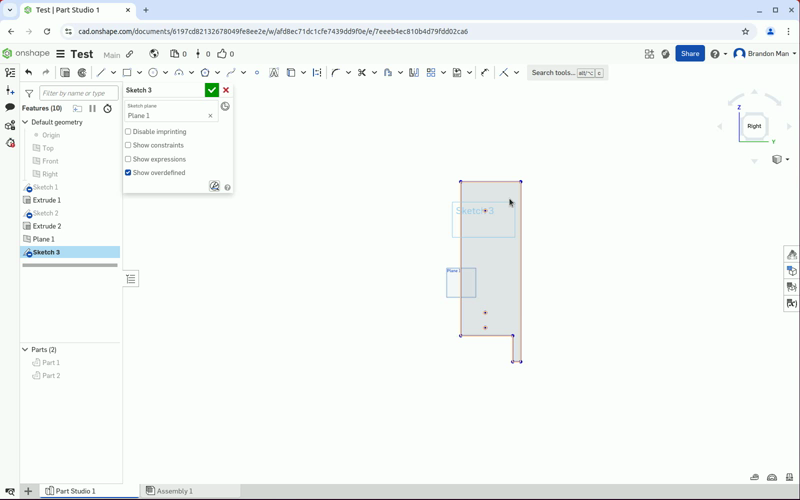
click(509, 198)
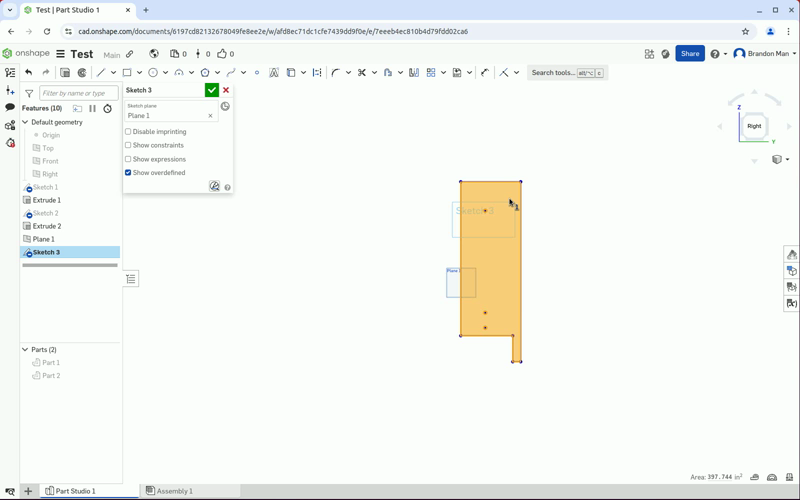
mouse_move(73, 352)
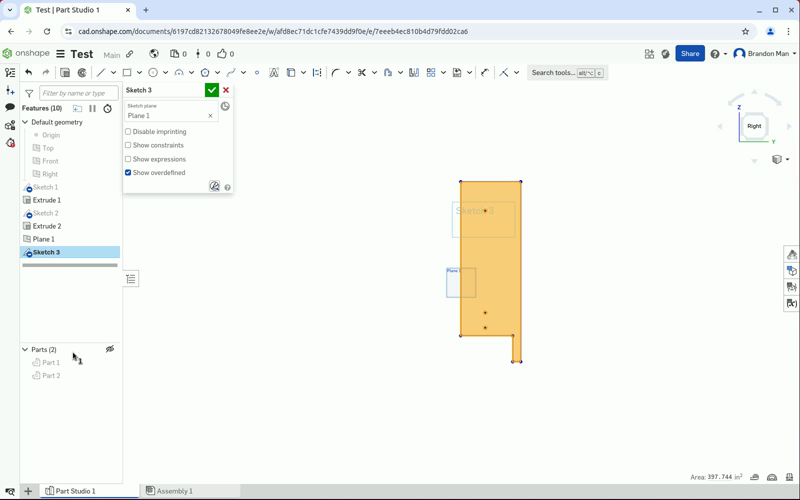
key(shift+y)
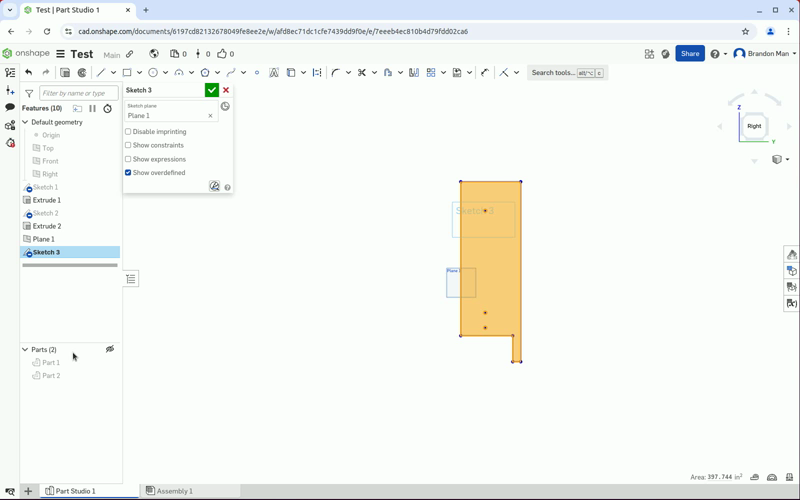
key(shift+e)
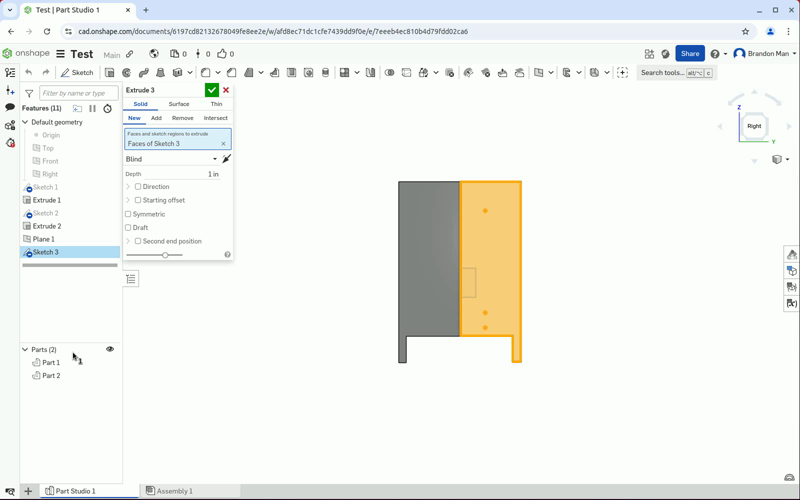
mouse_move(143, 106)
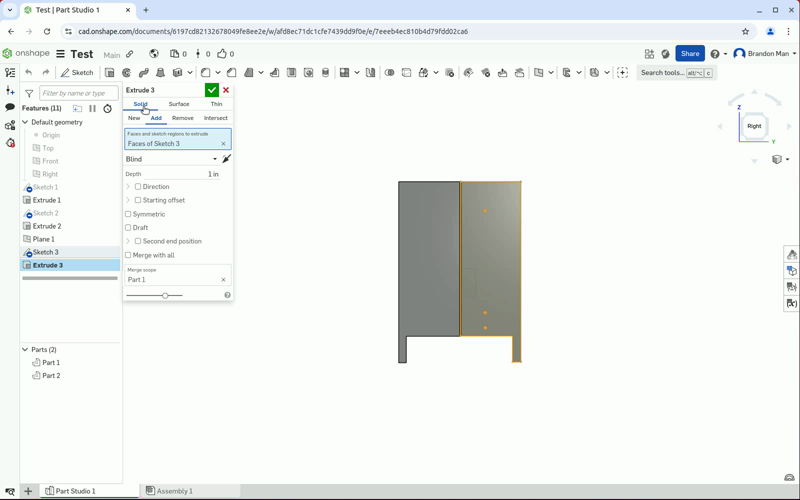
click(143, 106)
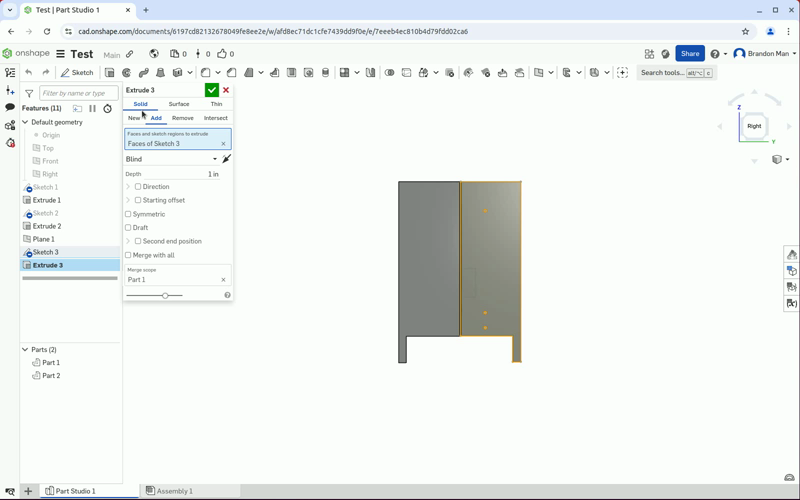
mouse_move(137, 120)
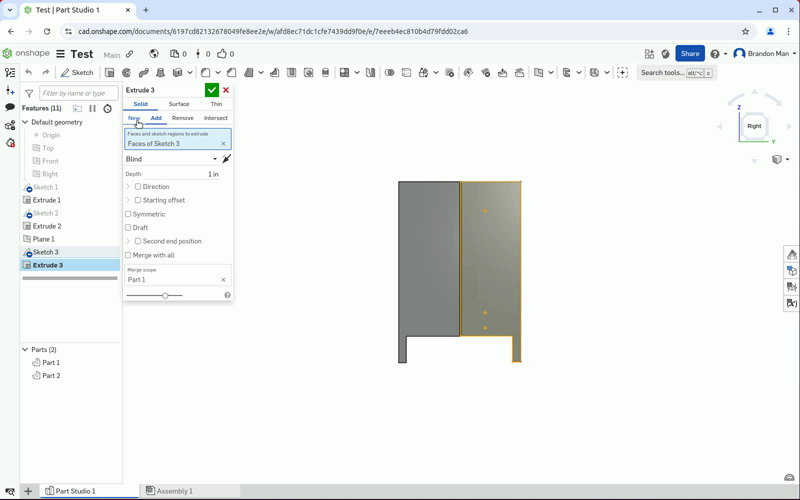
click(137, 120)
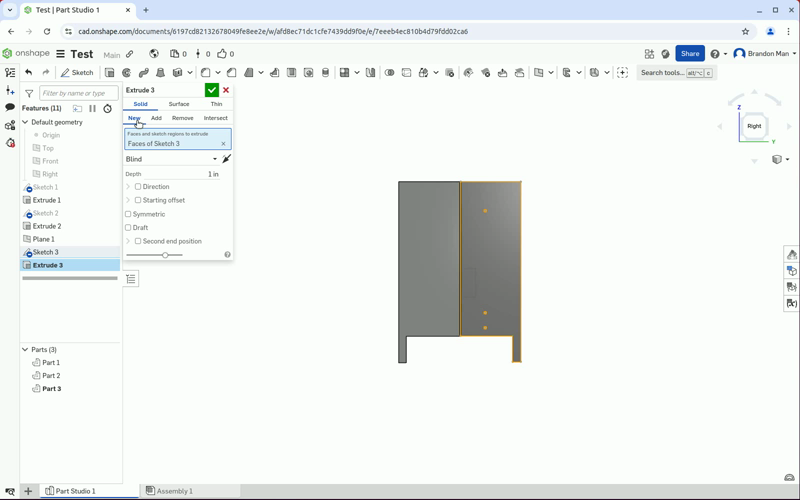
key(tab, 4)
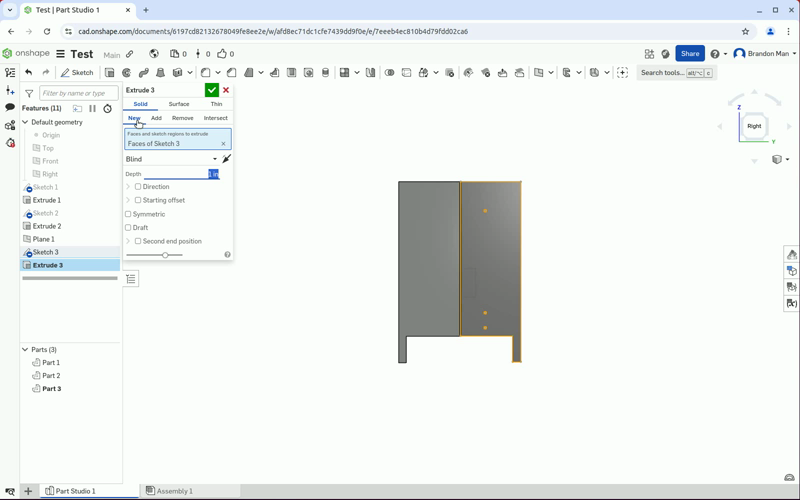
text(0.481)
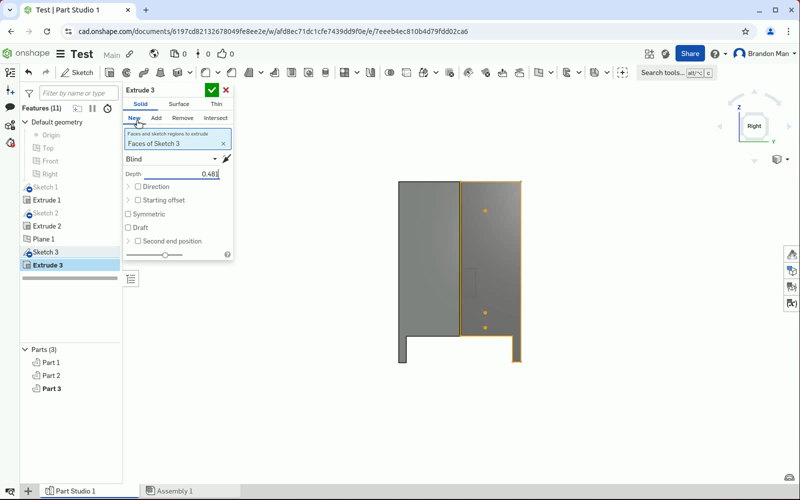
key(enter)
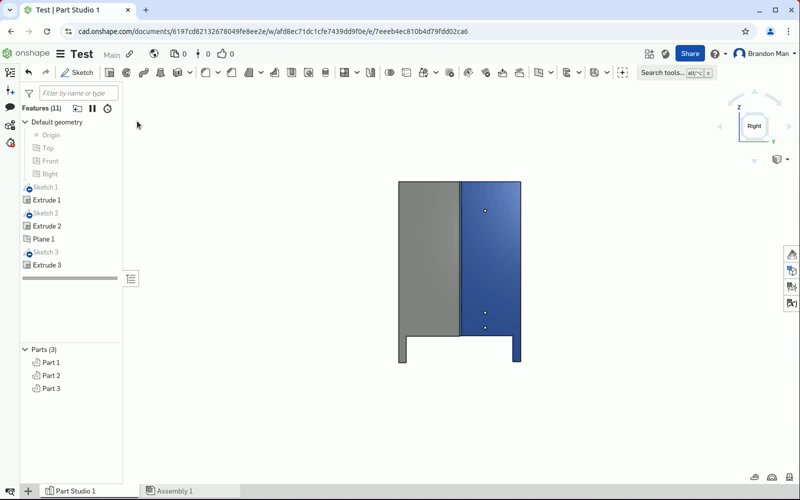
key(shift+h)
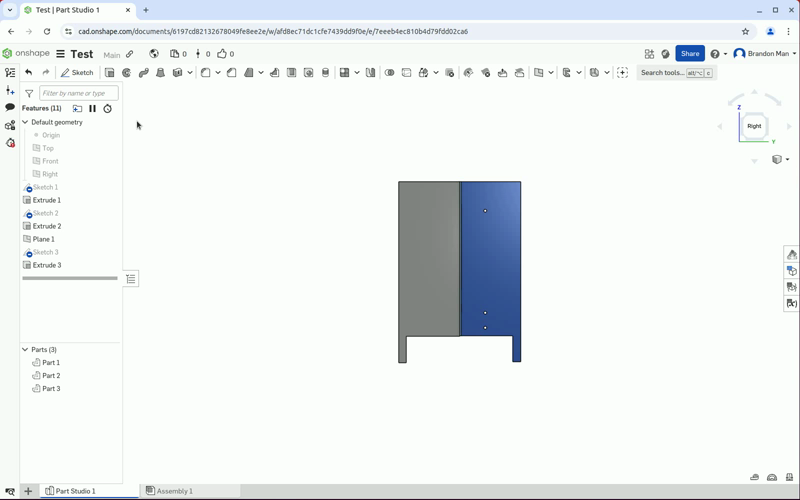
key(shift+h)
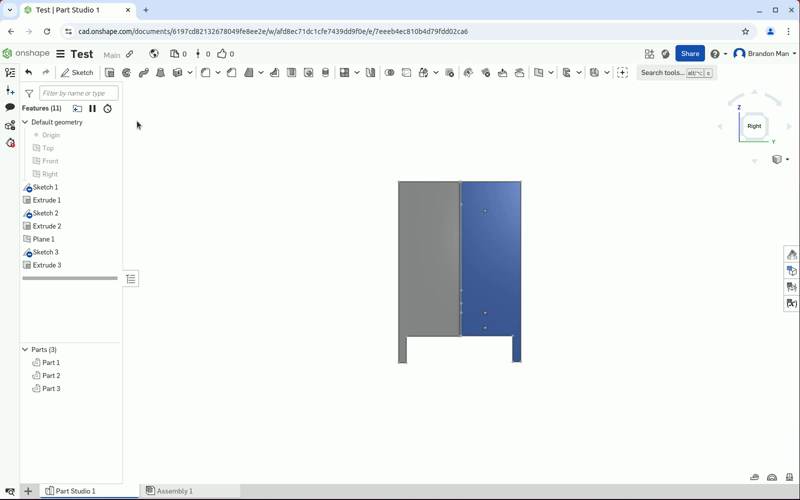
key(shift+7)
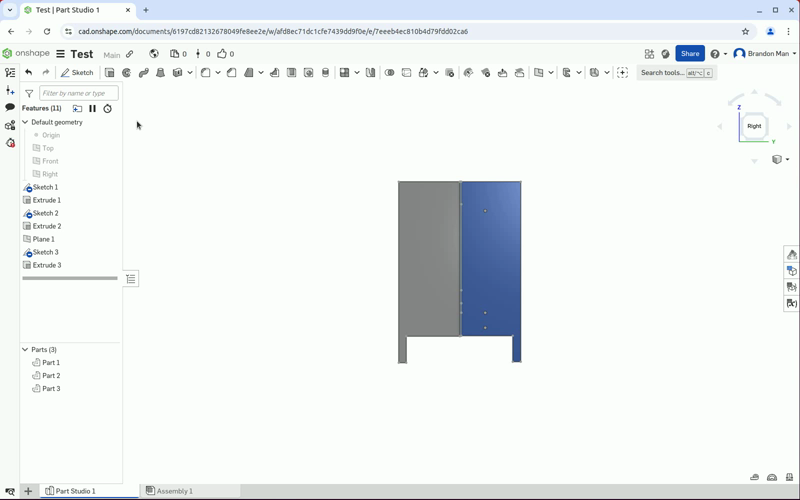
key(right, 2)
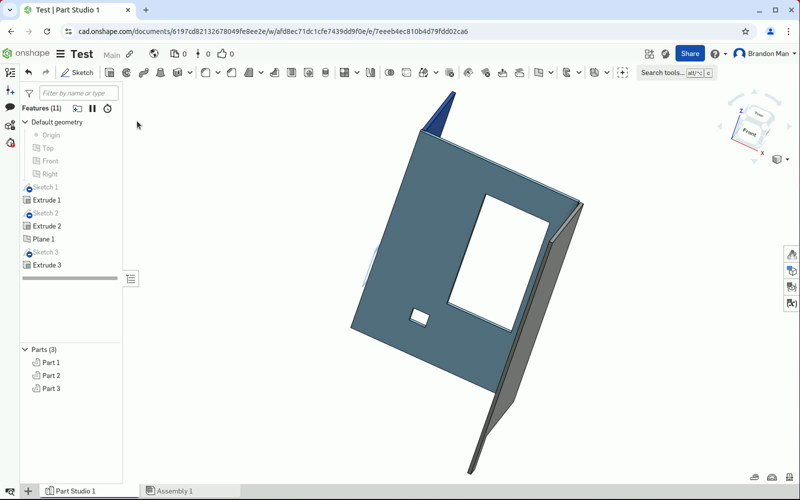
key(down, 2)
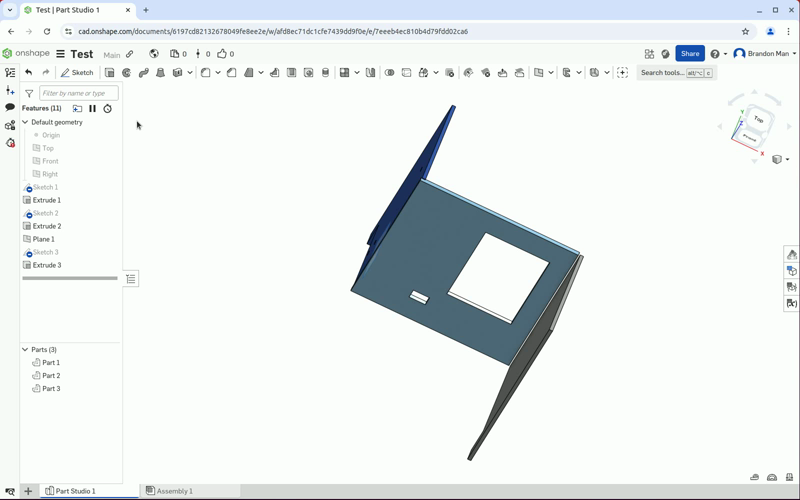
key(up, 2)
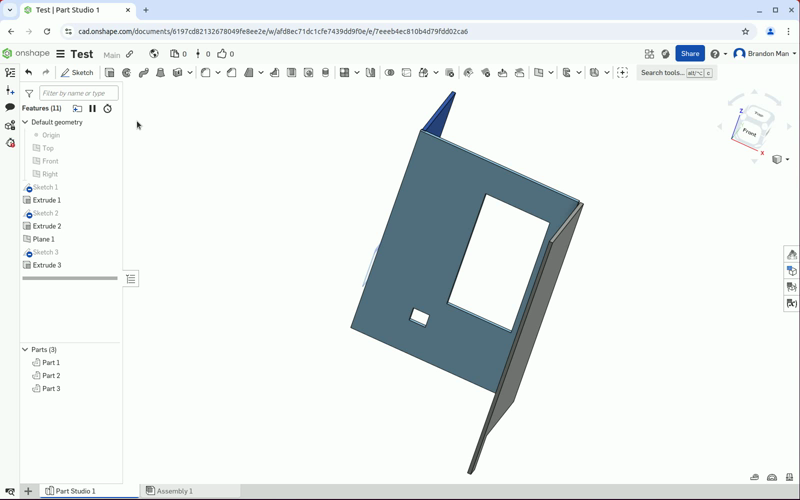
key(left, 2)
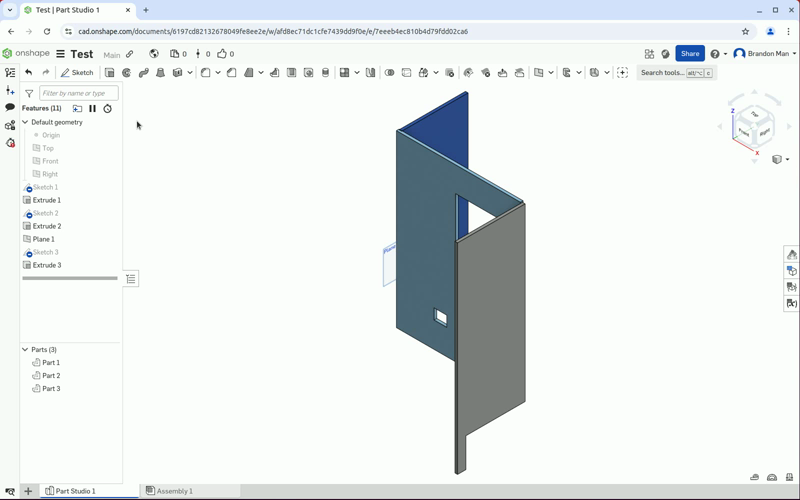
mouse_move(73, 189)
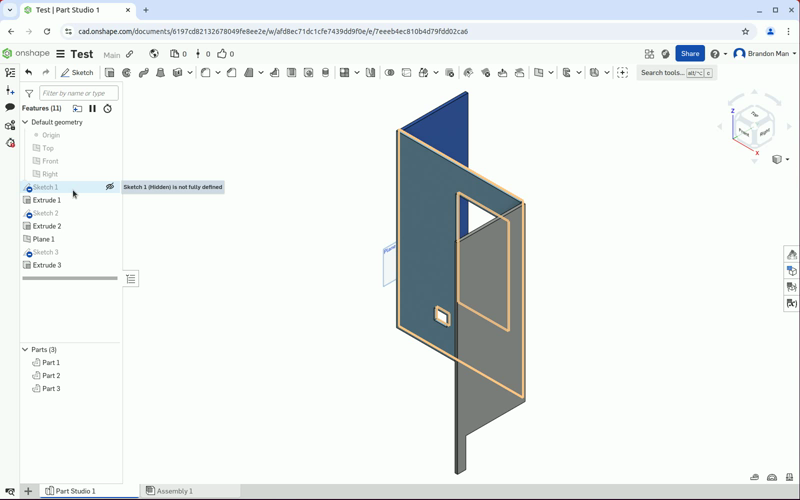
click(73, 189)